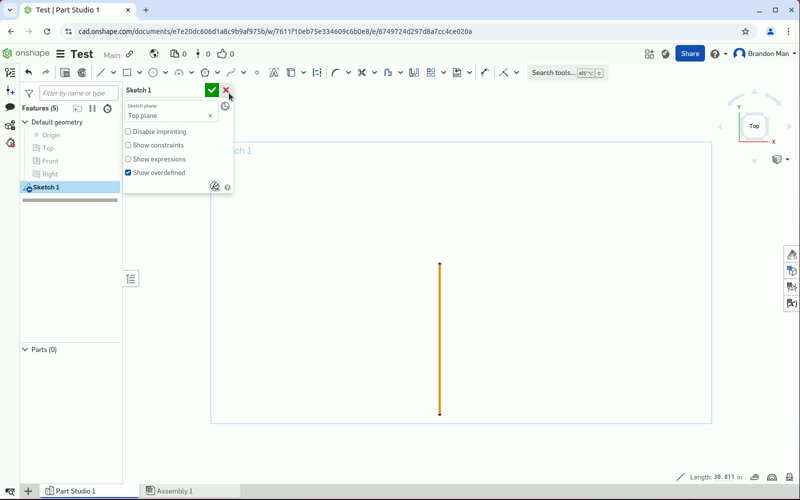
key(shift+h)
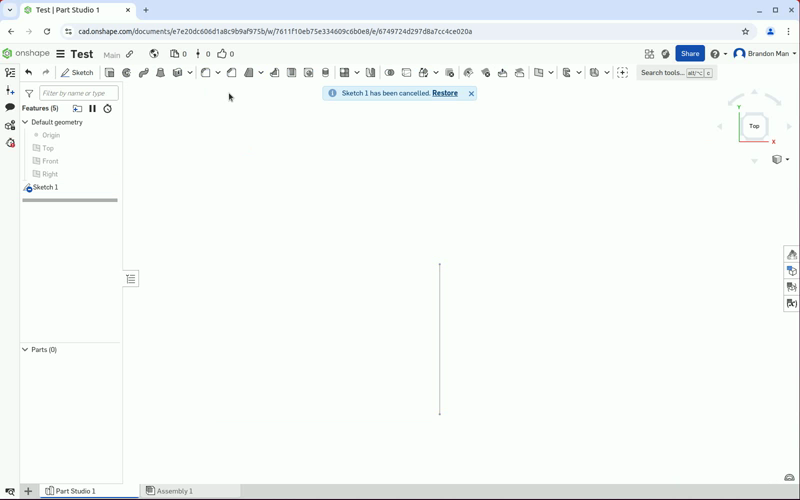
key(shift+s)
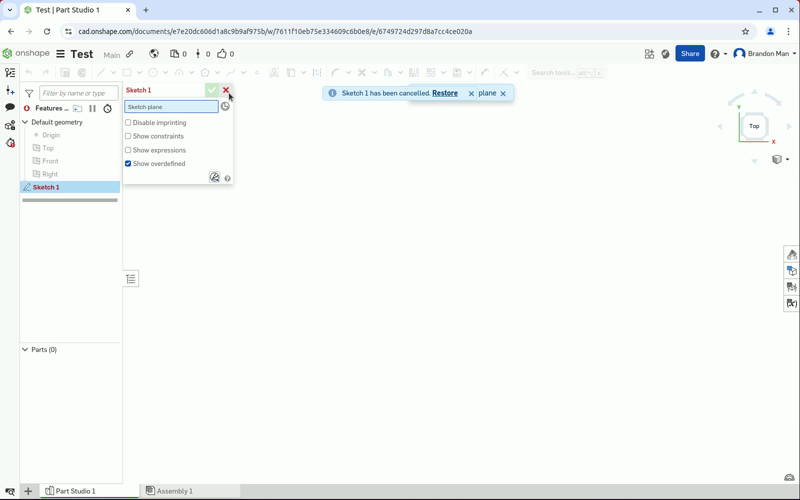
mouse_move(73, 150)
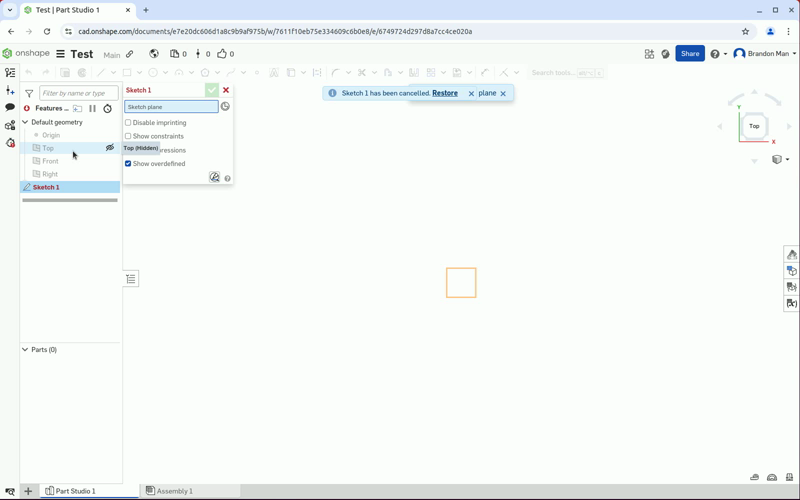
click(73, 150)
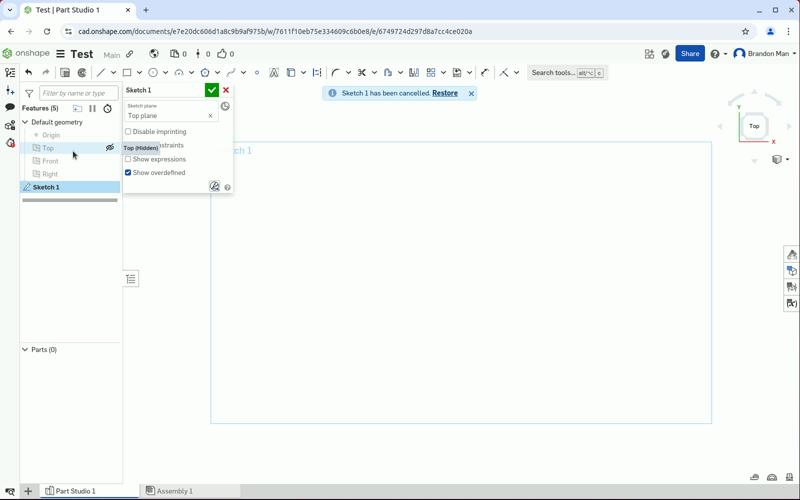
mouse_move(73, 352)
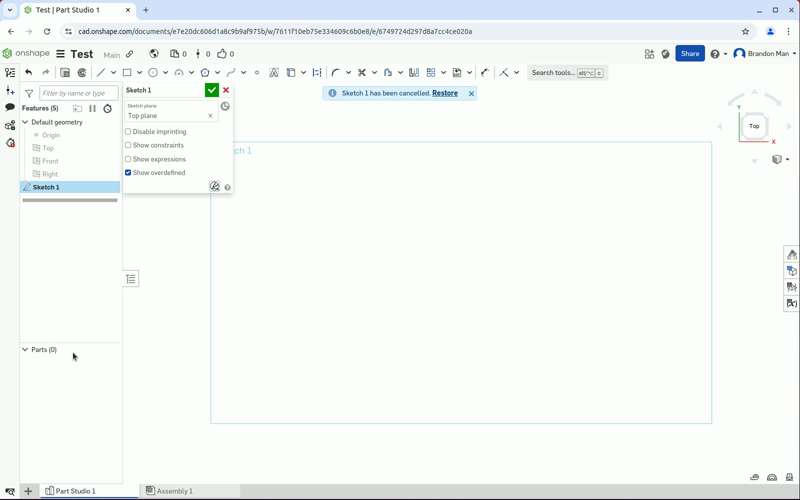
key(y)
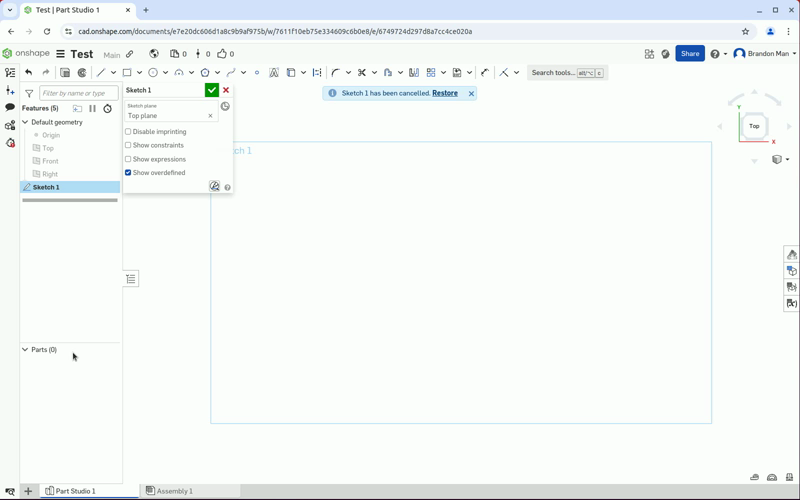
key(l)
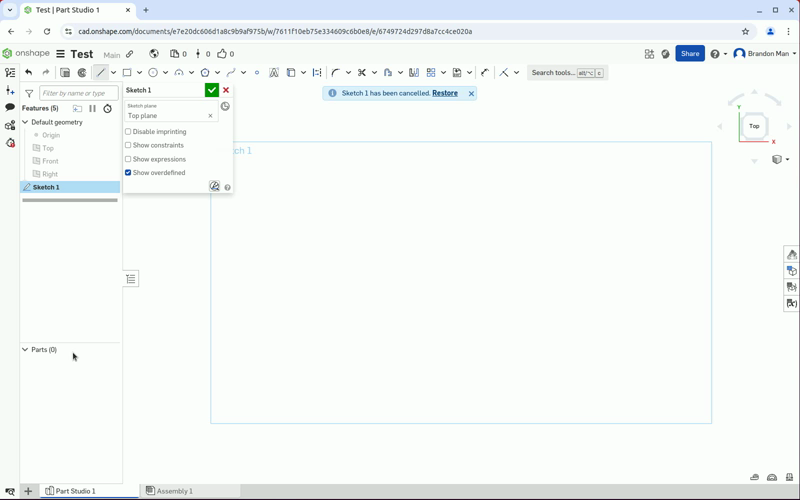
key_down(shift)
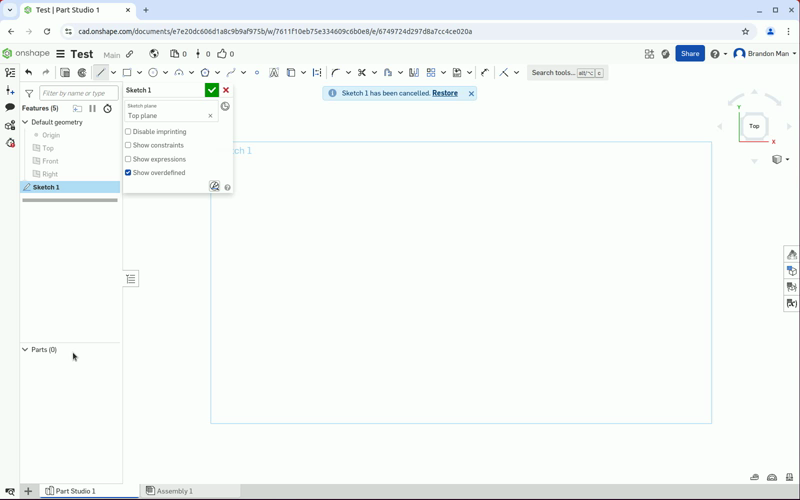
mouse_move(384, 306)
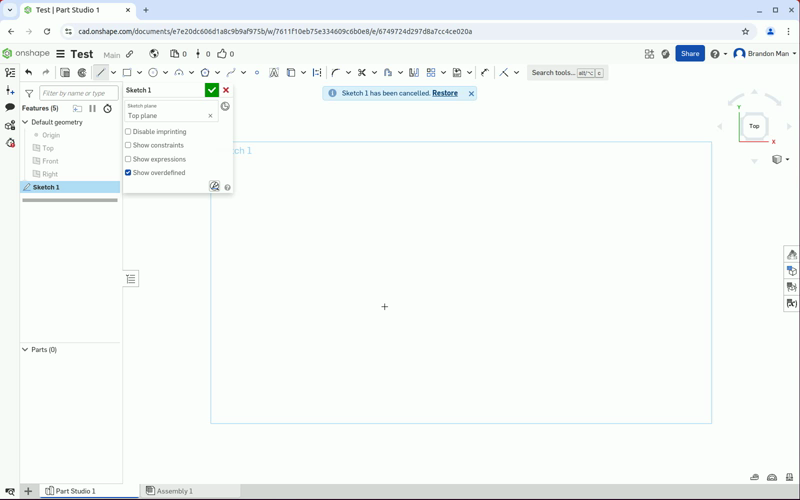
click(384, 306)
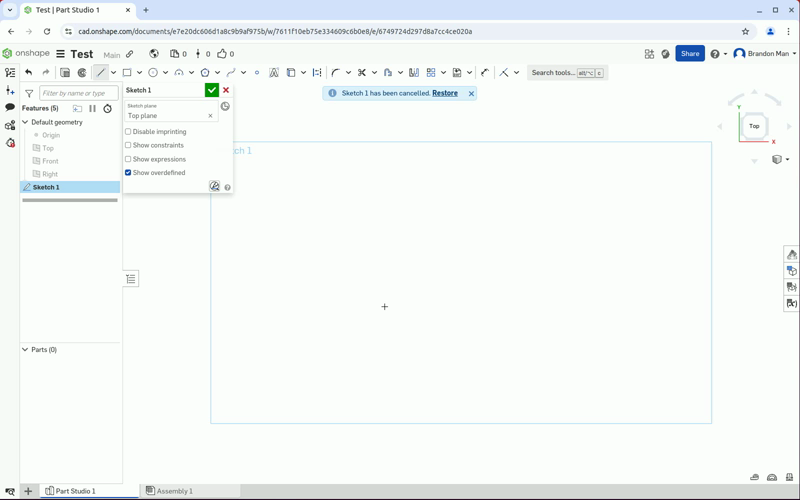
key_up(shift)
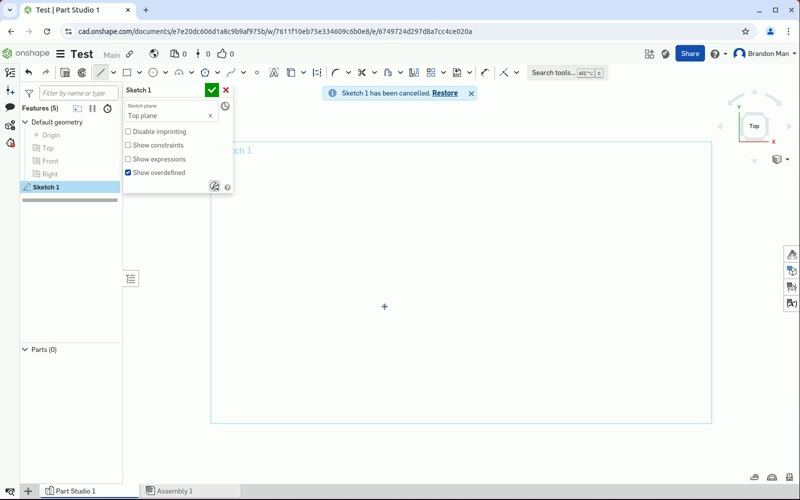
key_down(shift)
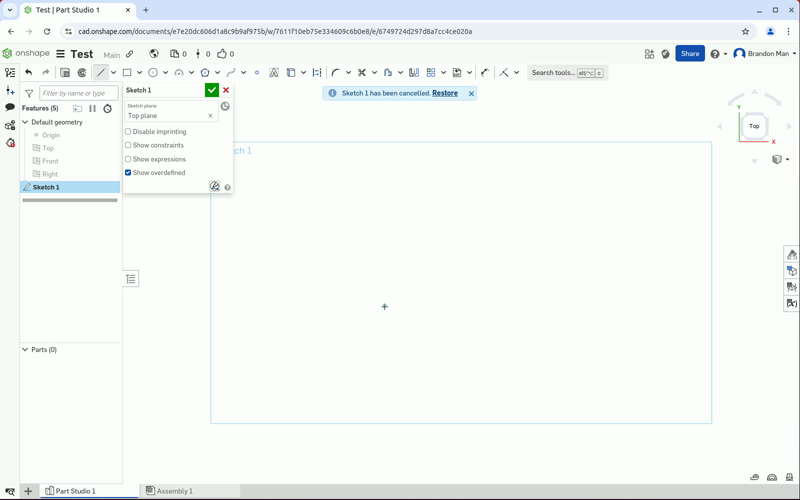
mouse_move(414, 306)
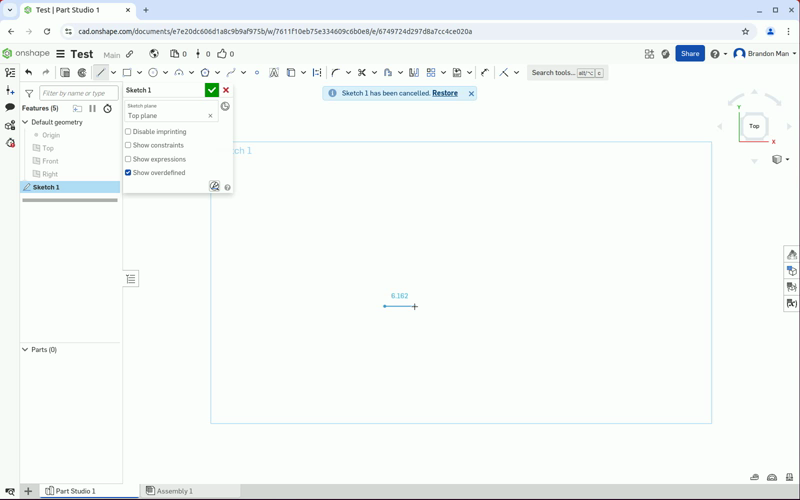
mouse_move(394, 306)
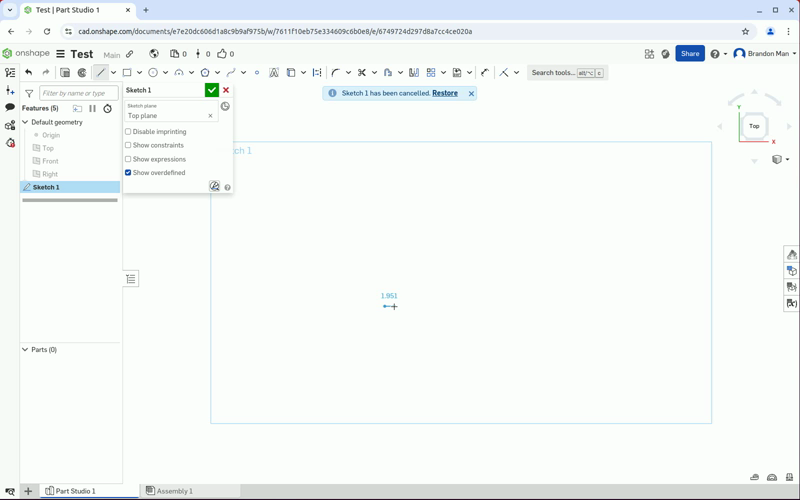
click(394, 306)
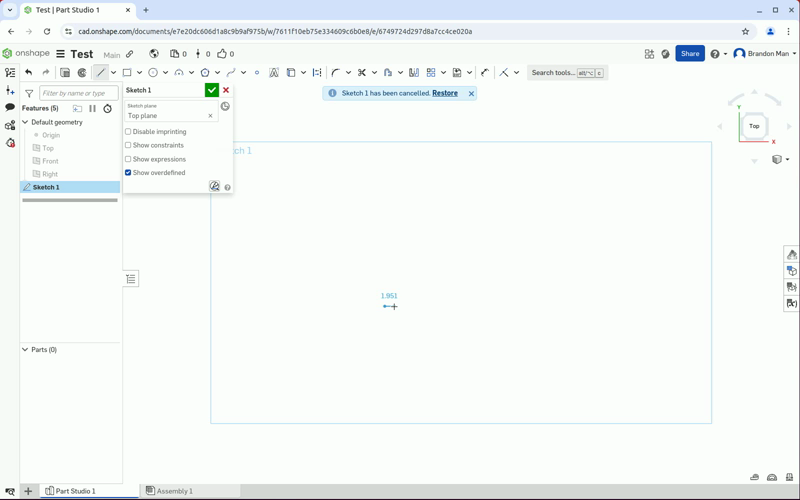
key_up(shift)
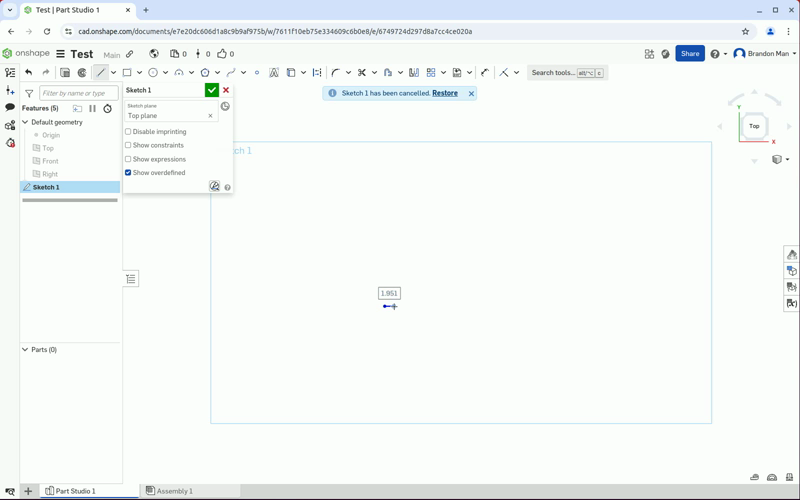
key_down(shift)
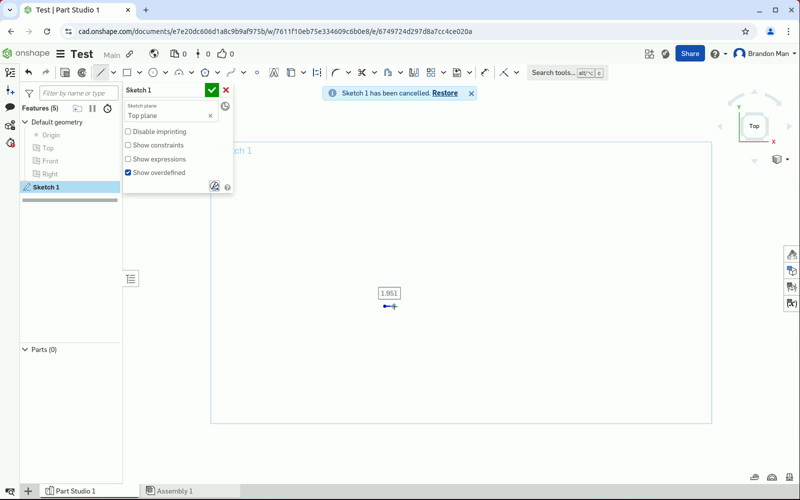
mouse_move(424, 306)
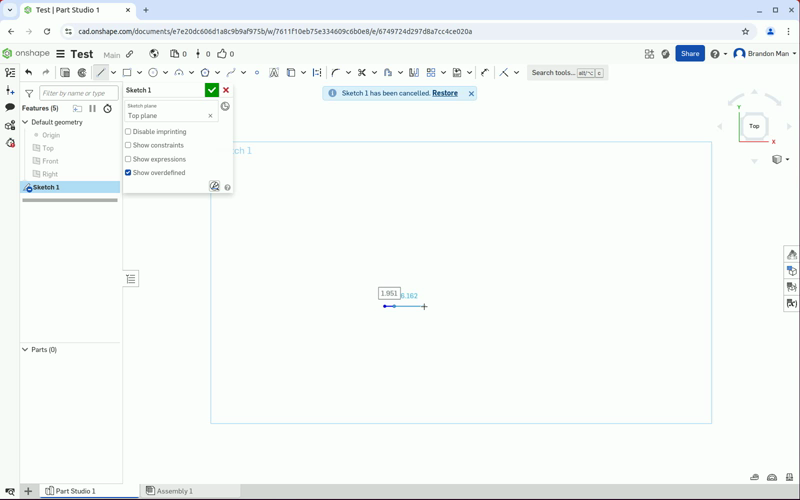
mouse_move(404, 306)
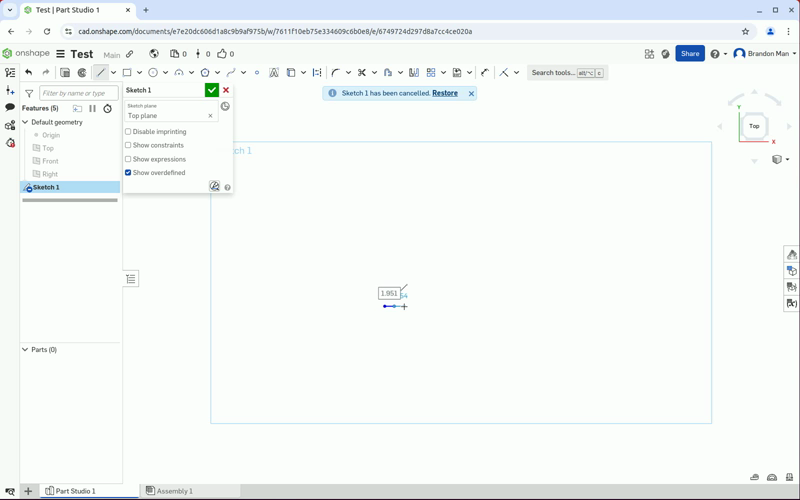
click(404, 306)
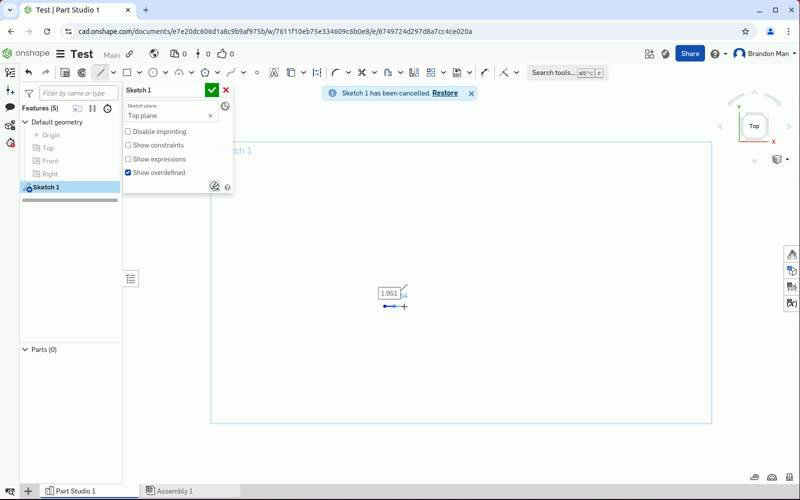
key_up(shift)
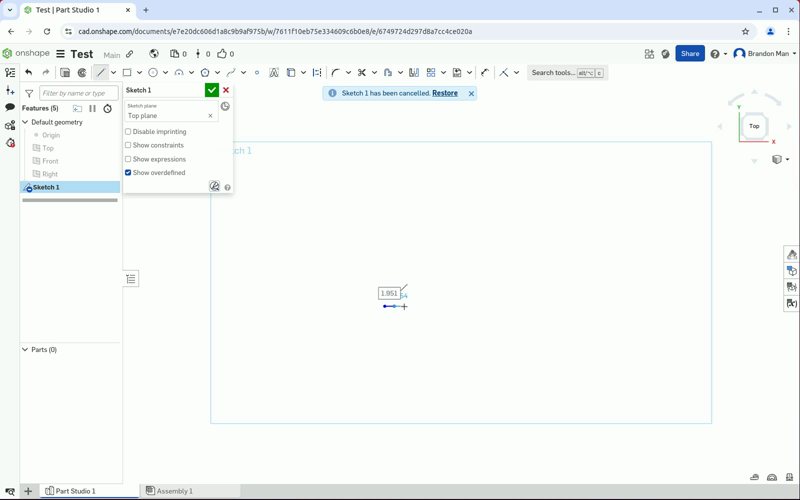
key_down(shift)
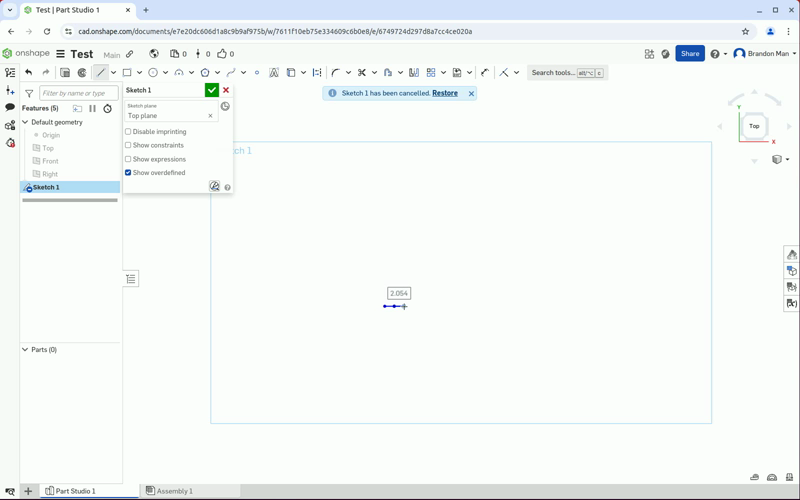
mouse_move(520, 306)
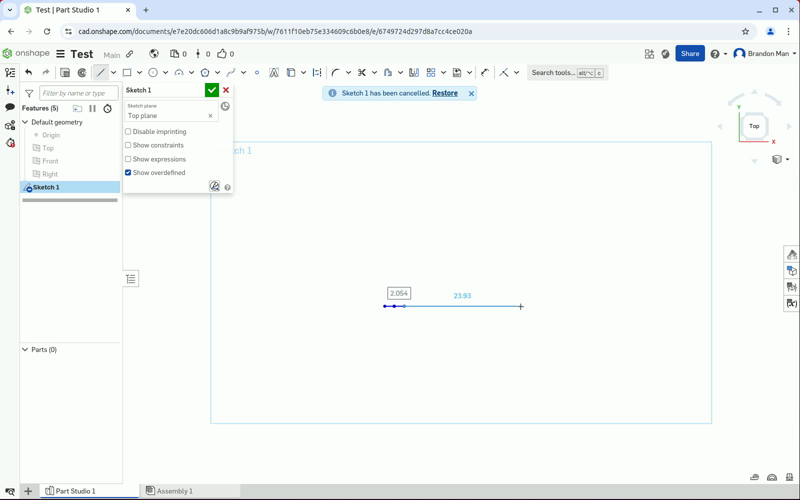
click(520, 306)
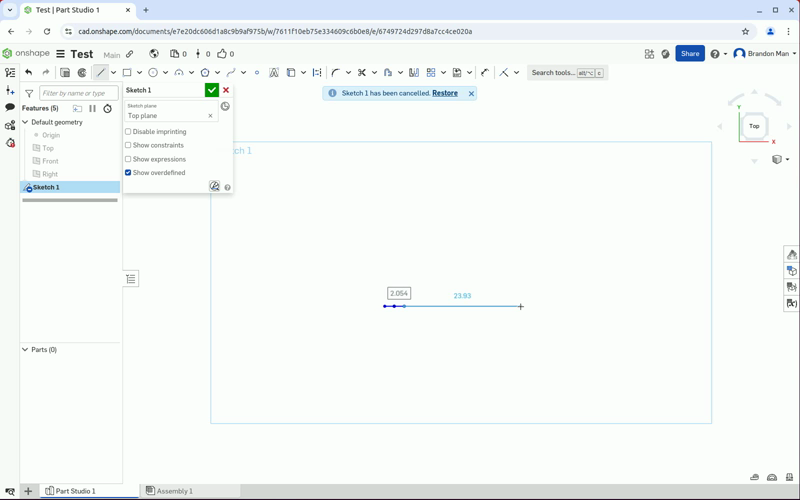
key_up(shift)
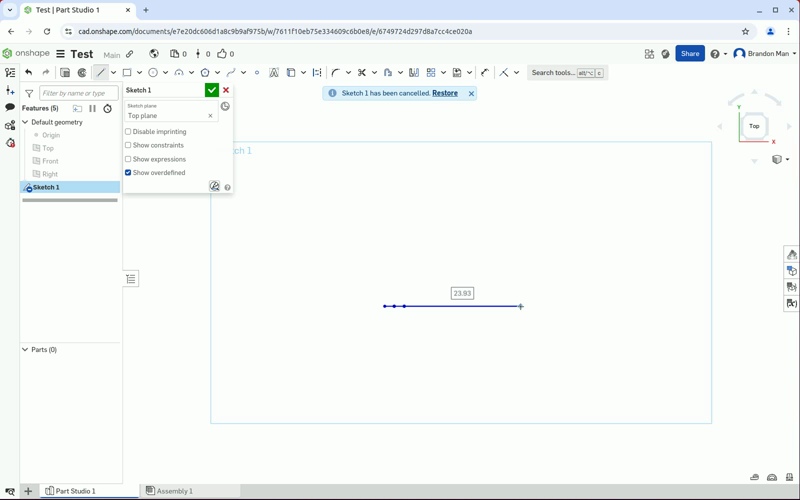
key_down(shift)
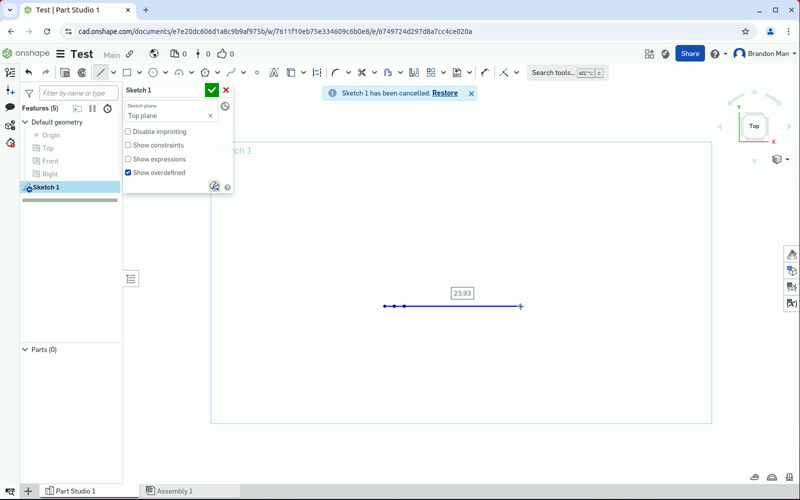
mouse_move(550, 306)
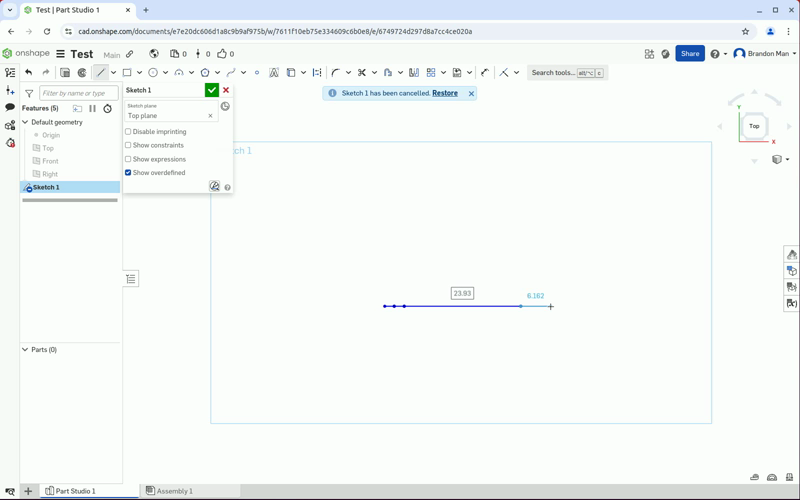
mouse_move(530, 306)
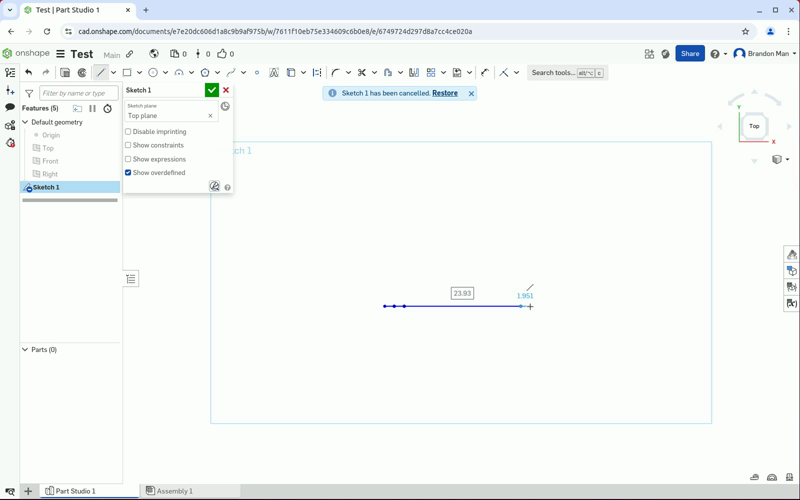
click(530, 306)
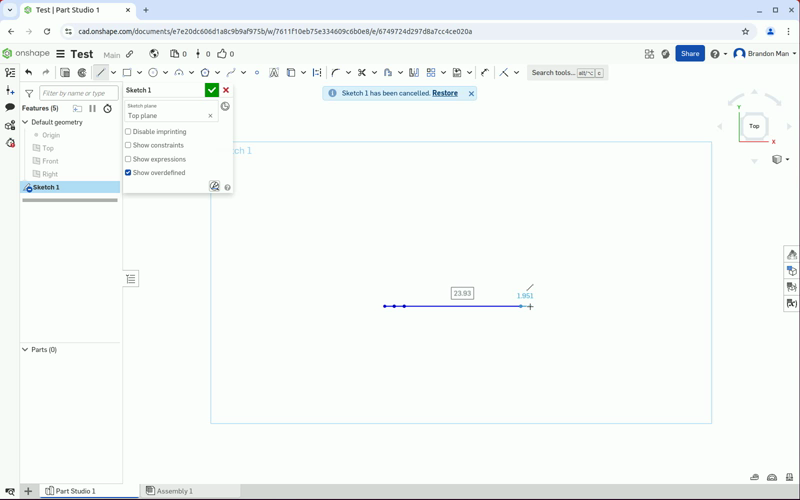
key_up(shift)
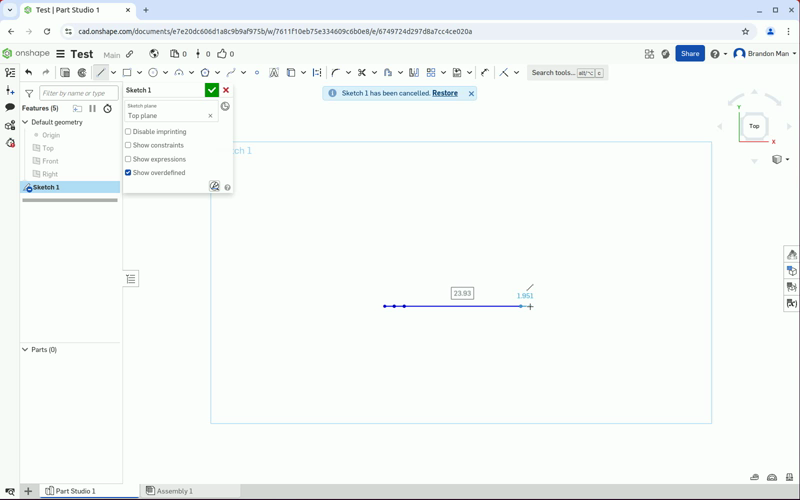
key_down(shift)
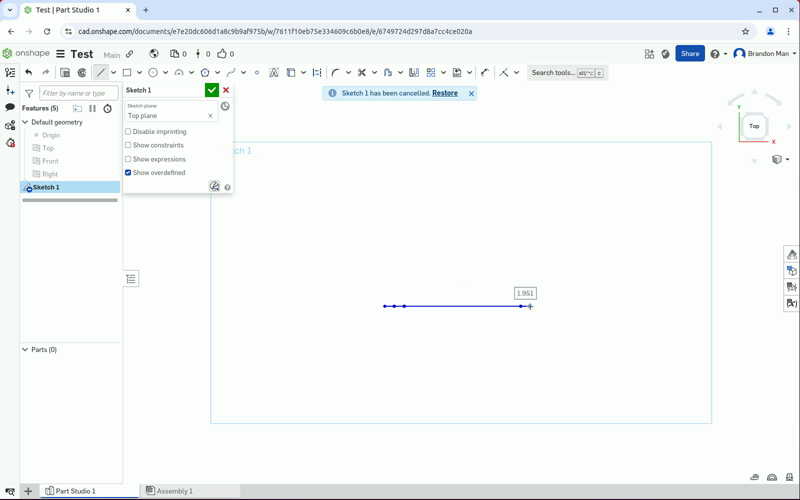
mouse_move(560, 306)
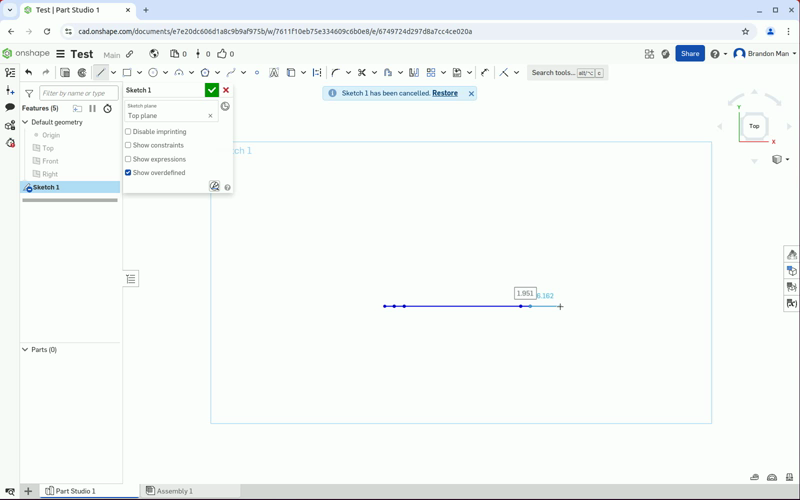
mouse_move(540, 306)
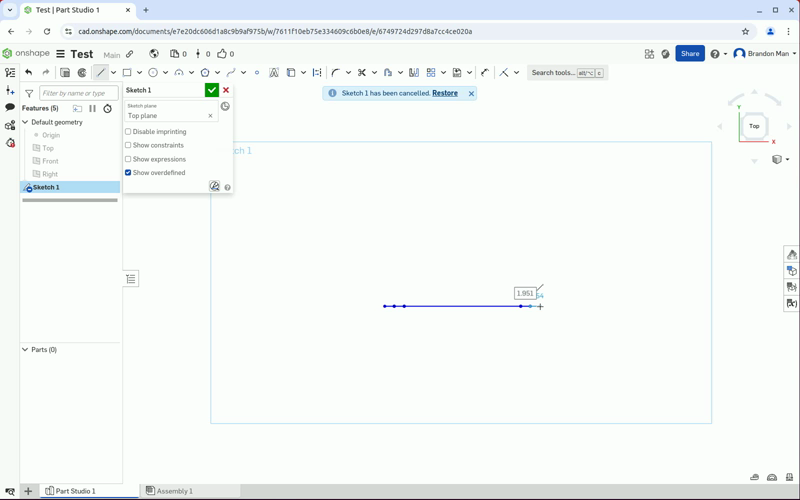
click(540, 306)
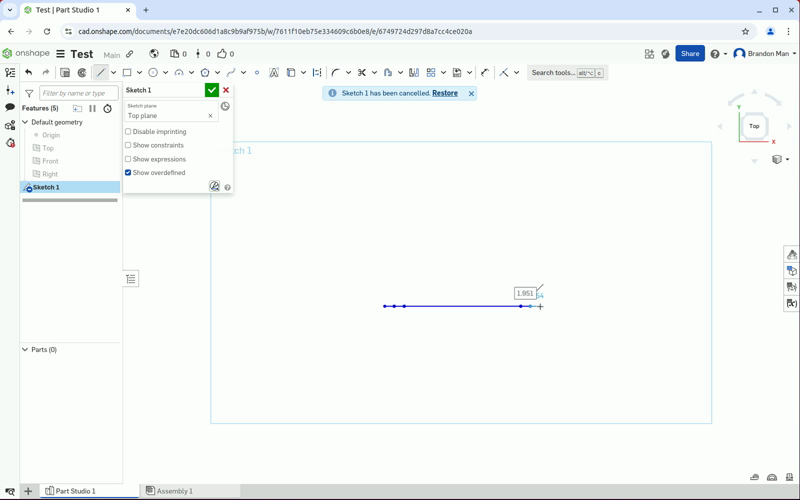
key_up(shift)
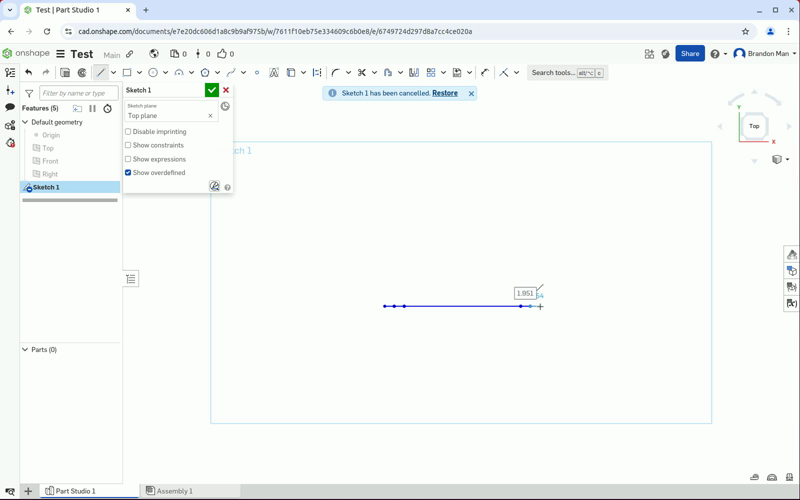
key_down(shift)
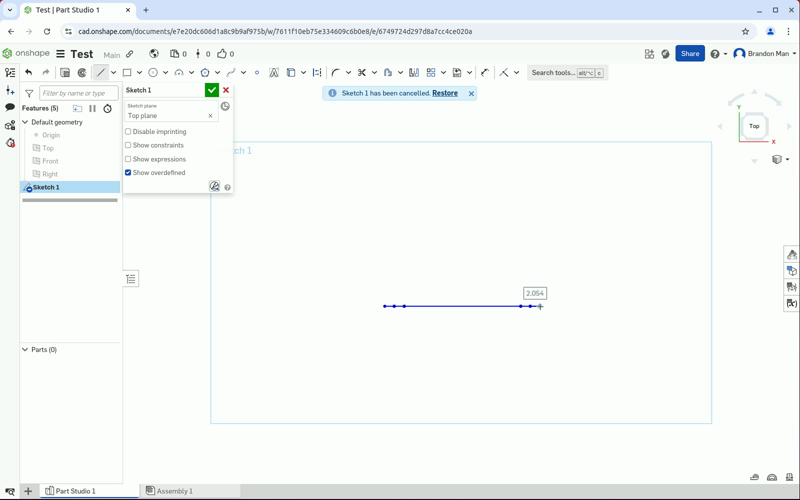
mouse_move(540, 180)
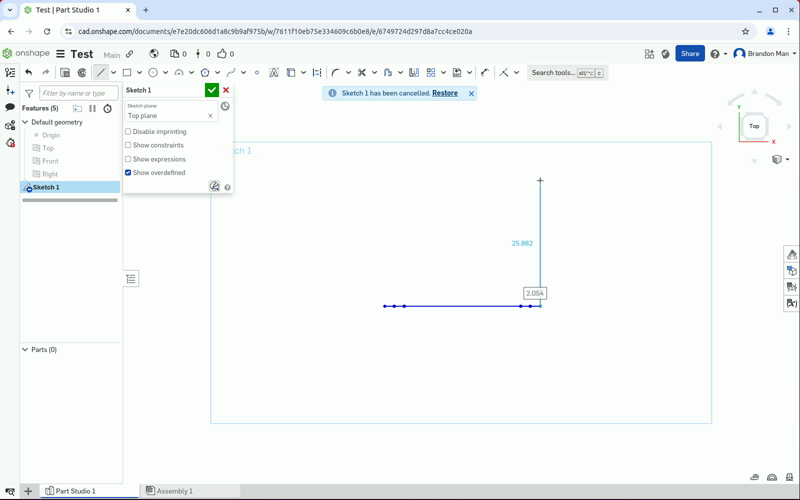
click(540, 180)
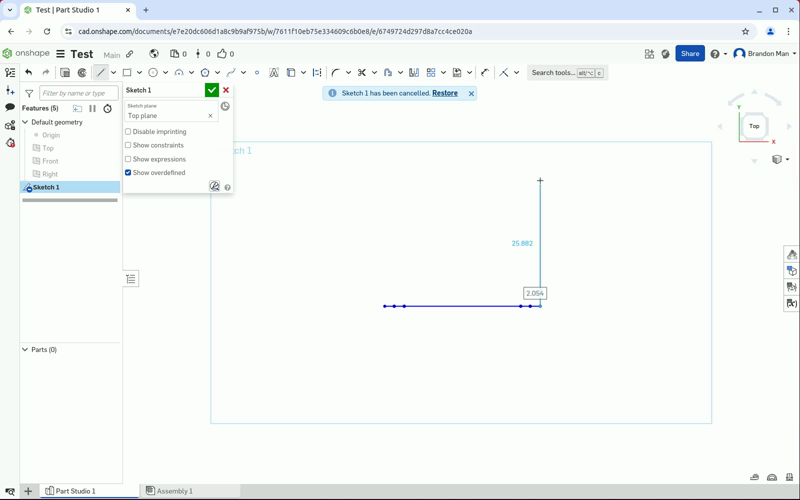
key_up(shift)
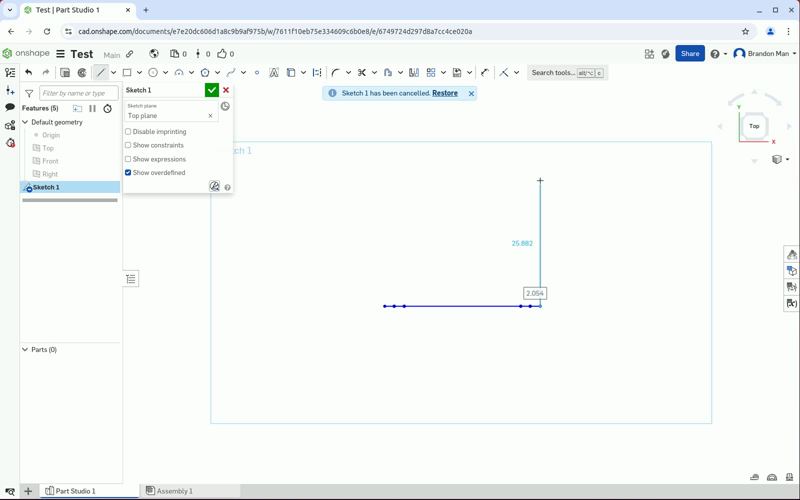
key_down(shift)
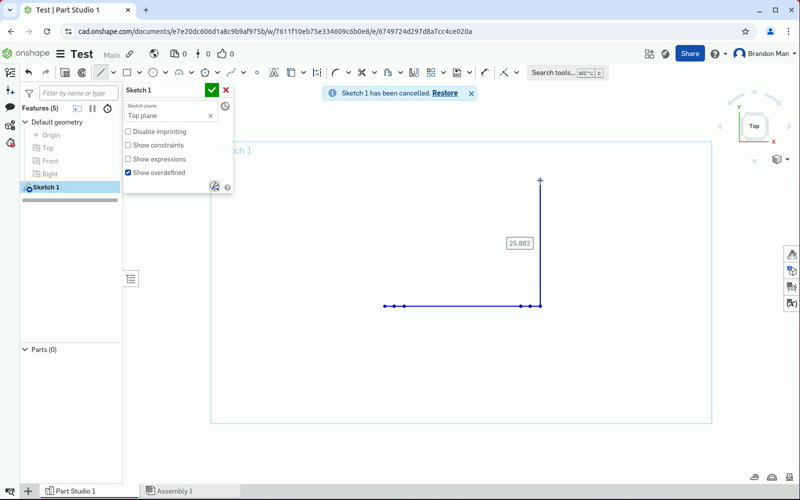
mouse_move(570, 180)
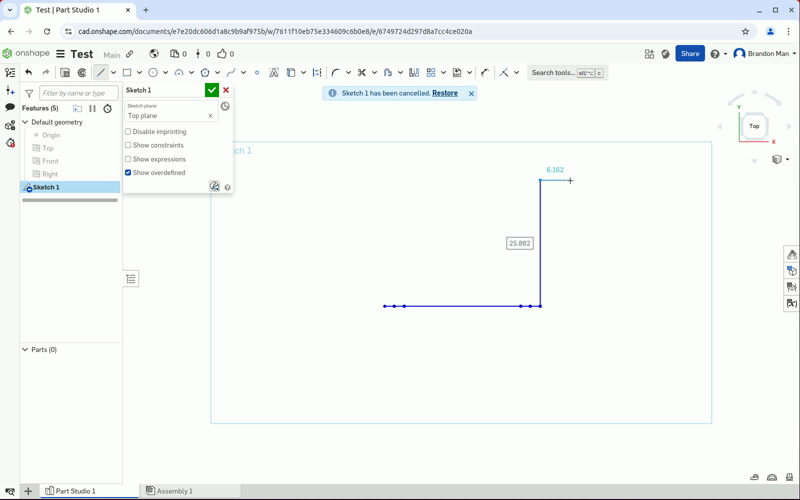
mouse_move(530, 180)
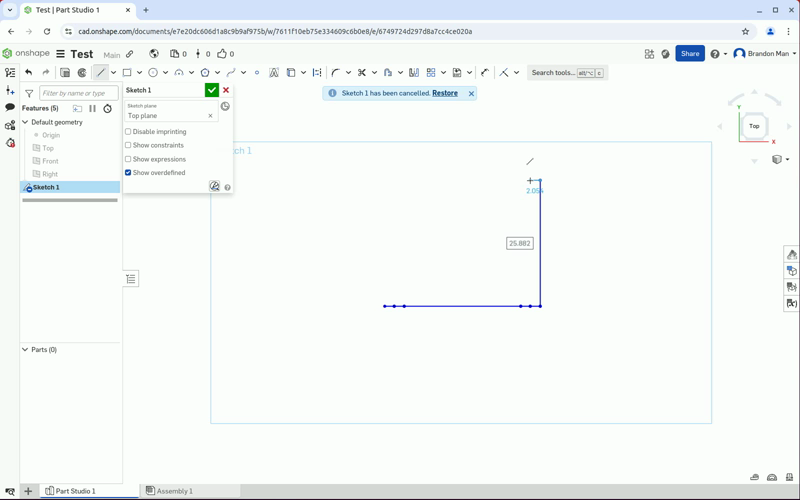
click(530, 180)
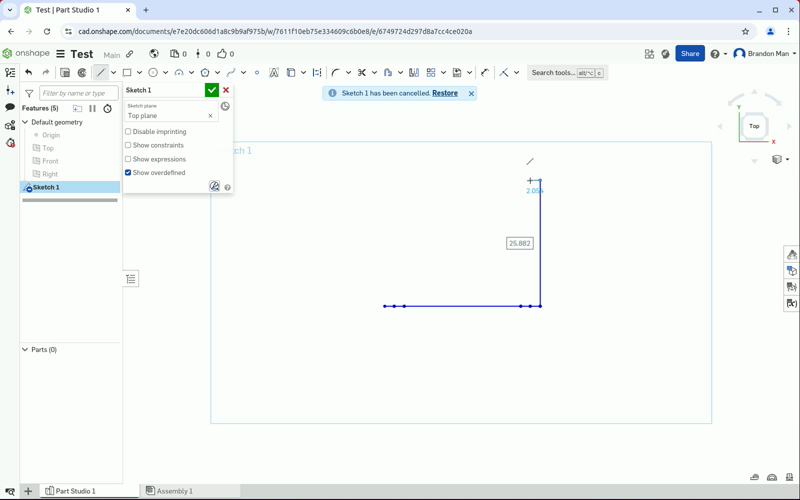
key_up(shift)
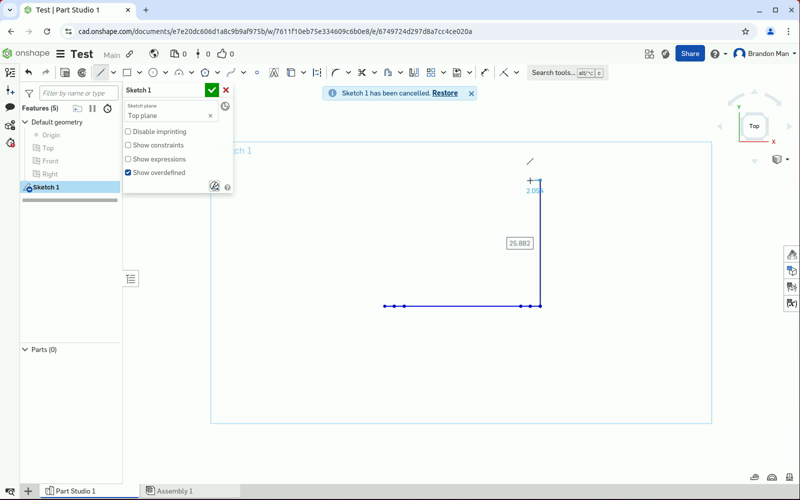
key_down(shift)
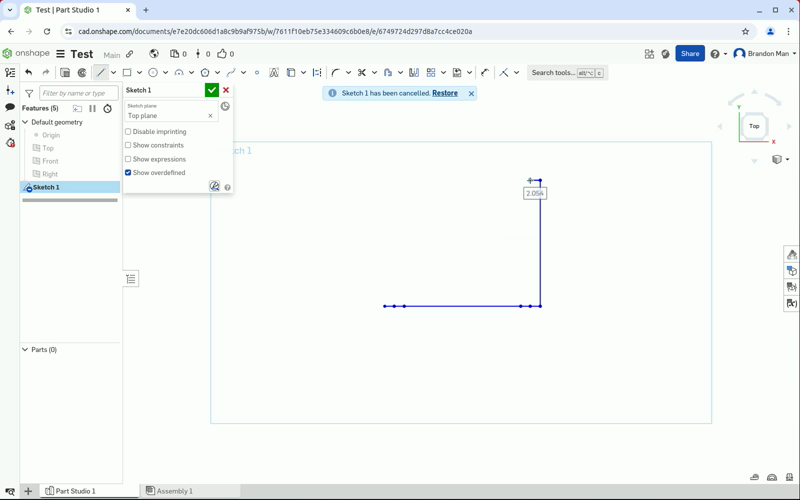
mouse_move(560, 180)
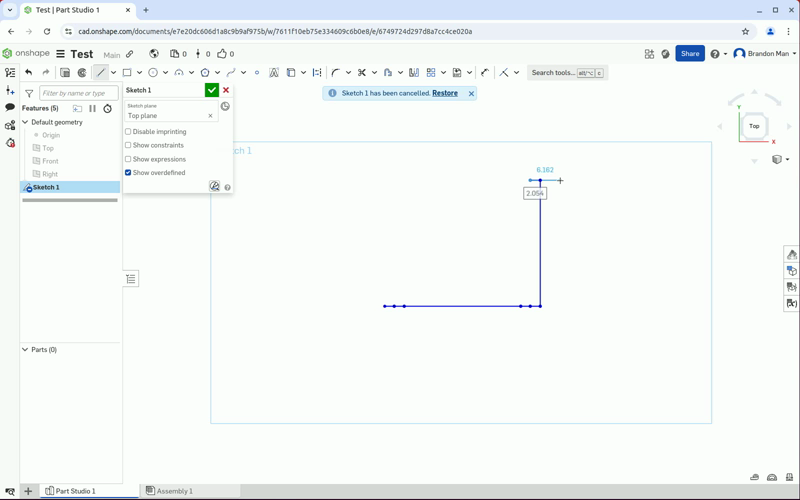
mouse_move(520, 180)
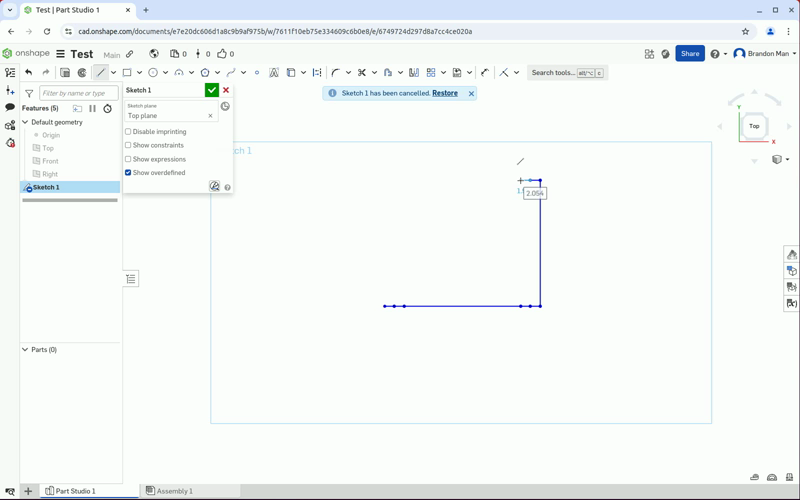
click(520, 180)
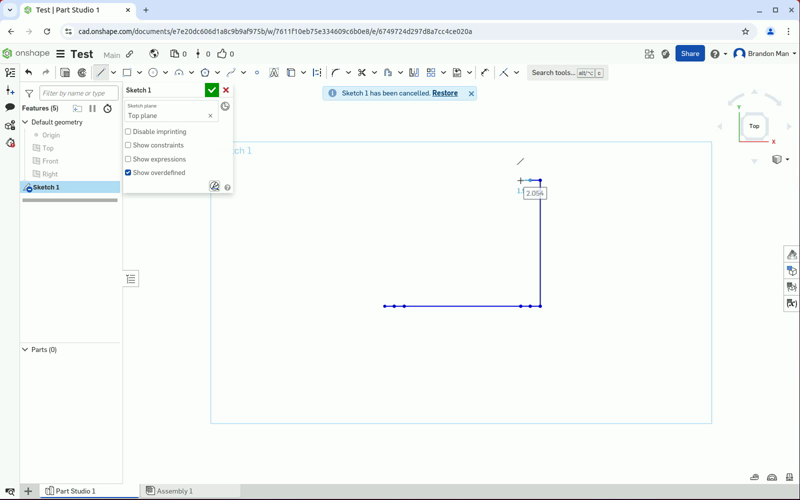
key_up(shift)
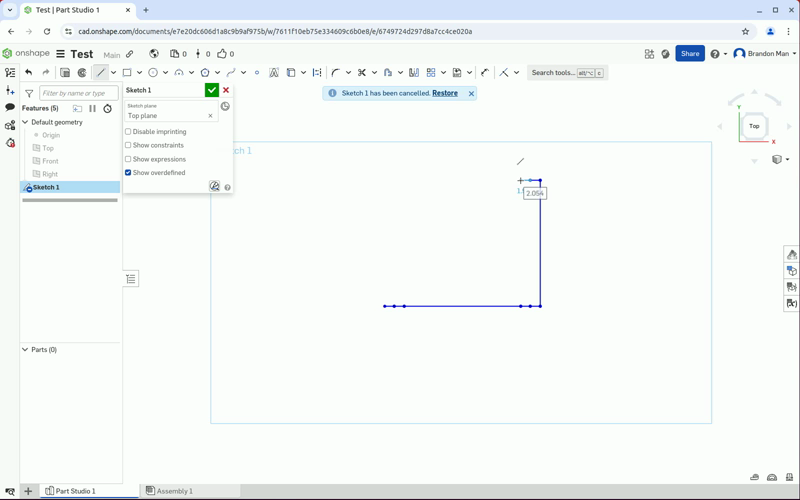
key_down(shift)
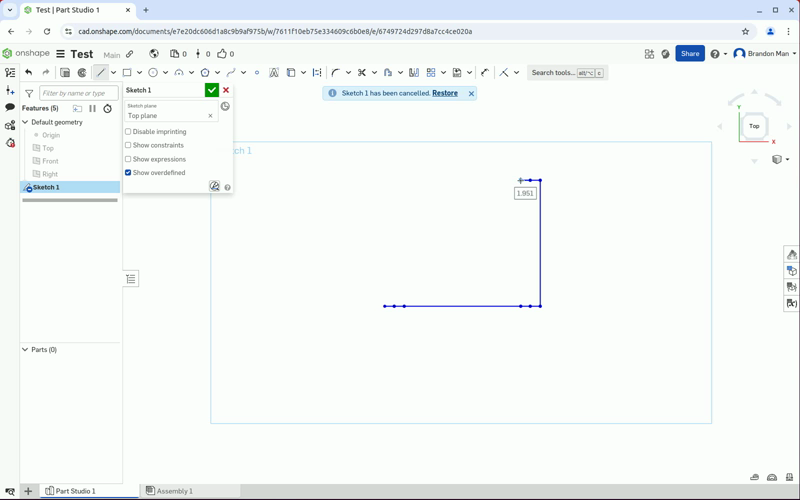
mouse_move(384, 306)
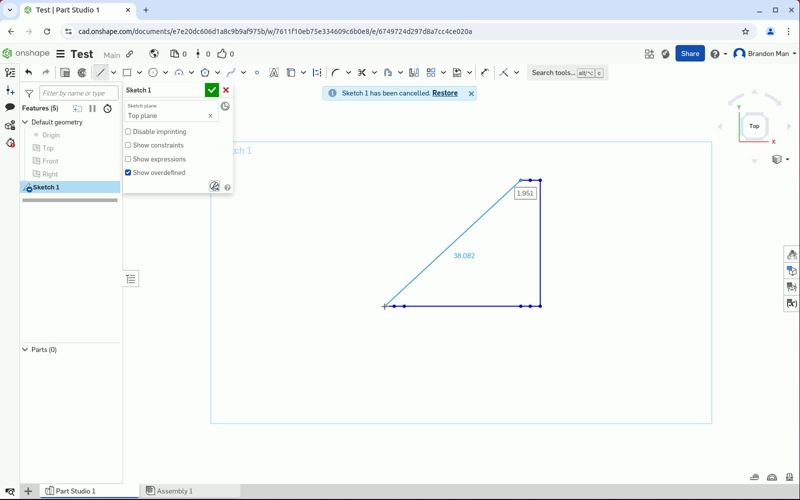
key_up(shift)
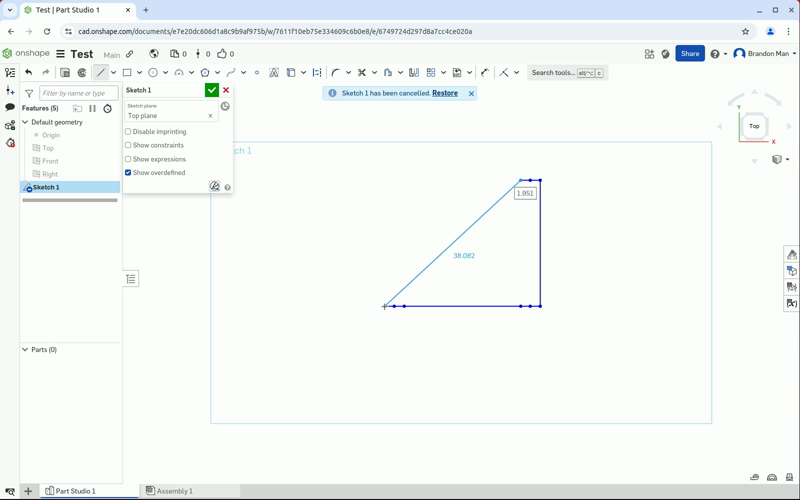
click(384, 306)
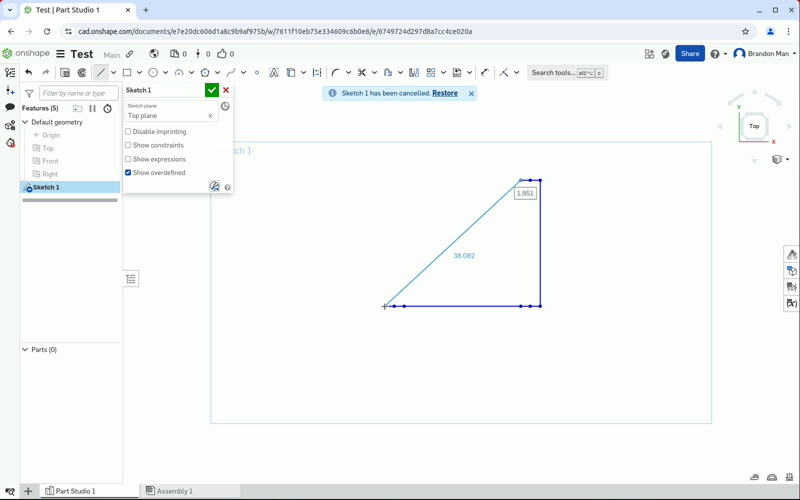
key(esc)
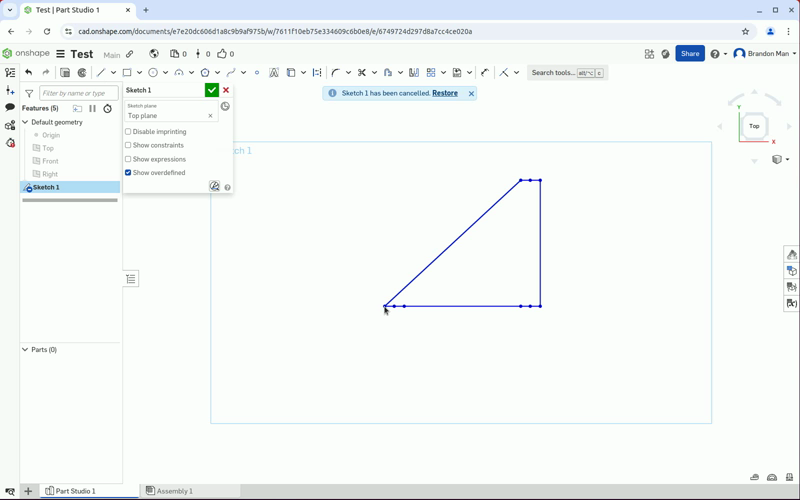
mouse_move(477, 292)
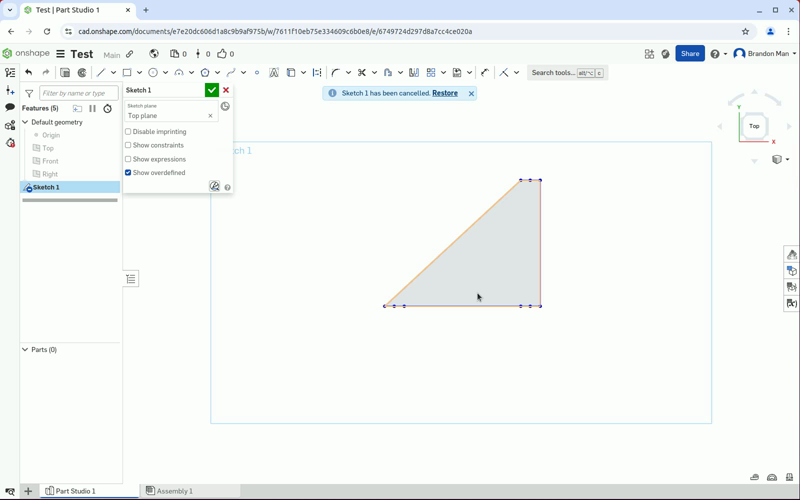
click(477, 292)
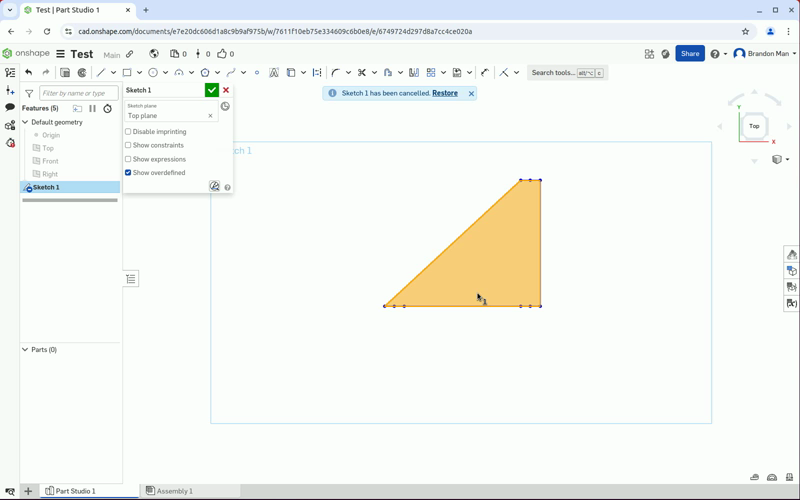
mouse_move(73, 352)
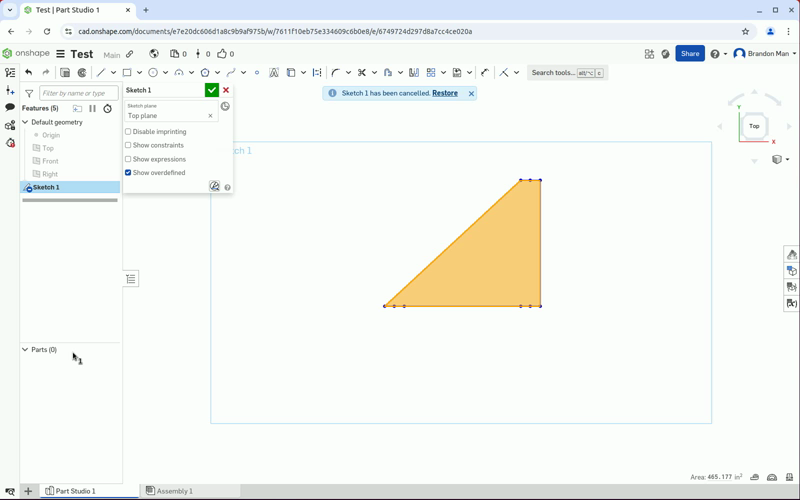
key(shift+y)
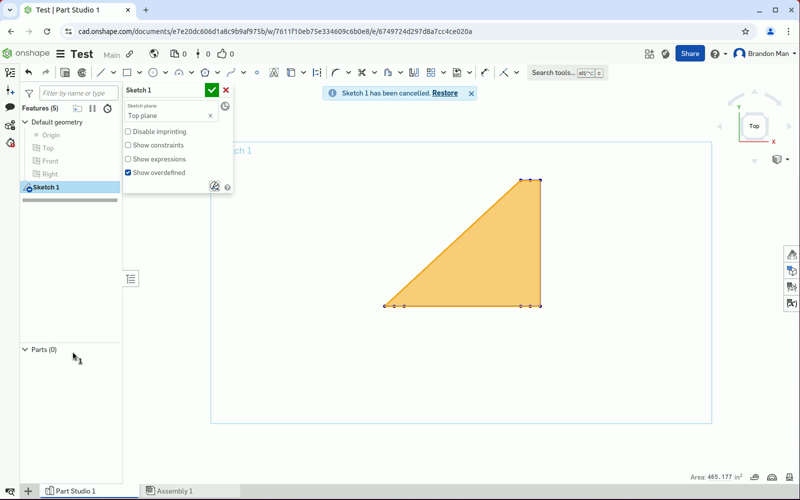
key(shift+e)
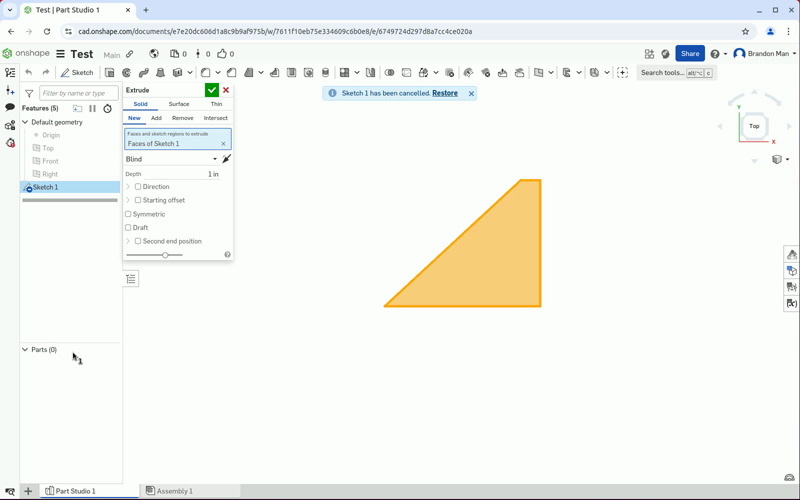
mouse_move(143, 106)
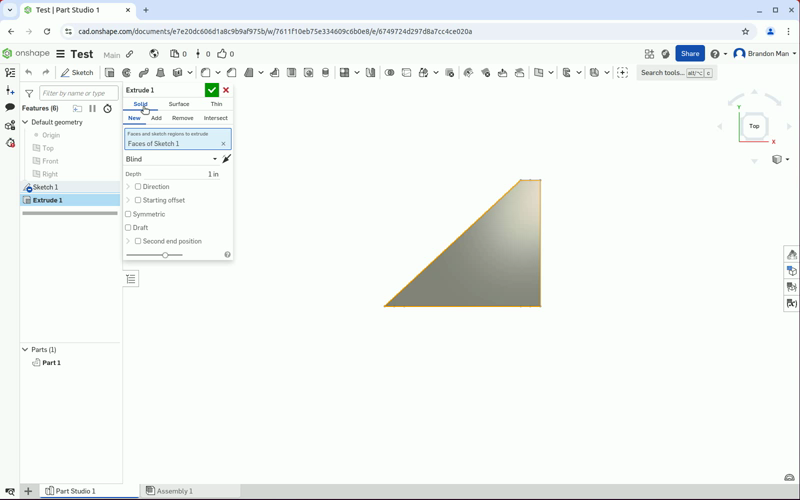
click(143, 106)
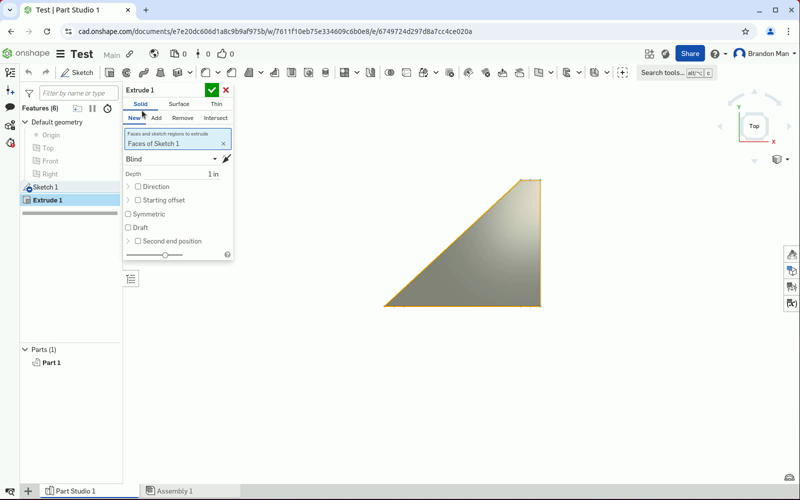
mouse_move(137, 120)
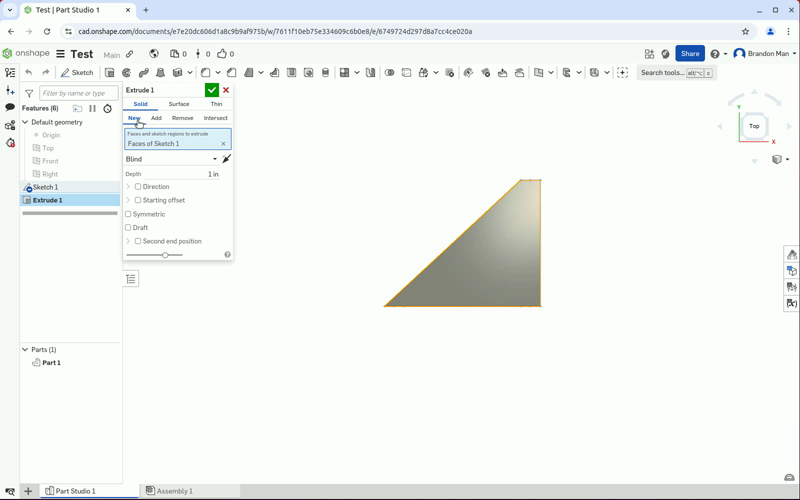
click(137, 120)
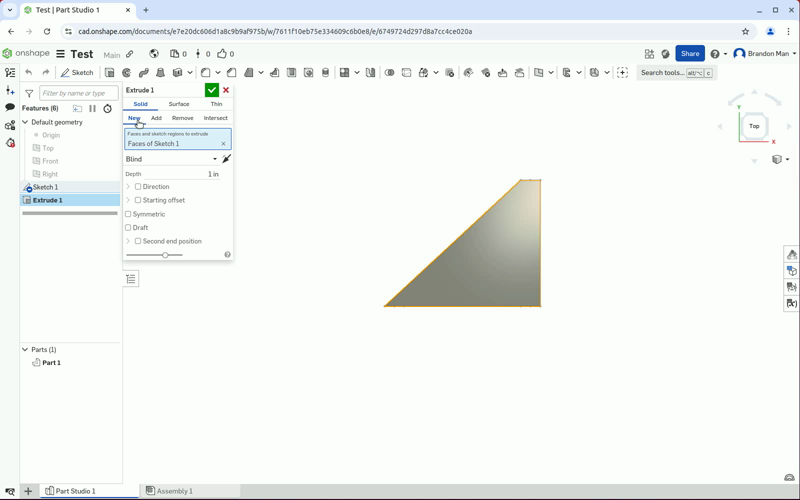
key(tab, 4)
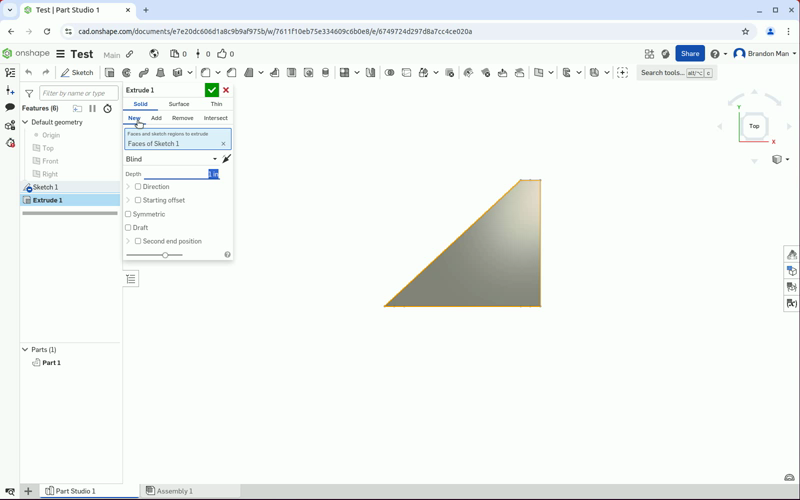
text(0.481)
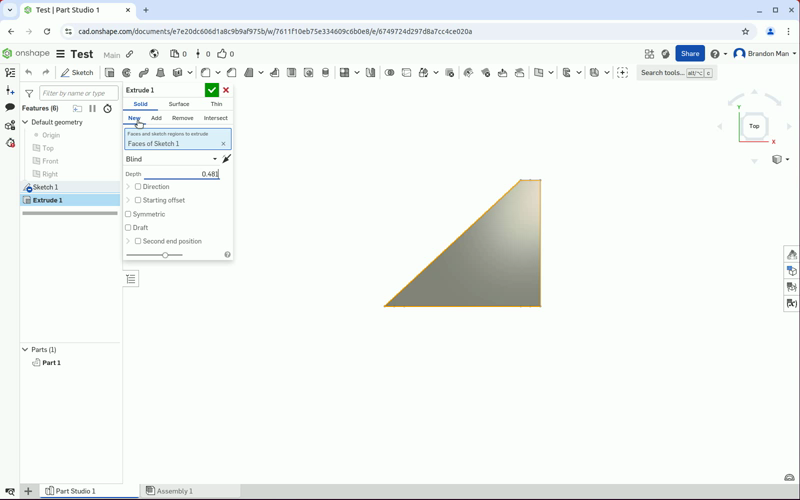
key(enter)
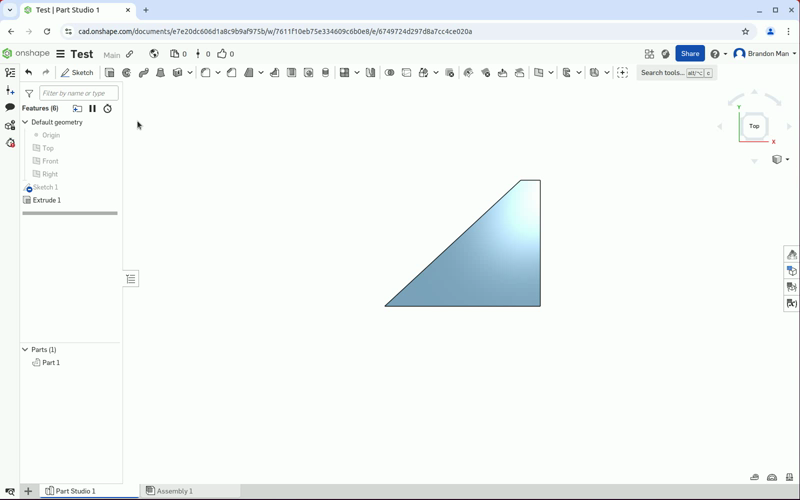
key(shift+h)
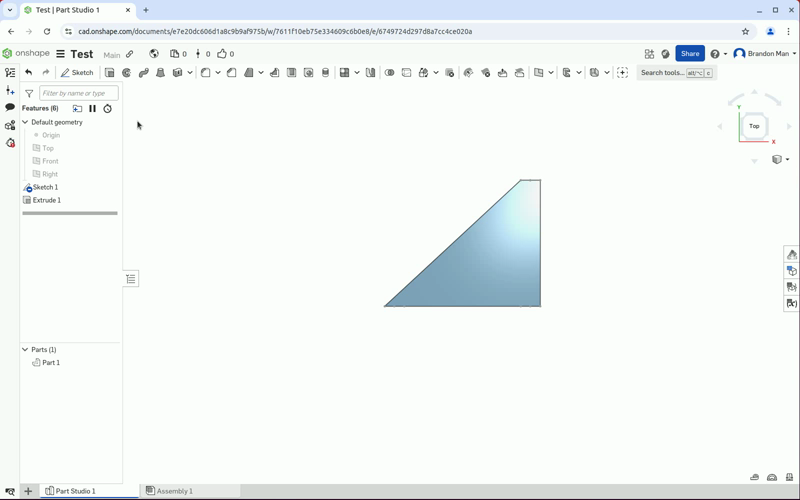
key(shift+h)
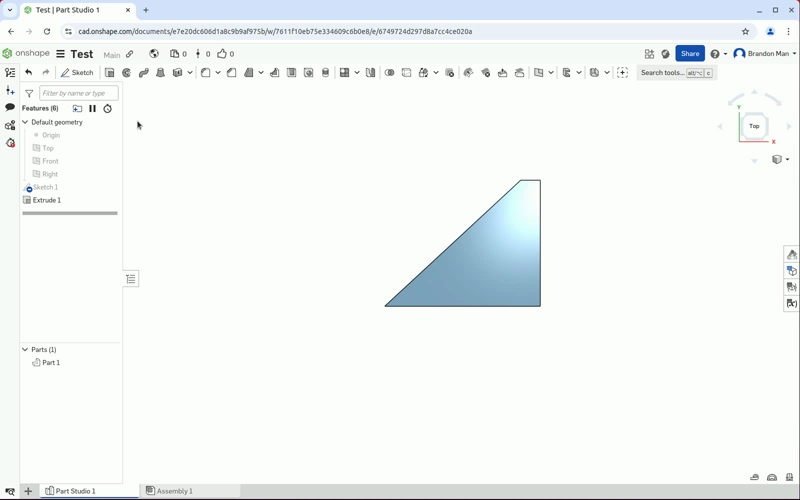
mouse_move(73, 189)
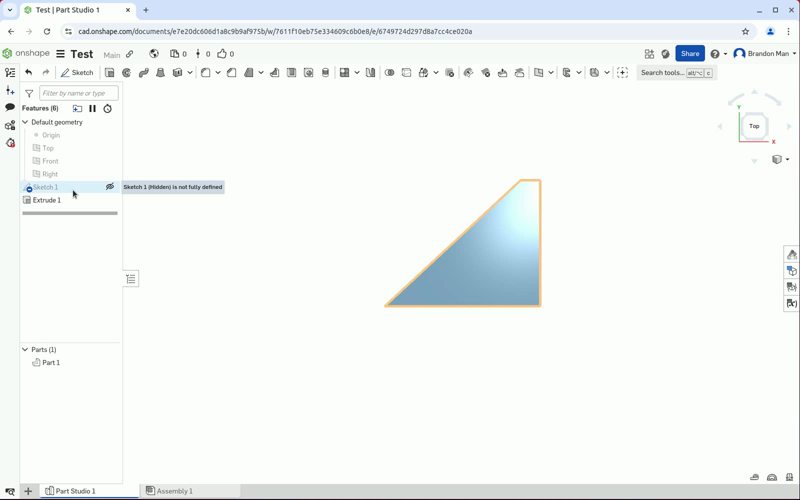
click(73, 189)
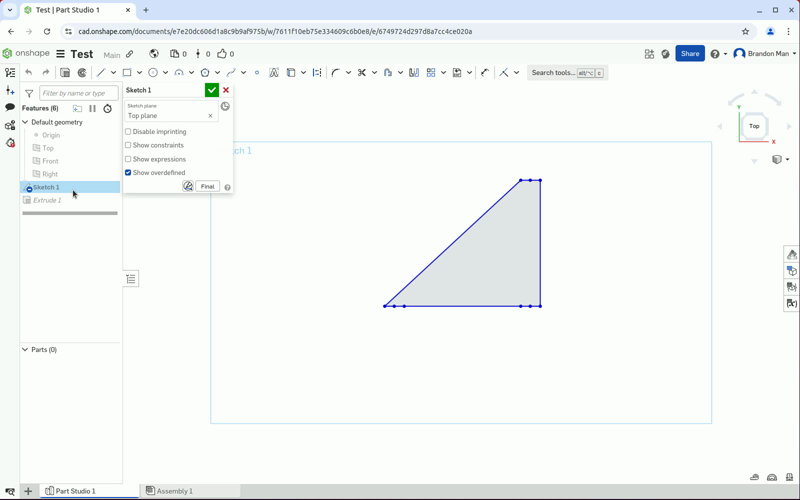
mouse_move(229, 92)
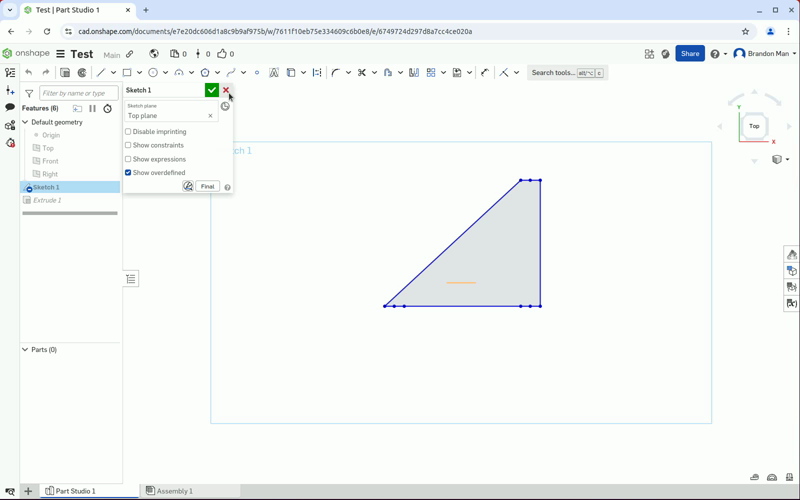
click(229, 92)
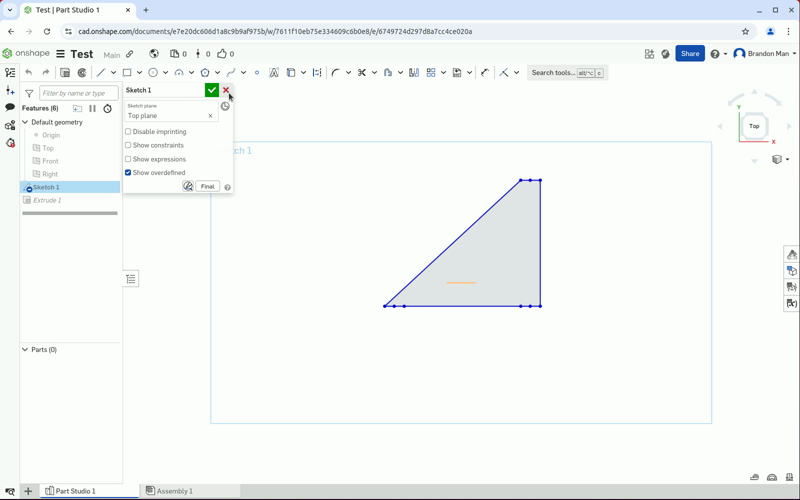
key(shift+s)
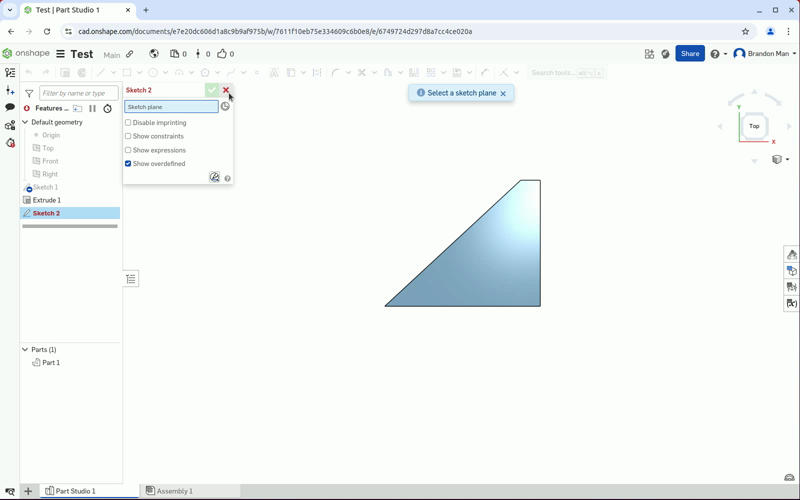
mouse_move(73, 150)
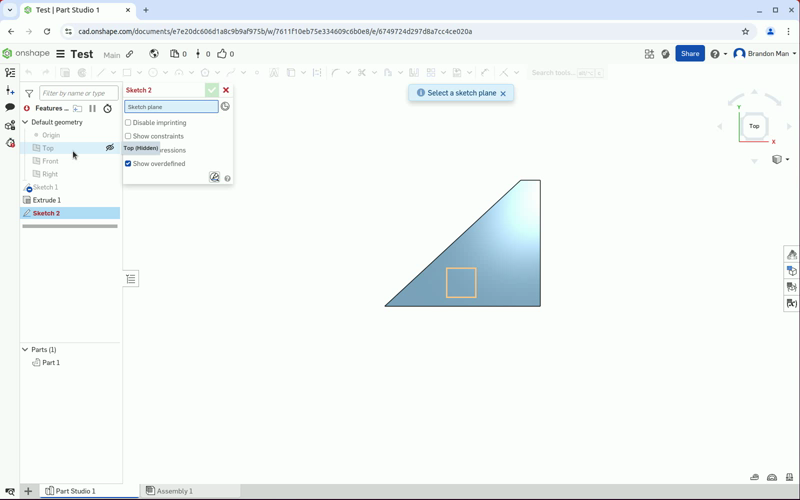
click(73, 150)
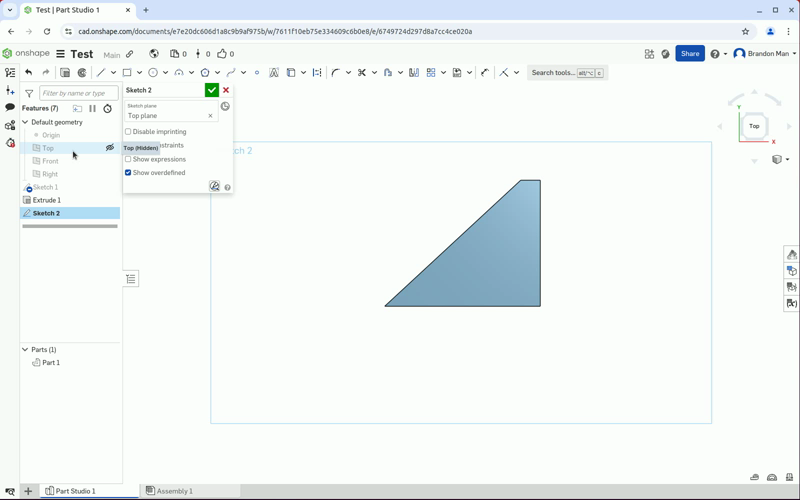
mouse_move(73, 352)
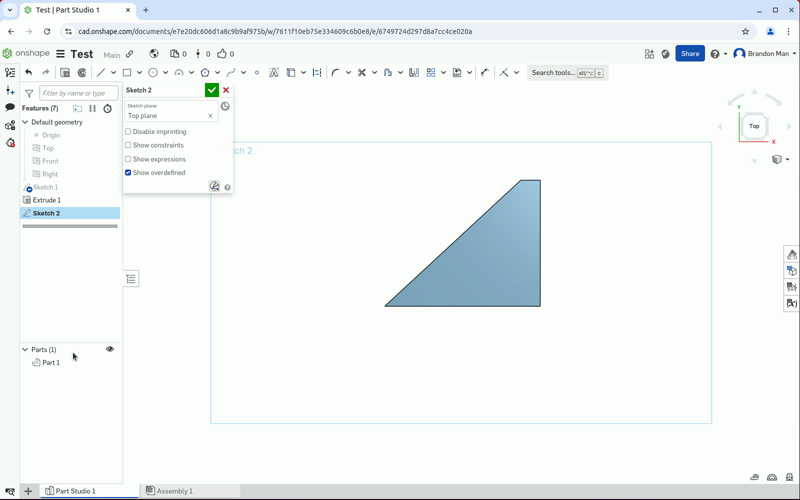
key(y)
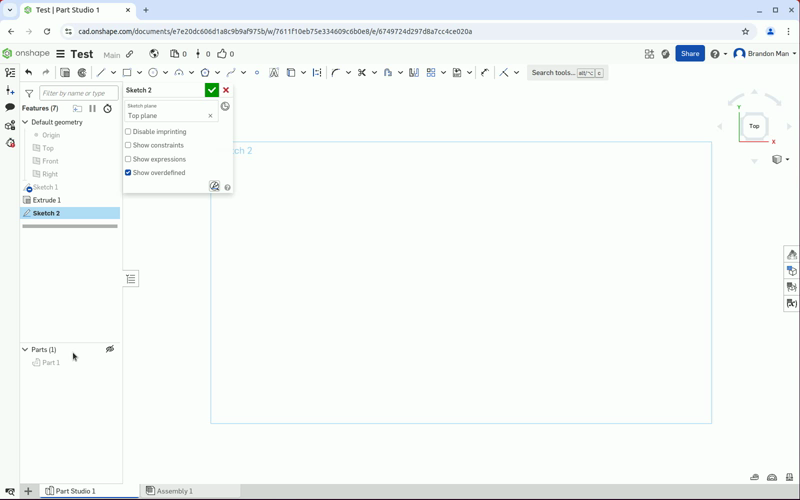
key(l)
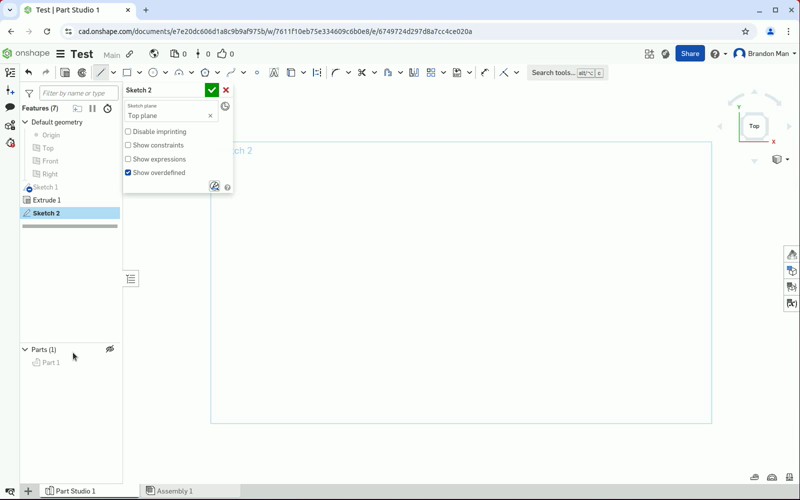
key_down(shift)
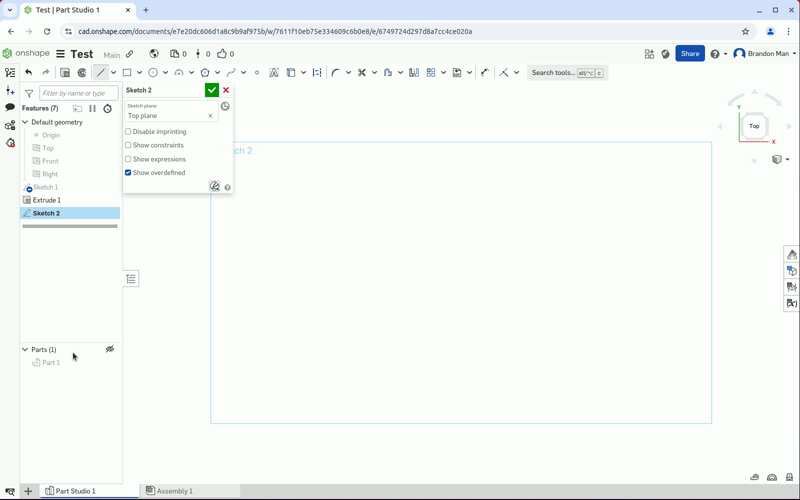
mouse_move(529, 180)
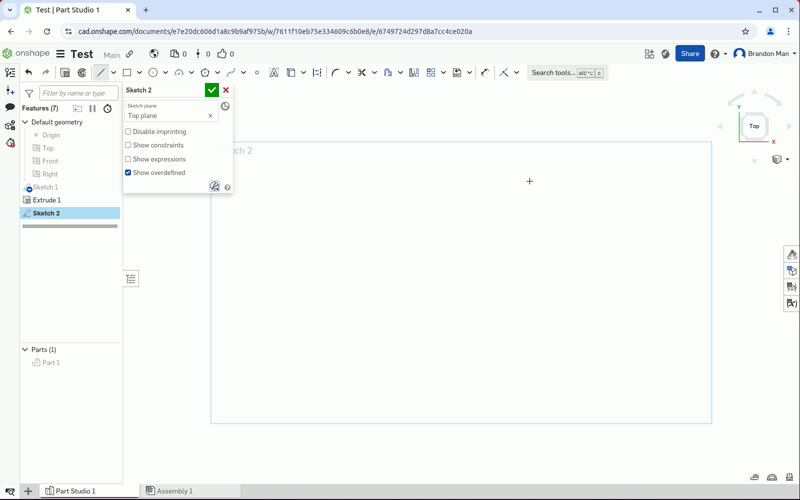
click(529, 180)
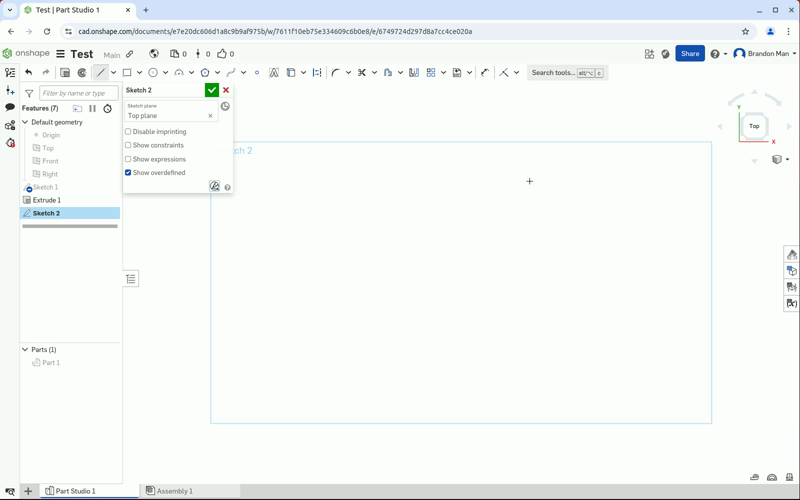
key_up(shift)
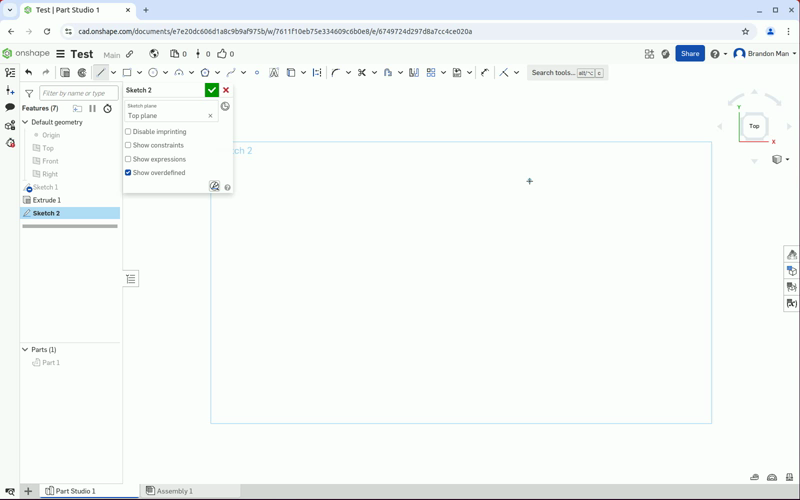
key_down(shift)
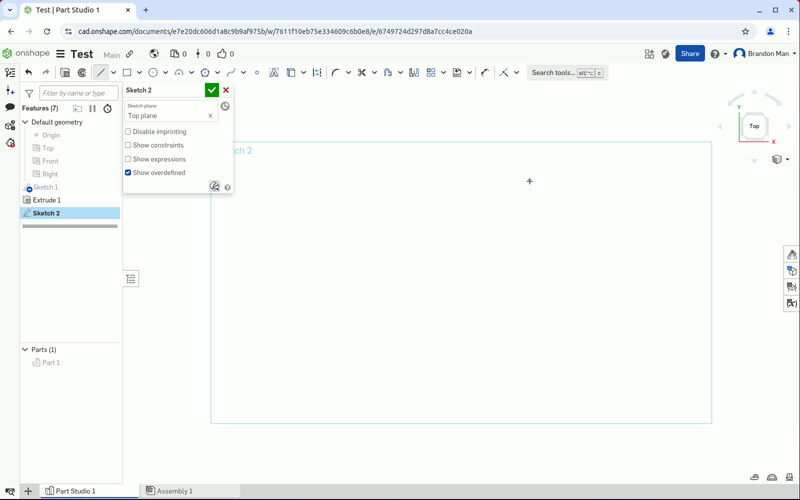
mouse_move(559, 180)
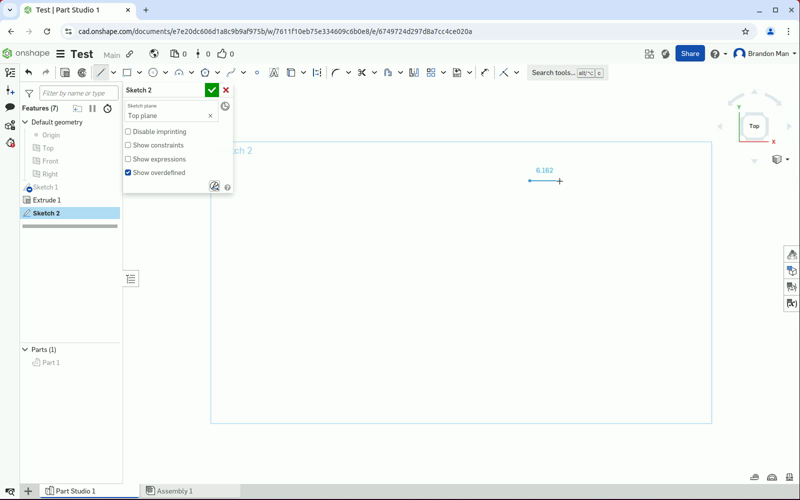
mouse_move(541, 180)
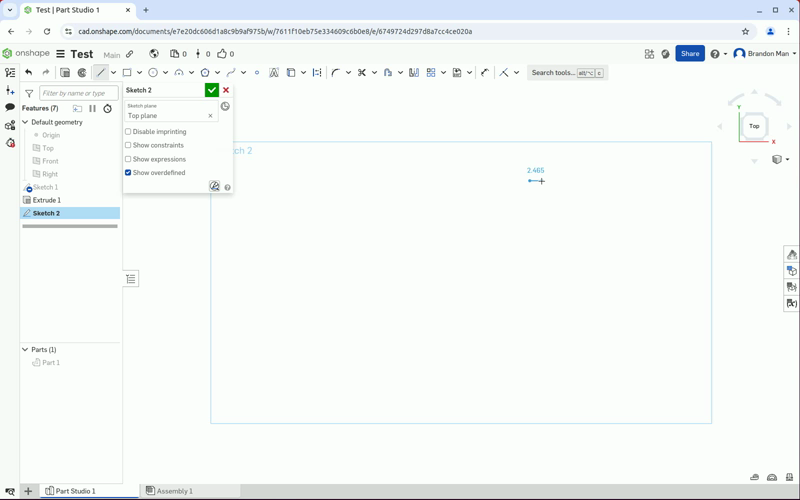
click(541, 180)
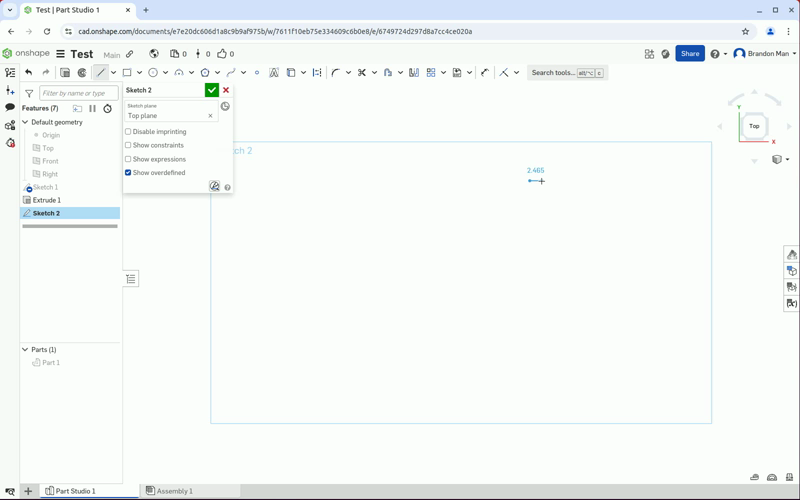
key_up(shift)
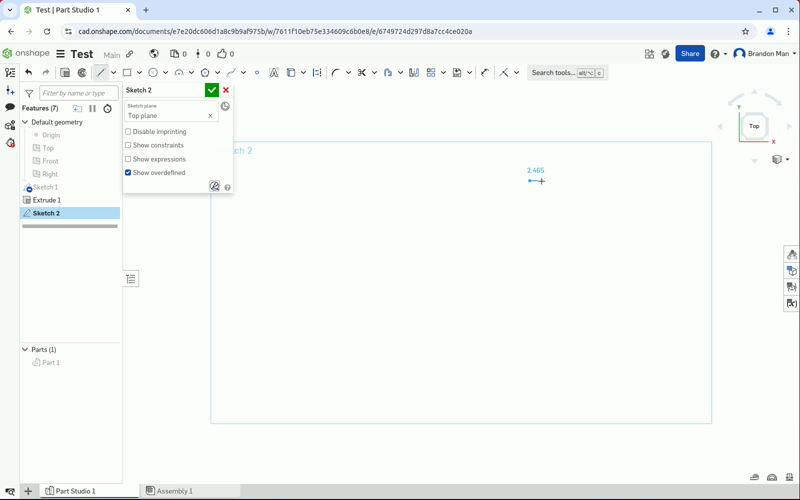
key_down(shift)
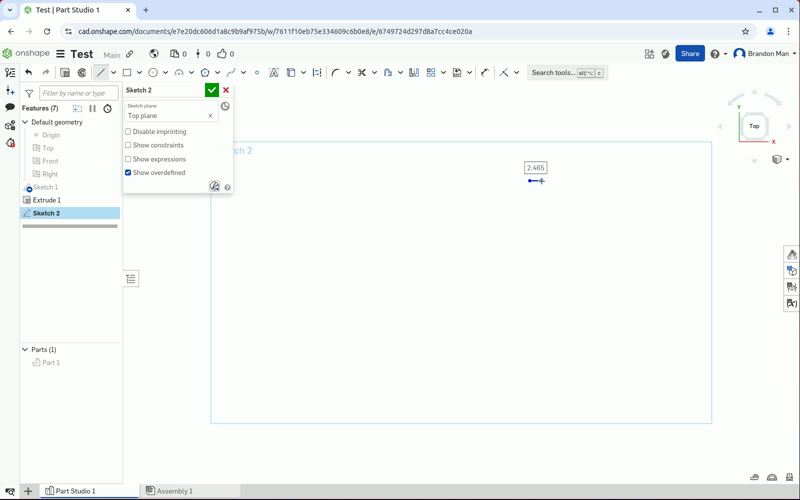
mouse_move(571, 180)
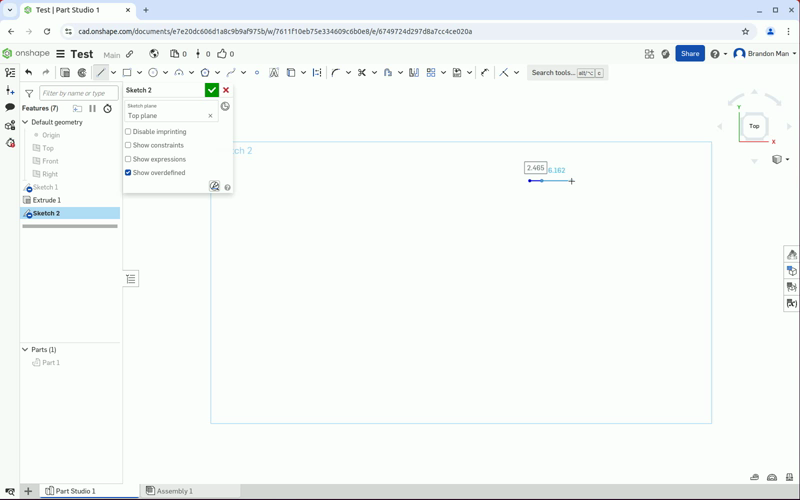
mouse_move(541, 169)
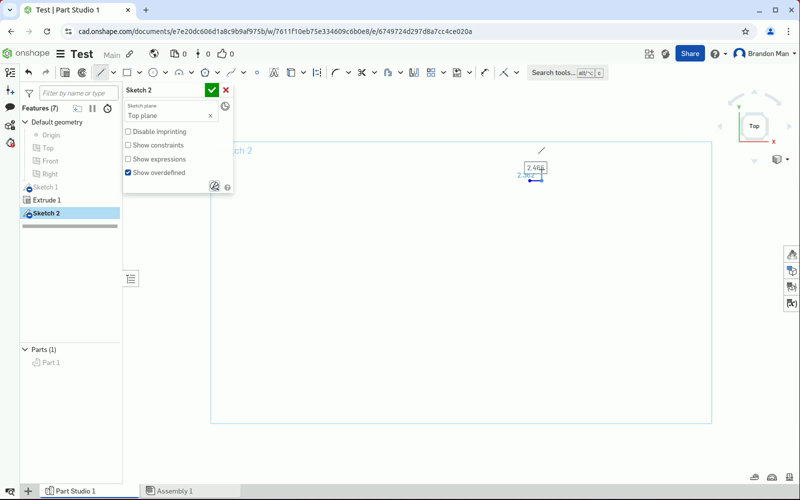
click(541, 169)
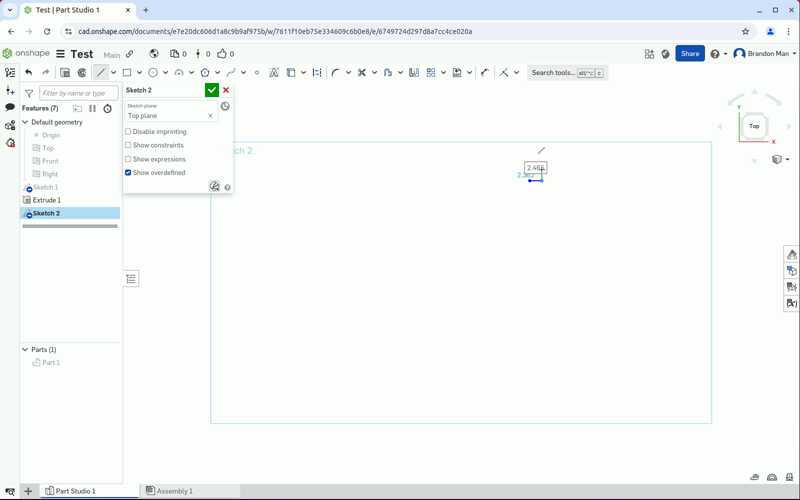
key_up(shift)
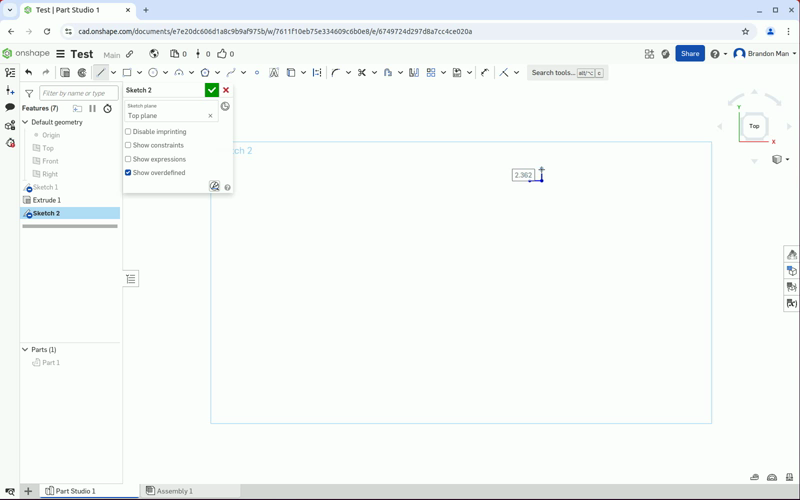
key_down(shift)
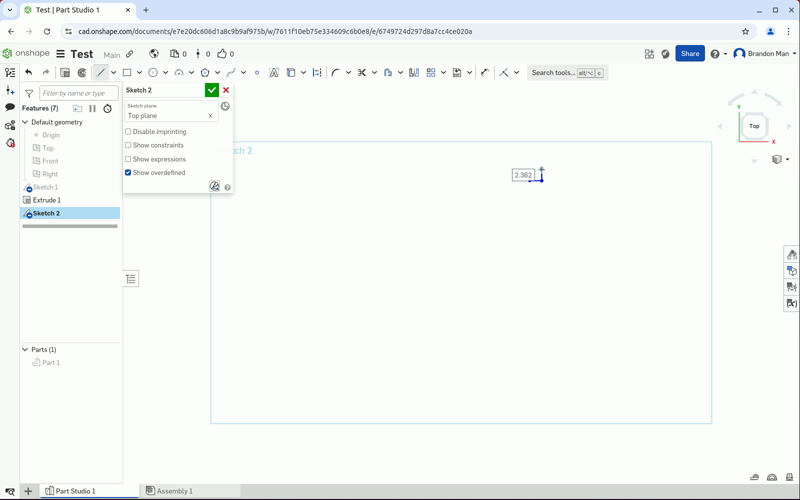
mouse_move(571, 169)
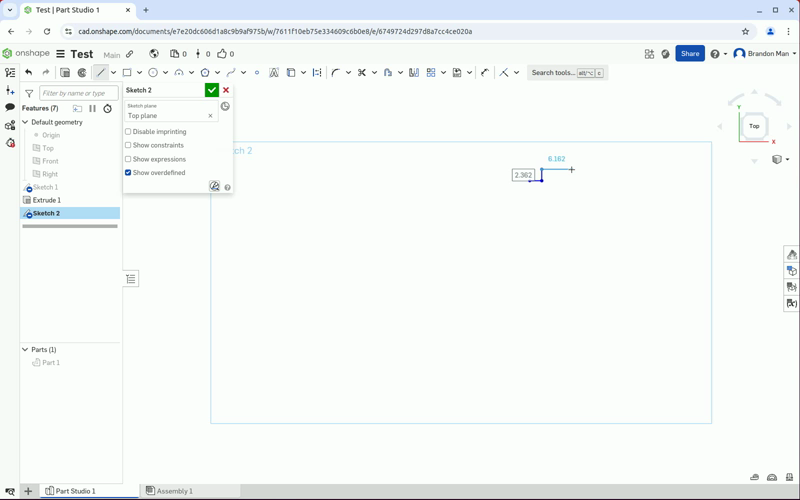
mouse_move(529, 169)
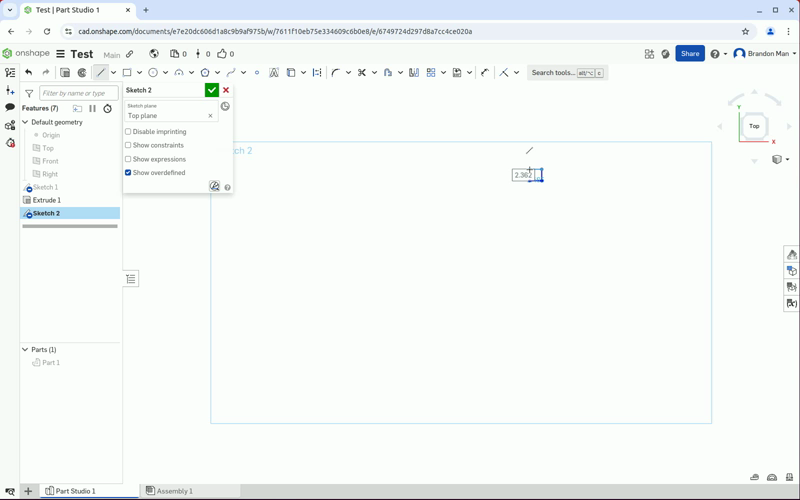
click(529, 169)
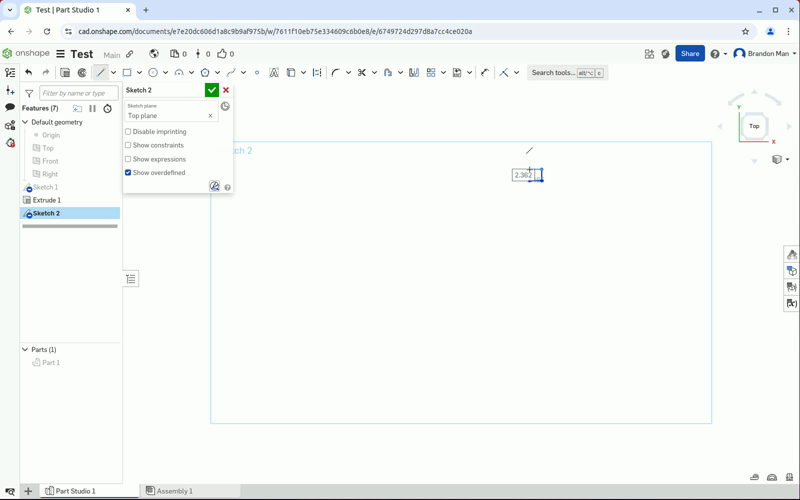
key_up(shift)
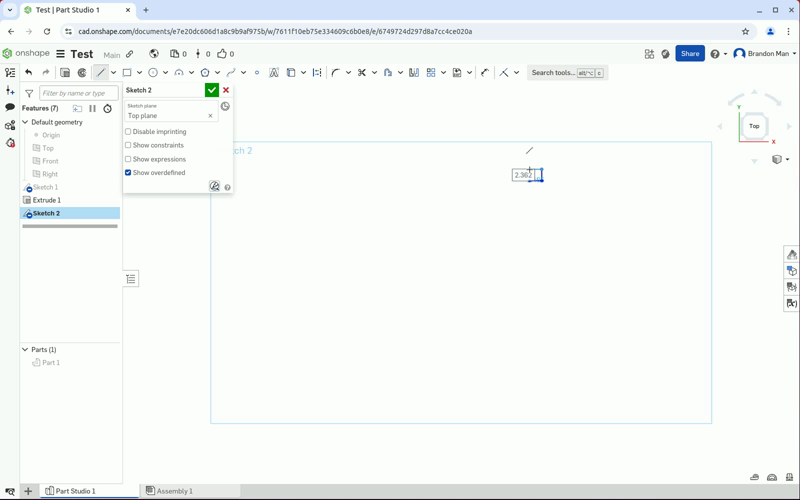
mouse_move(559, 169)
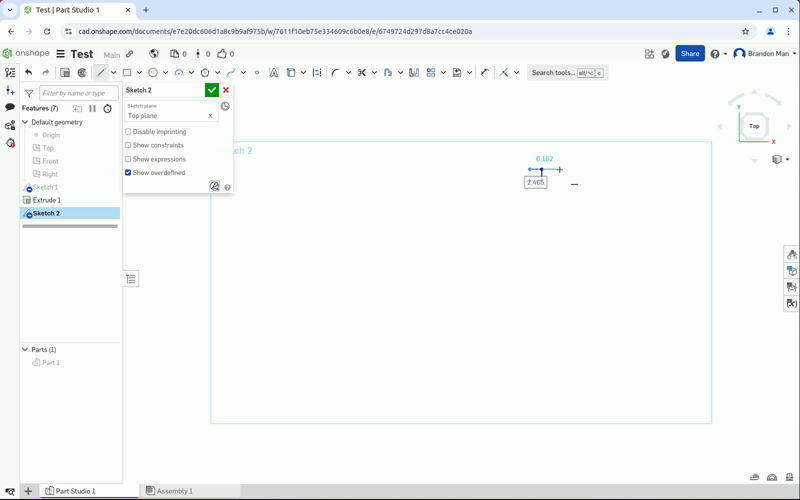
key_down(shift)
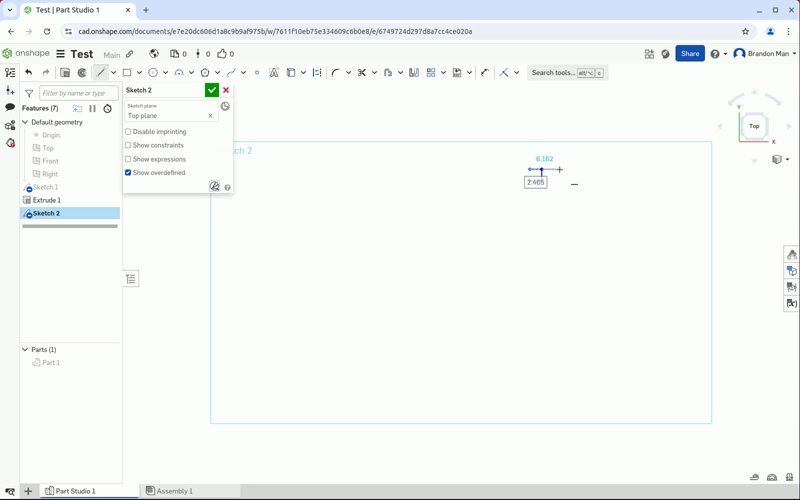
mouse_move(529, 180)
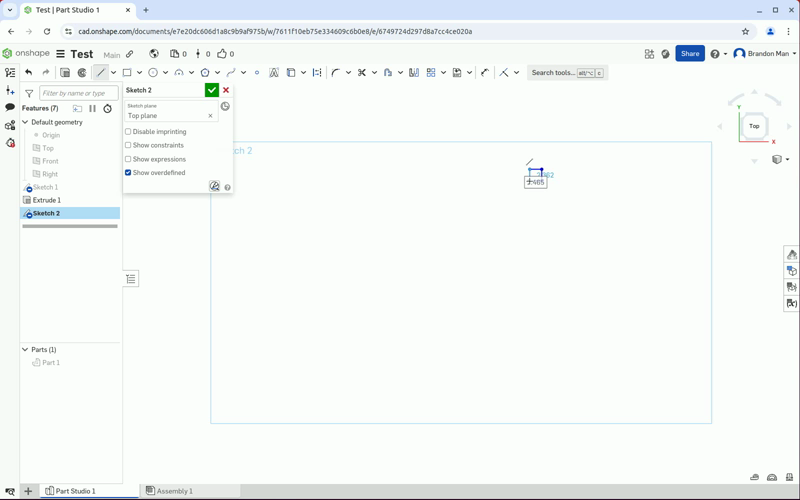
key_up(shift)
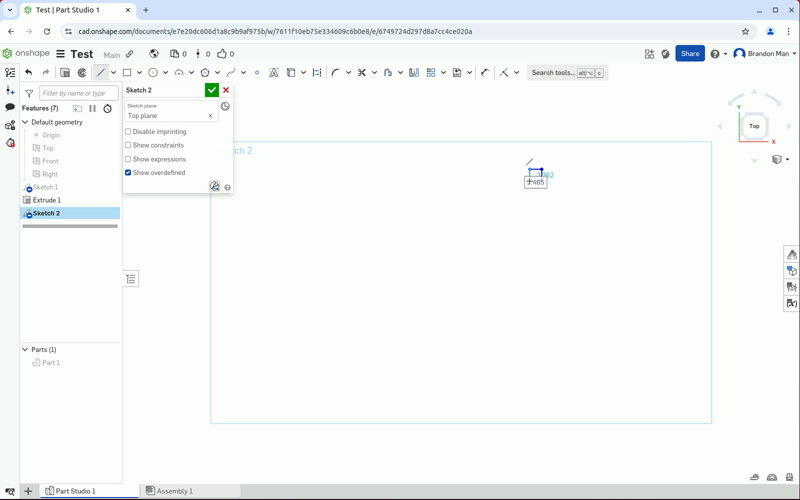
click(529, 180)
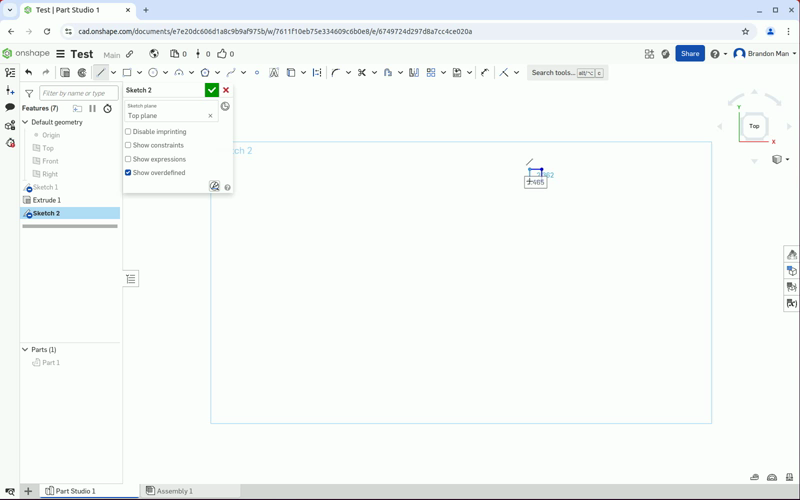
key(esc)
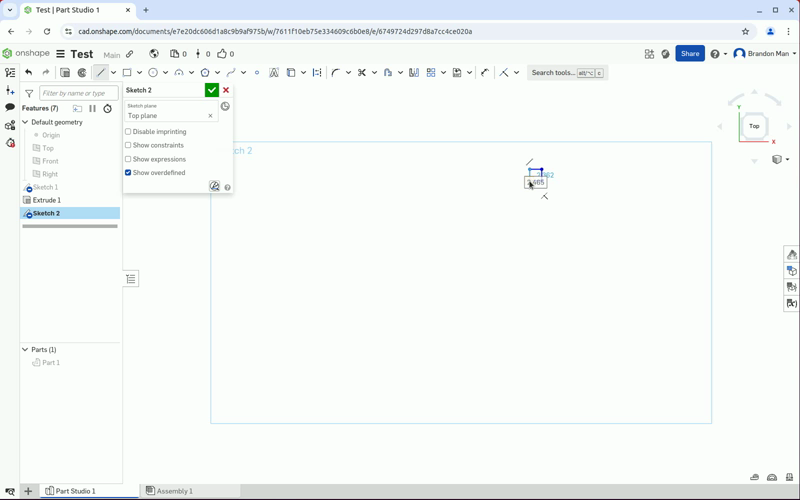
mouse_move(535, 173)
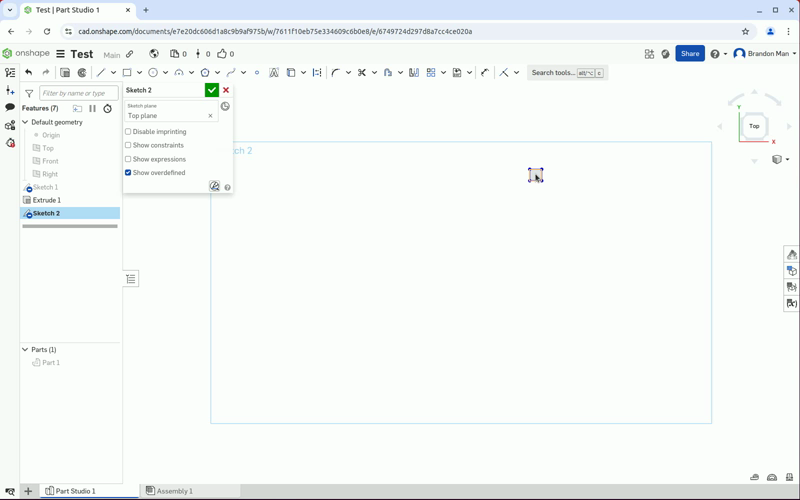
scroll(6)
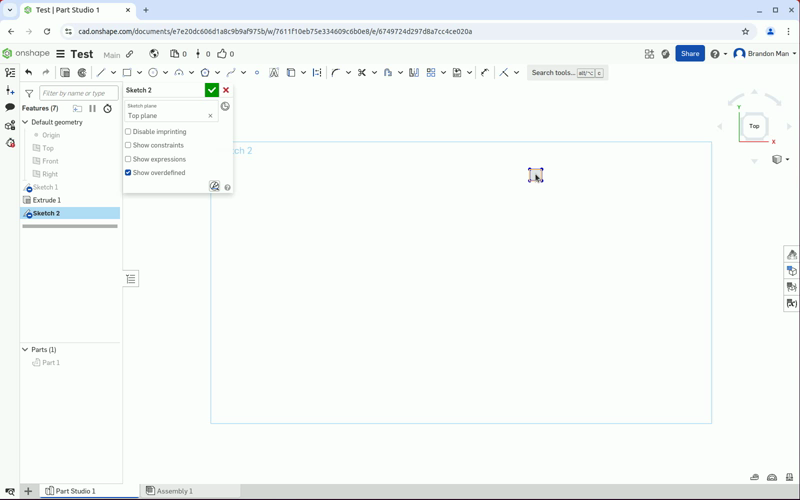
scroll(6)
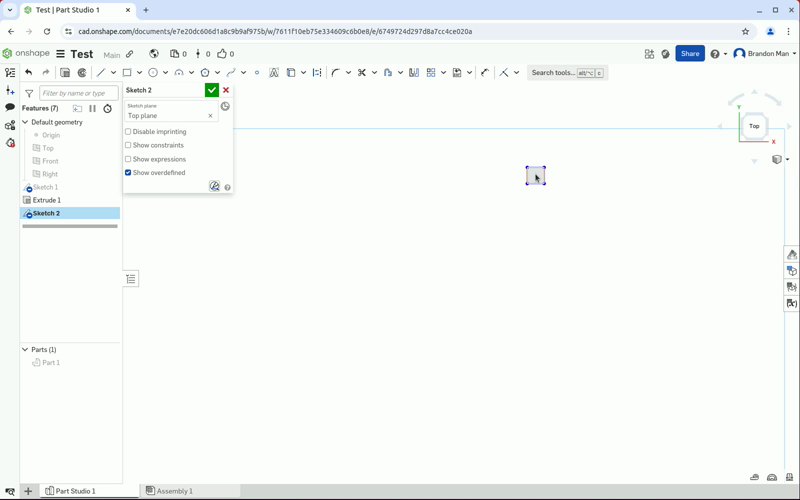
scroll(6)
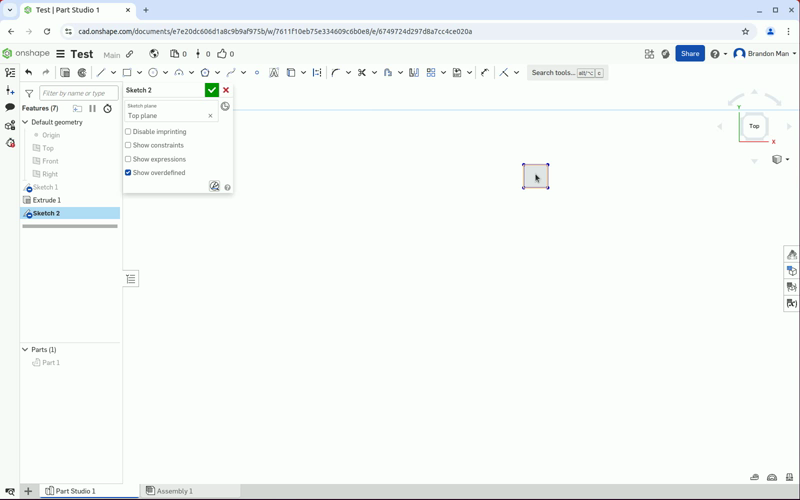
scroll(6)
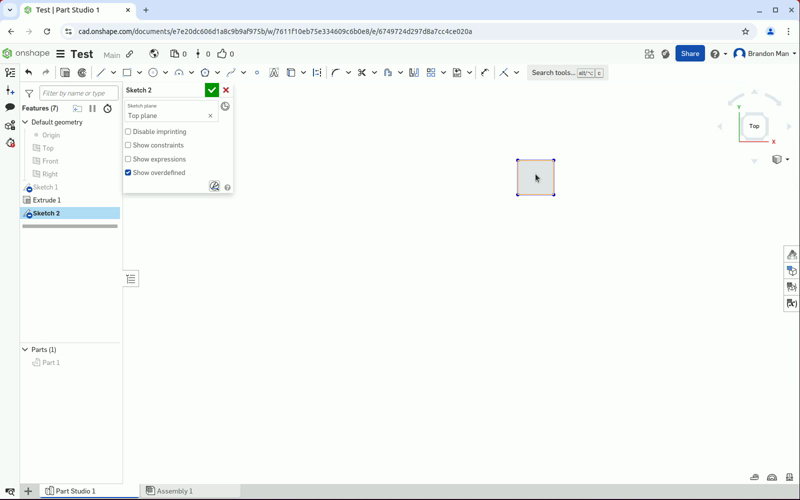
scroll(6)
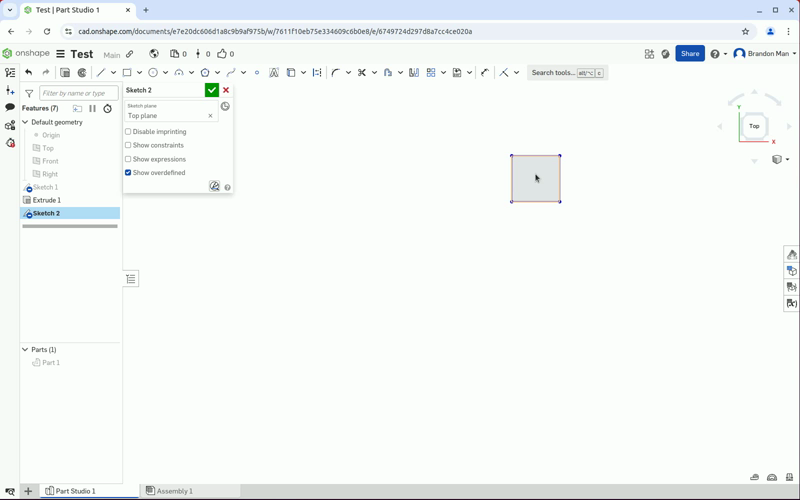
scroll(6)
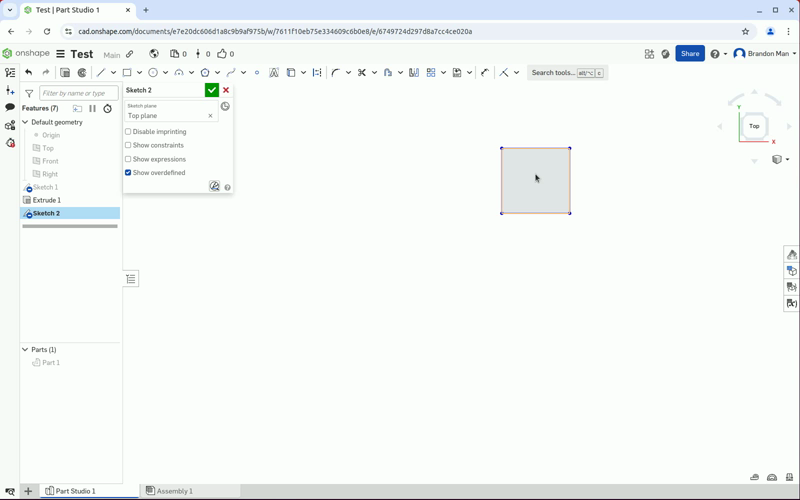
scroll(6)
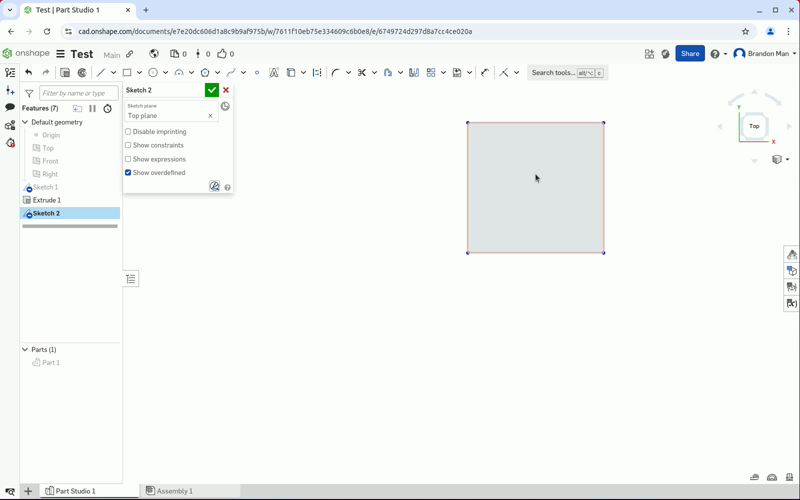
click(535, 173)
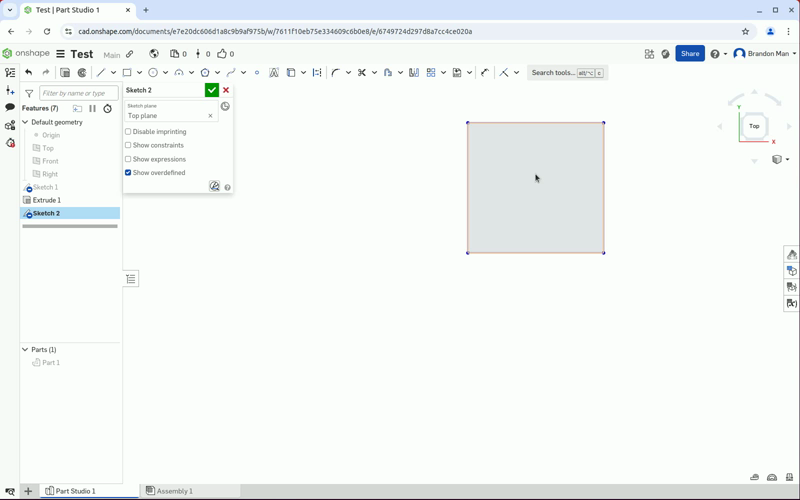
scroll(-6)
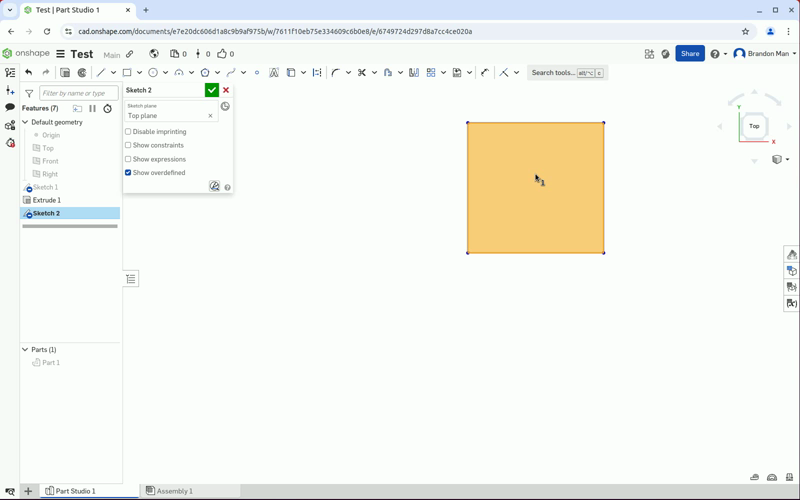
scroll(-6)
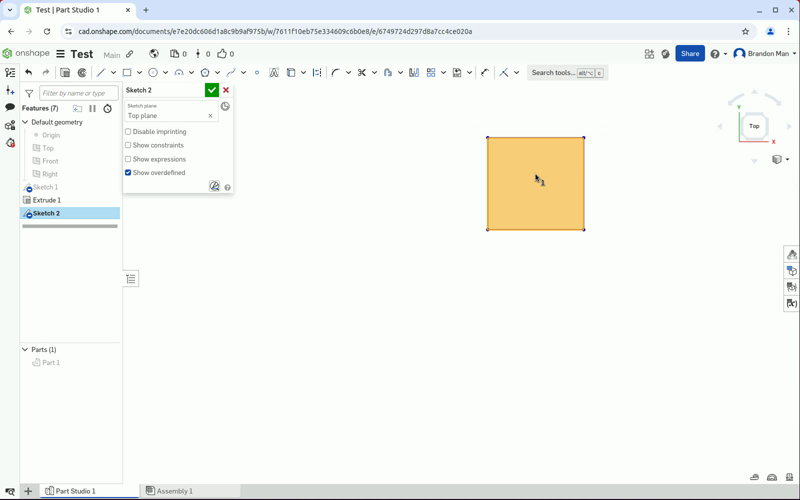
scroll(-6)
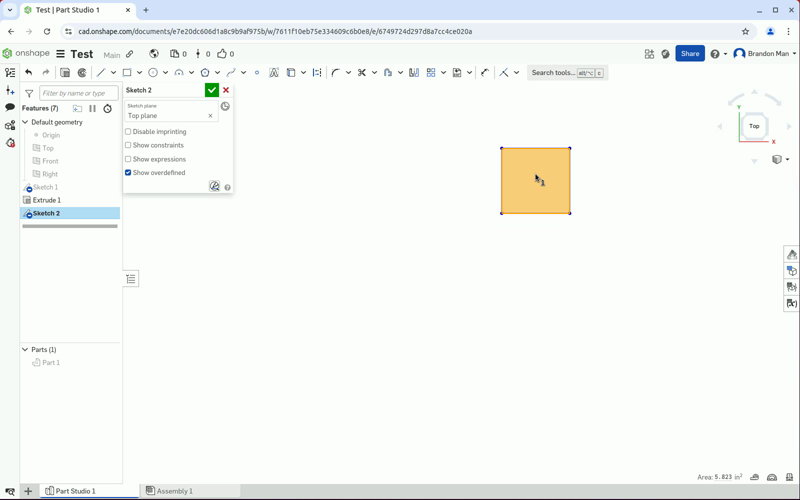
scroll(-6)
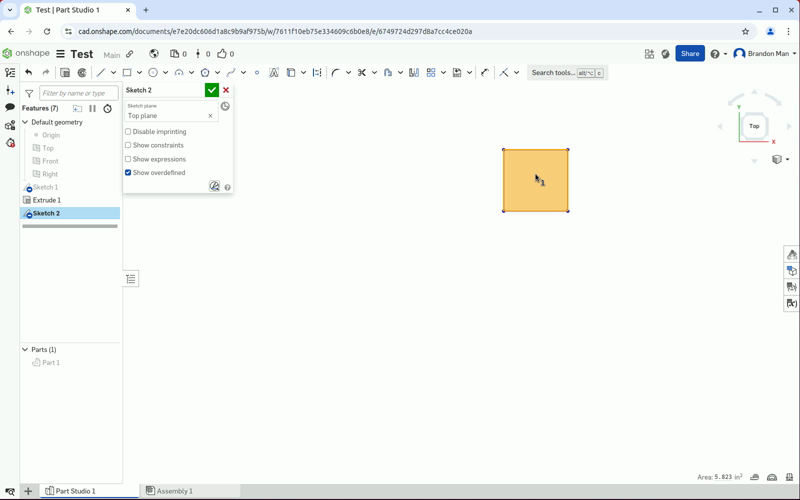
scroll(-6)
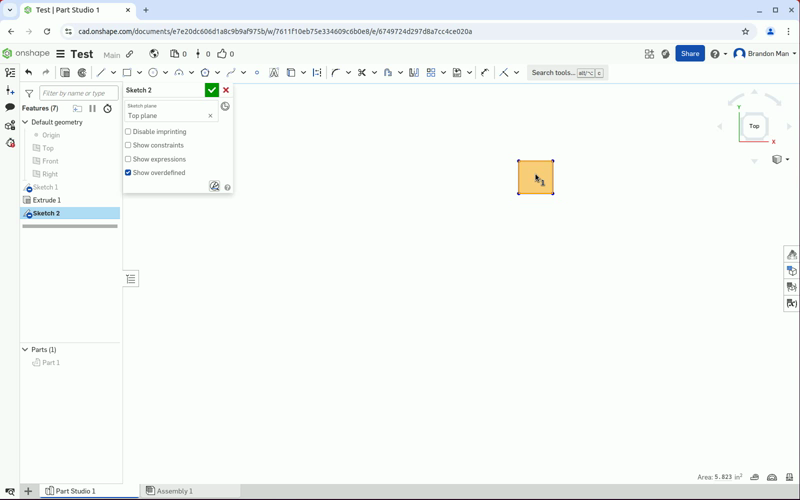
scroll(-6)
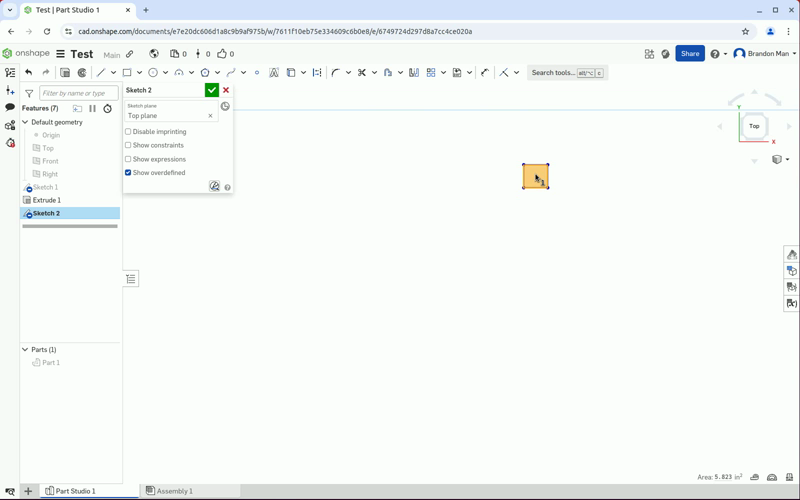
scroll(-6)
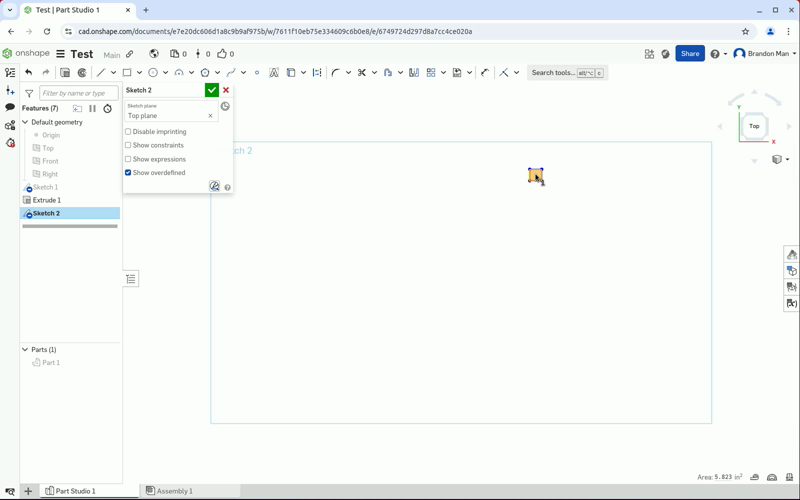
mouse_move(73, 352)
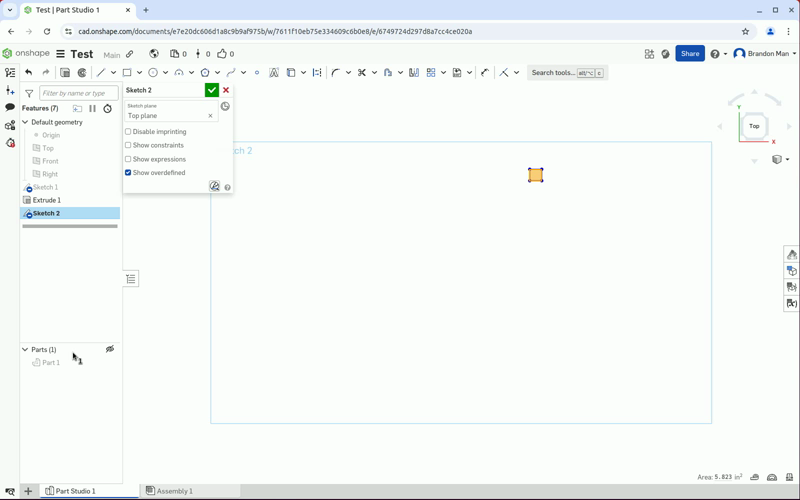
key(shift+y)
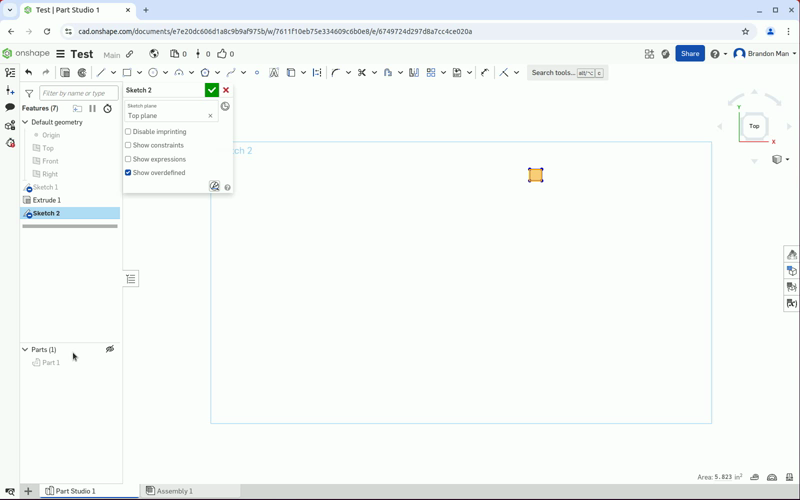
key(shift+e)
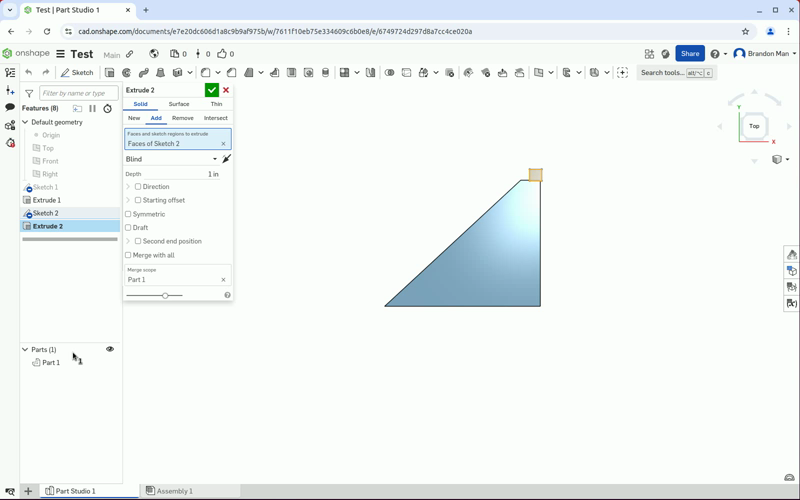
mouse_move(143, 106)
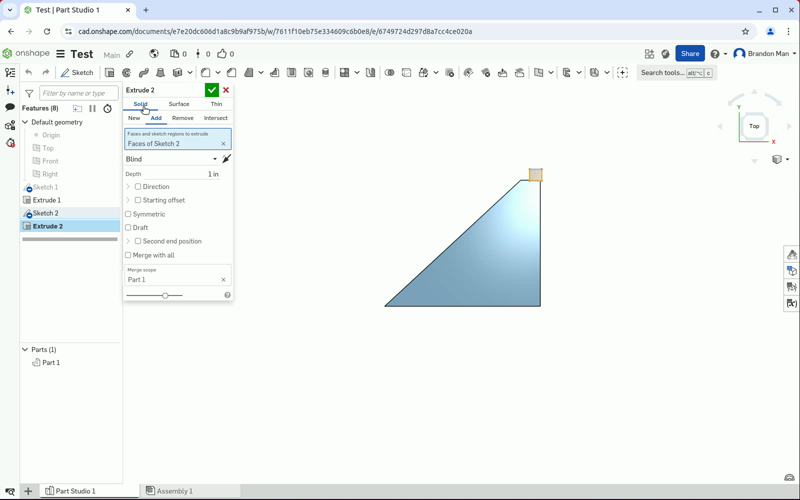
click(143, 106)
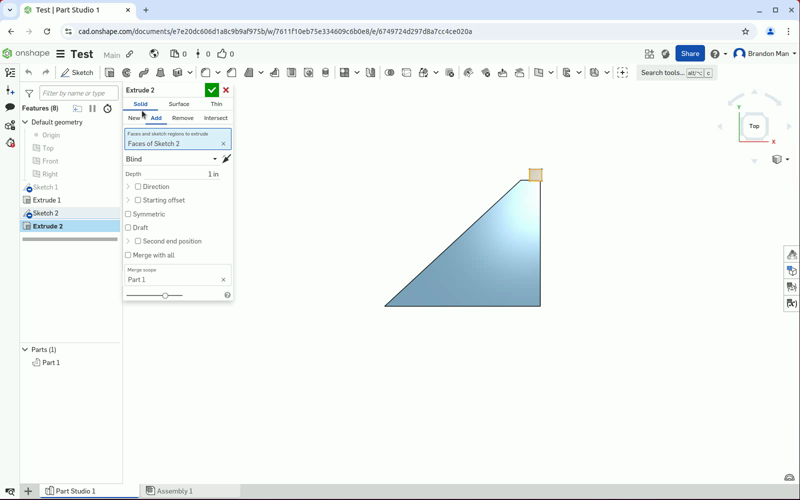
mouse_move(137, 120)
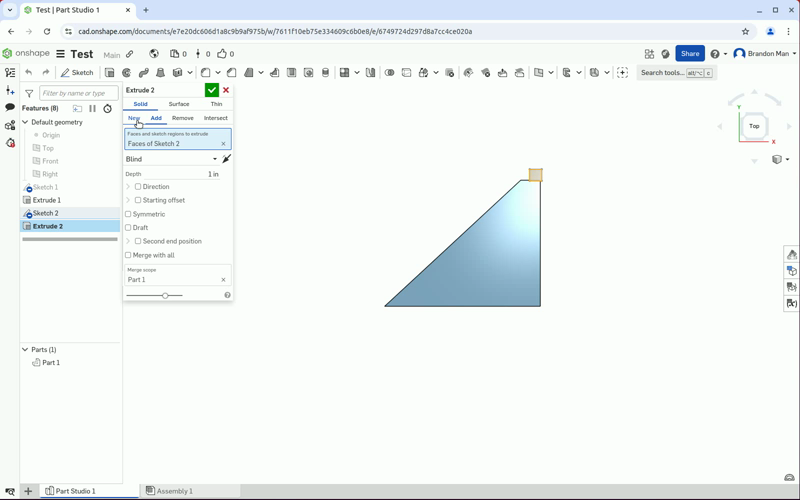
click(137, 120)
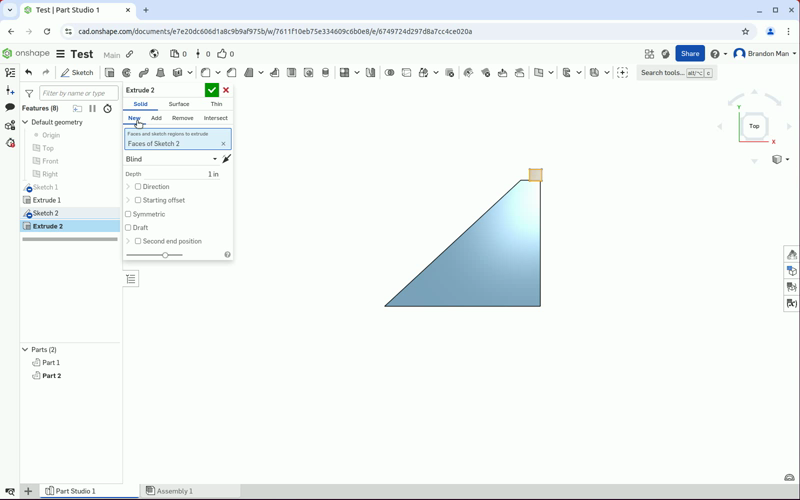
key(tab, 4)
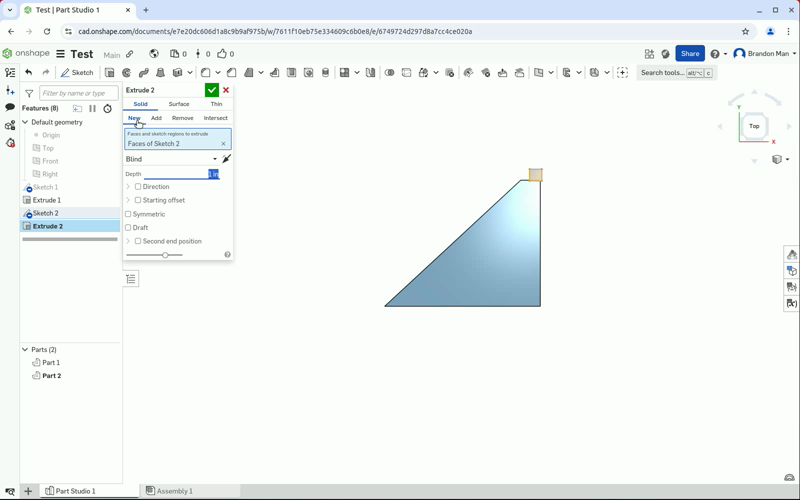
text(0.481)
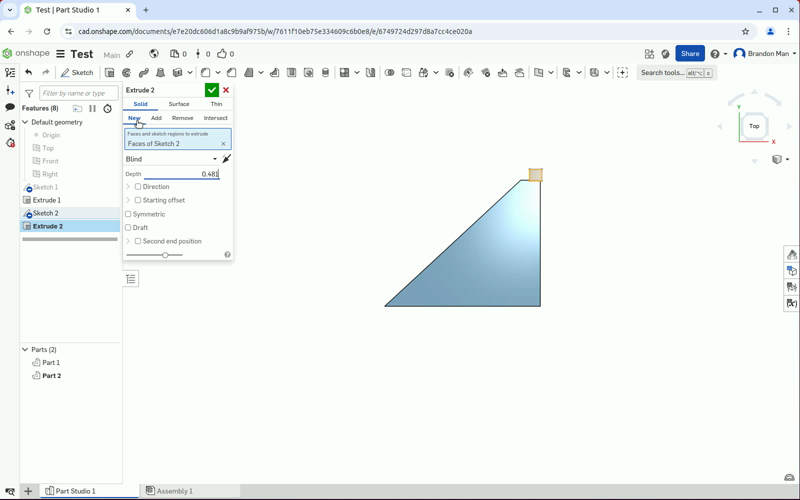
key(enter)
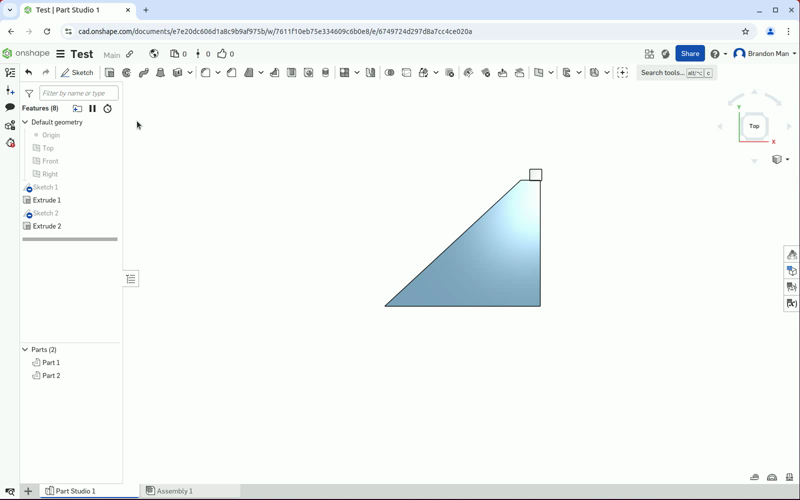
key(shift+h)
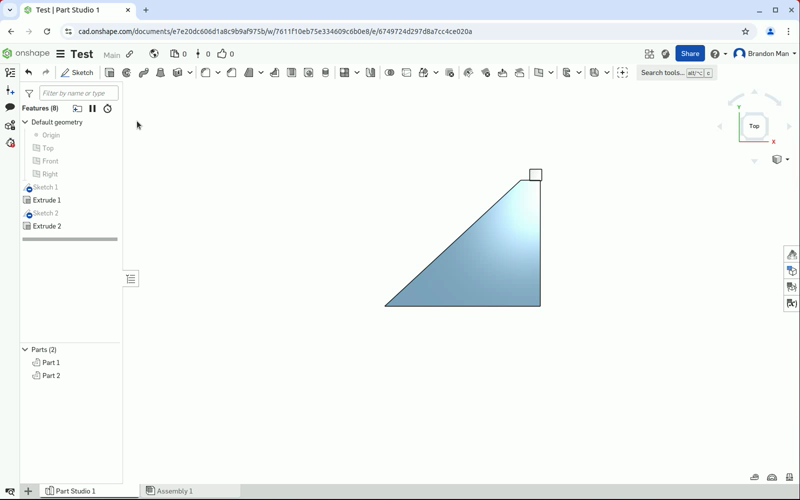
key(shift+h)
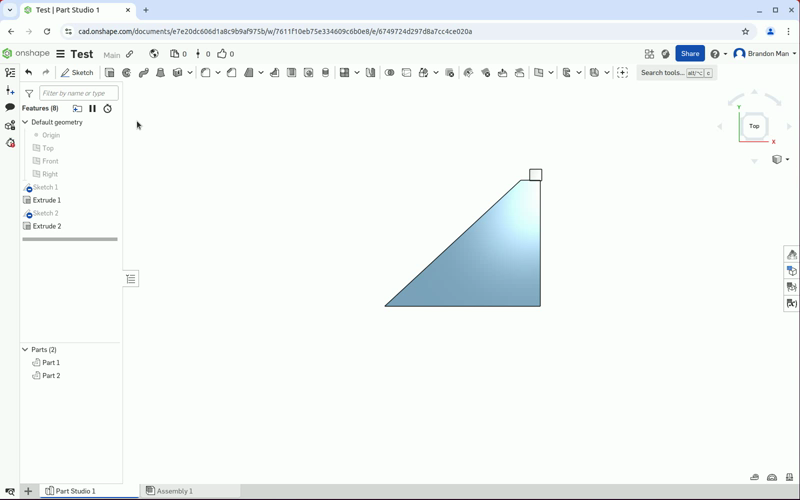
mouse_move(73, 189)
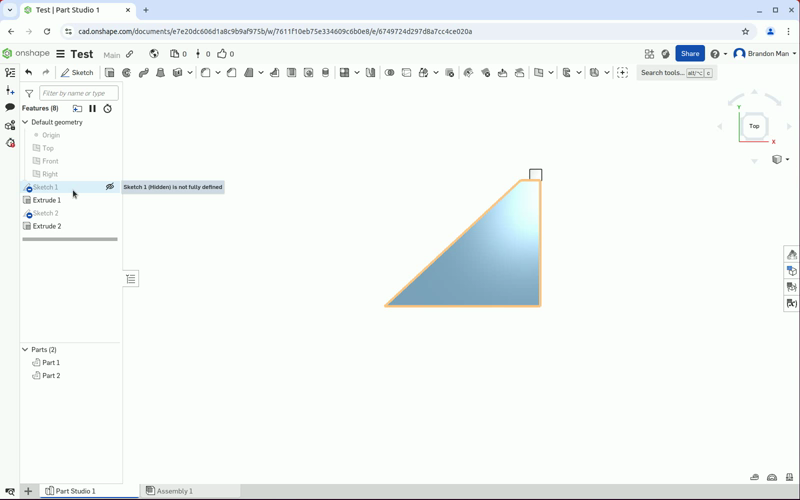
click(73, 189)
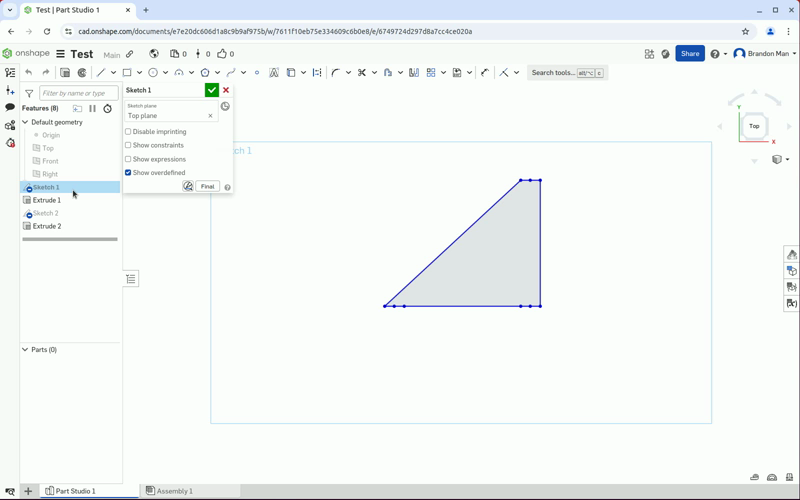
mouse_move(229, 92)
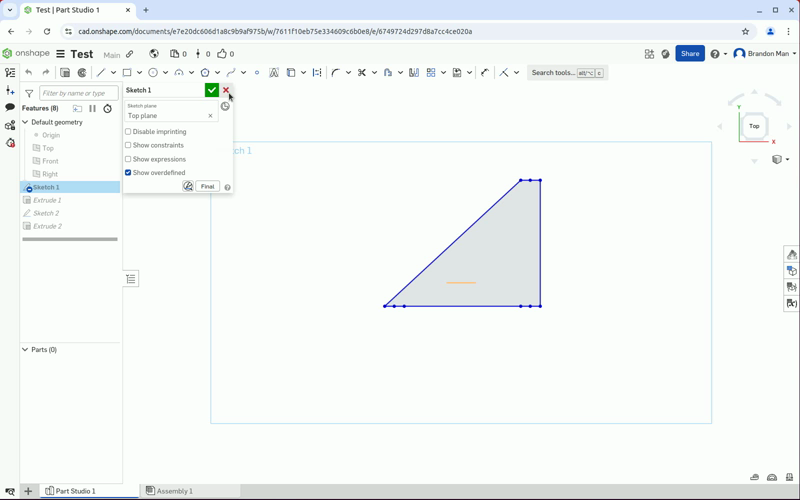
click(229, 92)
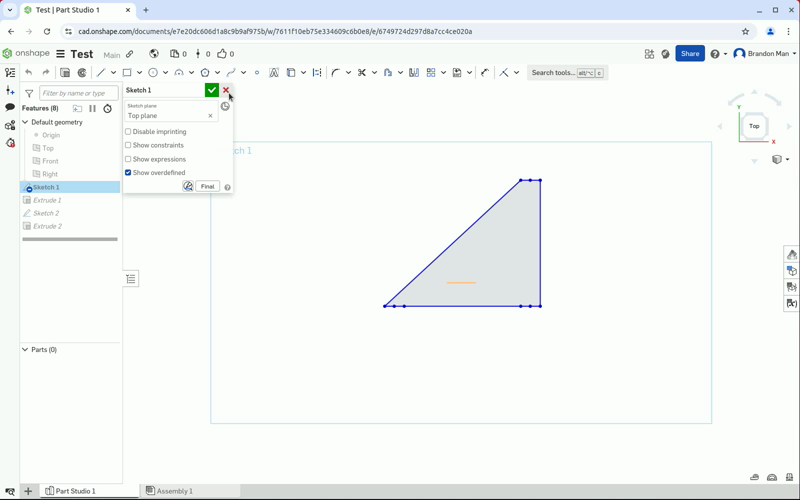
key(shift+s)
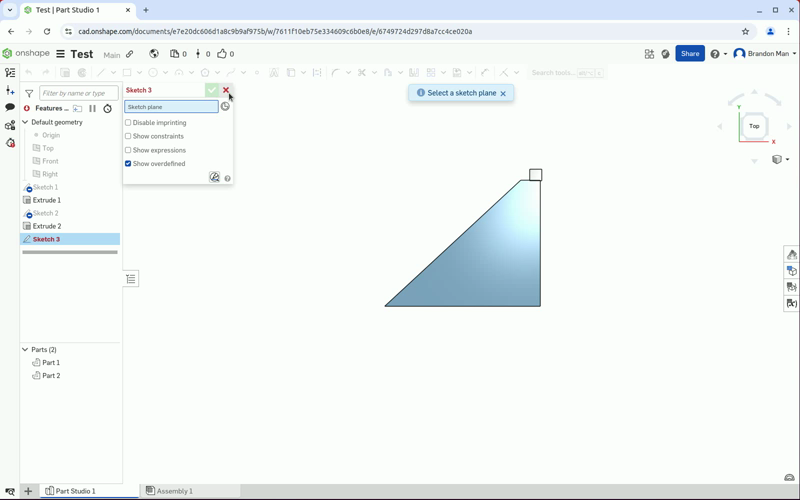
mouse_move(73, 150)
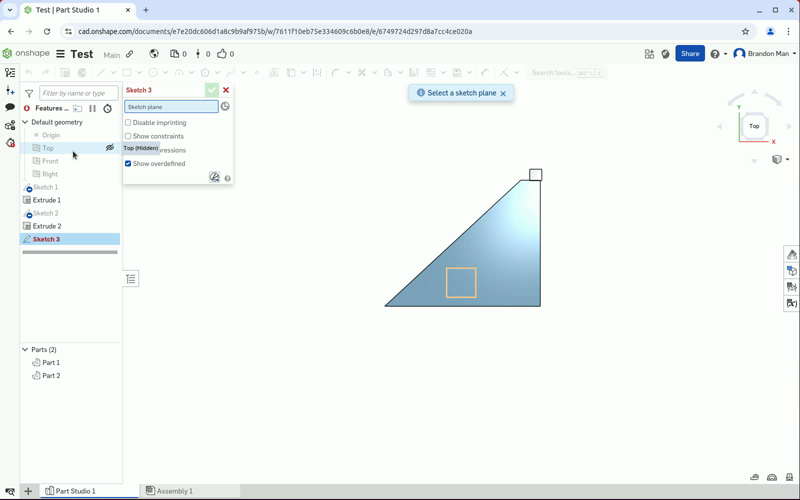
click(73, 150)
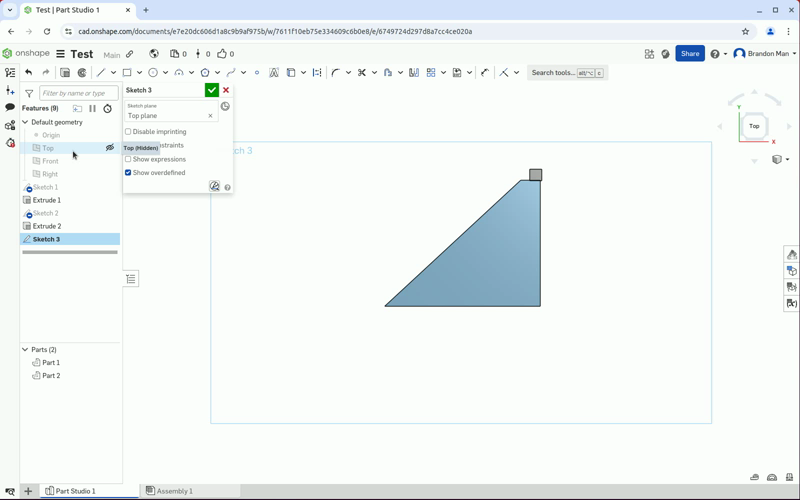
mouse_move(73, 352)
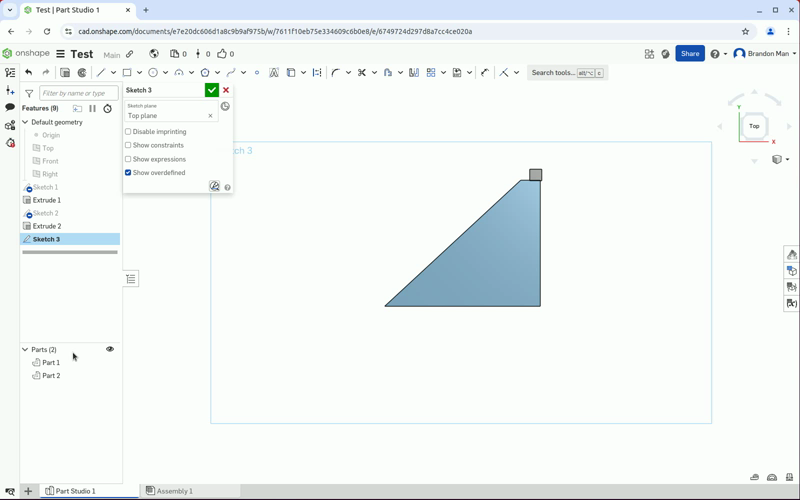
key(y)
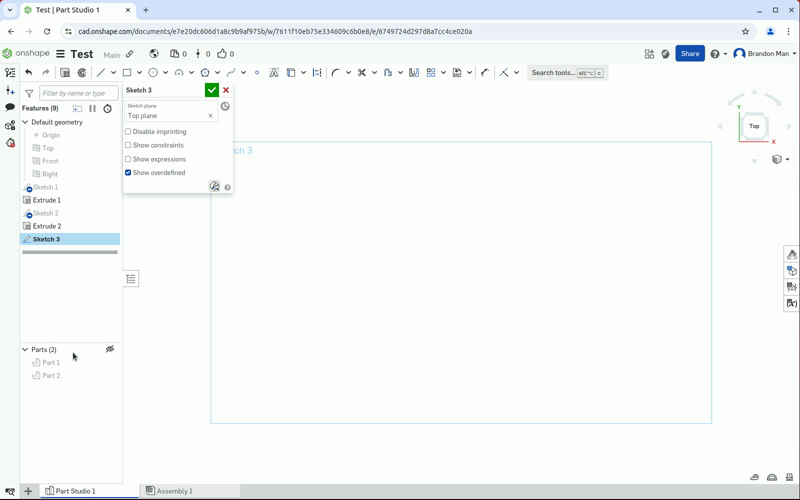
key(l)
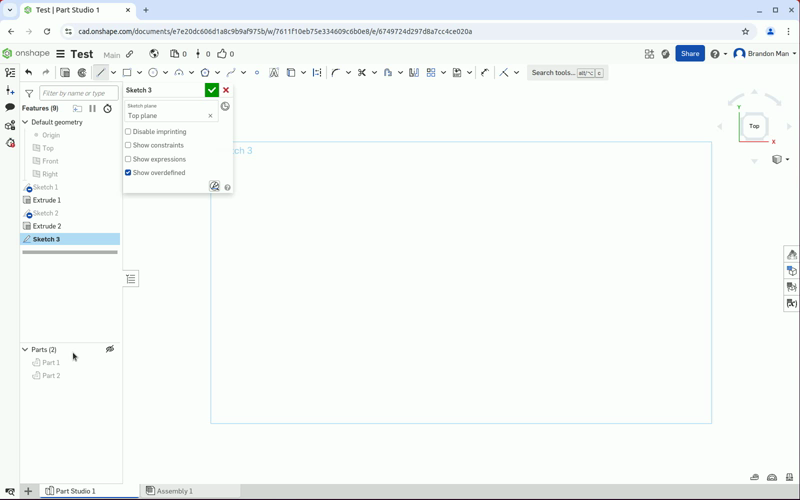
key_down(shift)
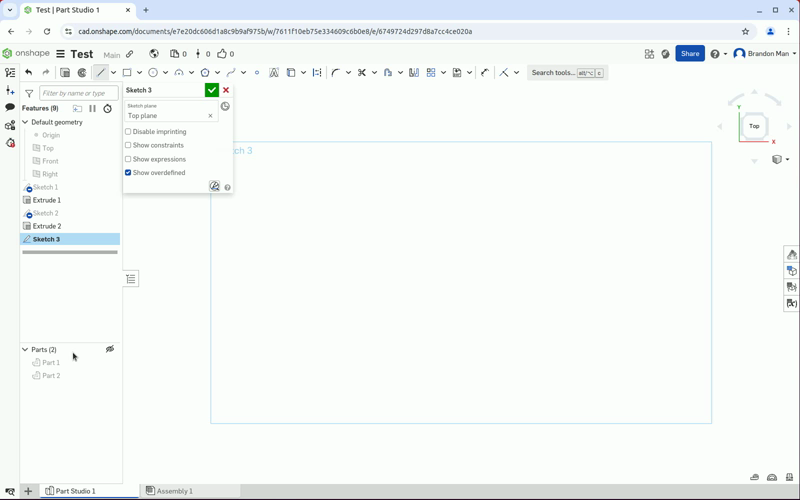
mouse_move(384, 315)
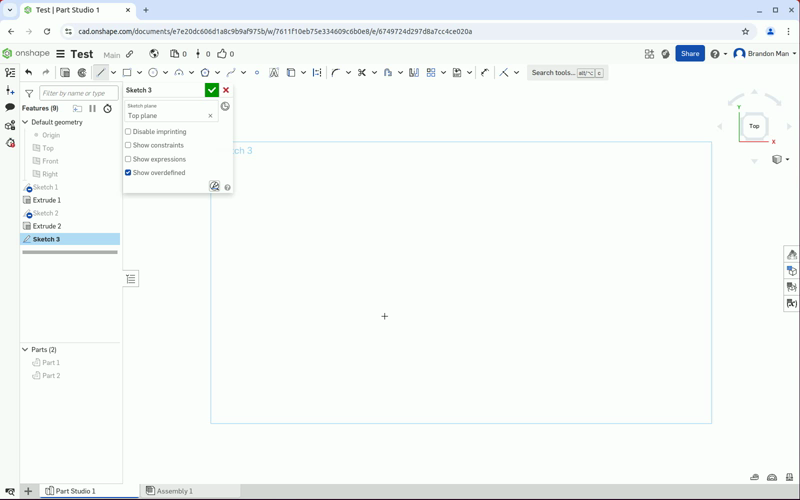
click(384, 315)
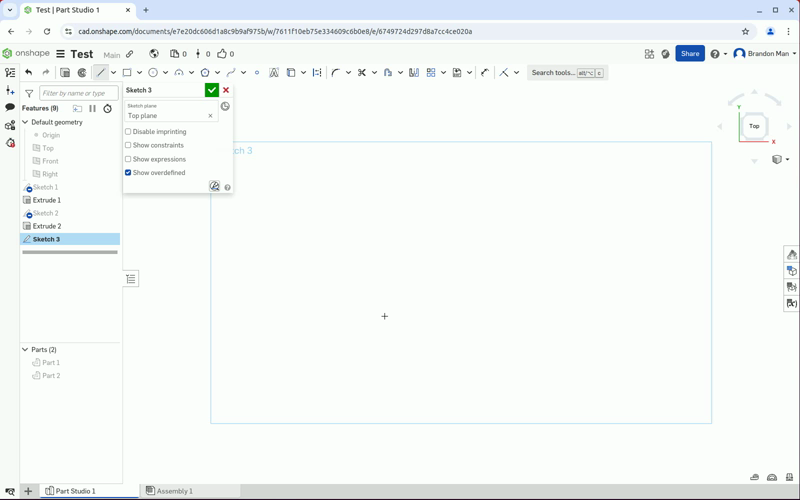
key_up(shift)
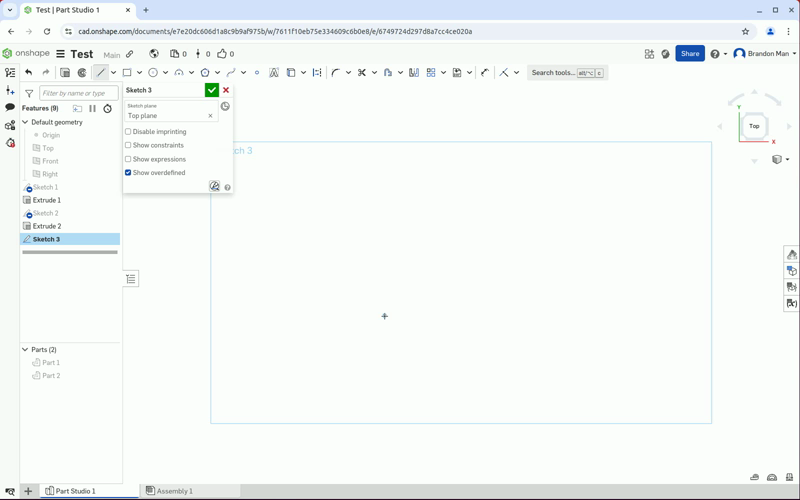
key_down(shift)
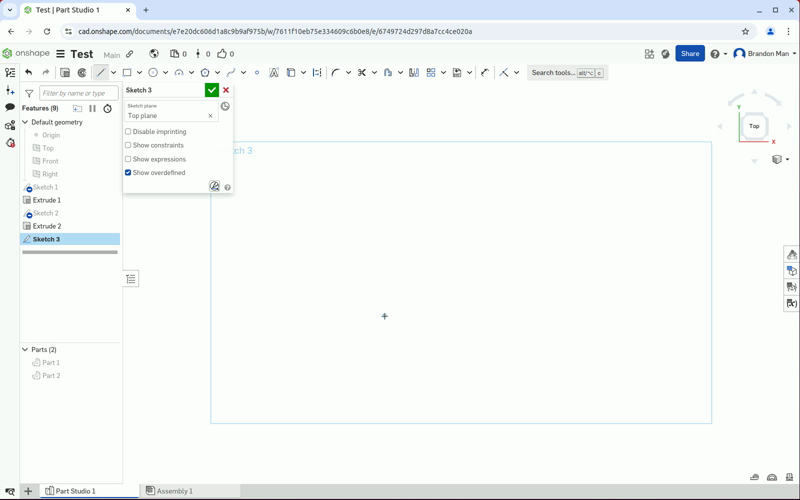
mouse_move(414, 315)
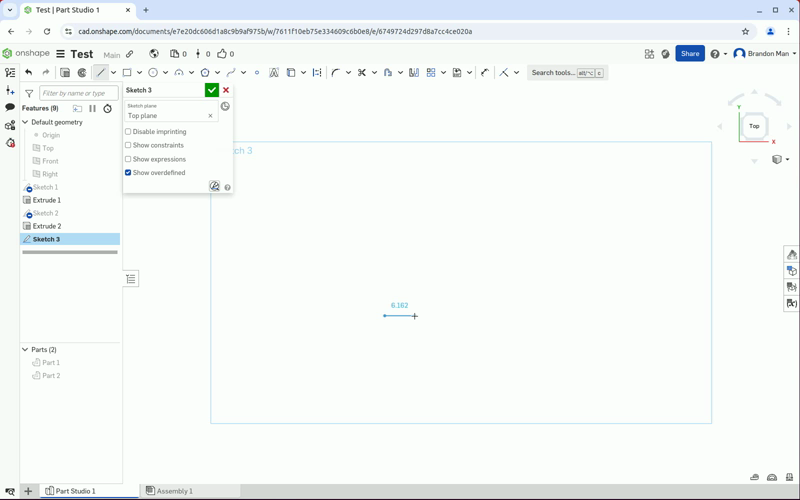
mouse_move(396, 315)
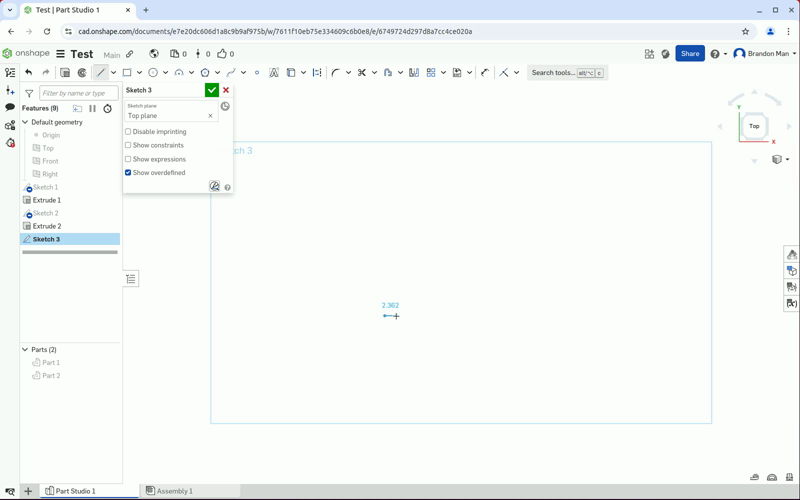
click(396, 315)
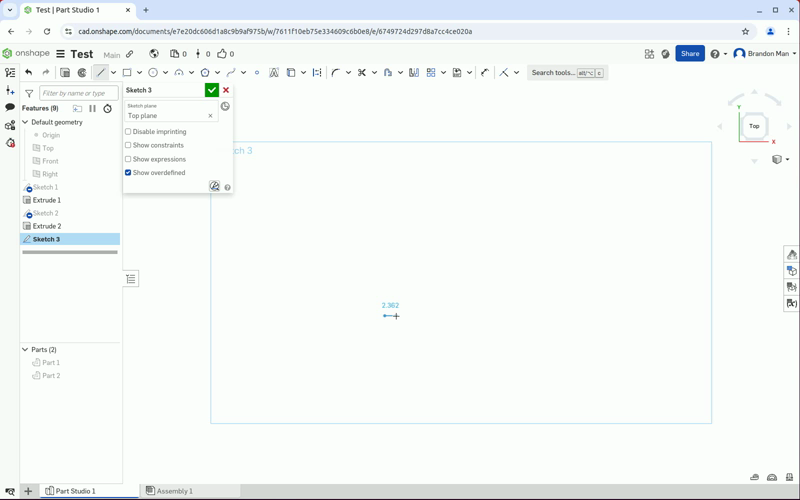
key_up(shift)
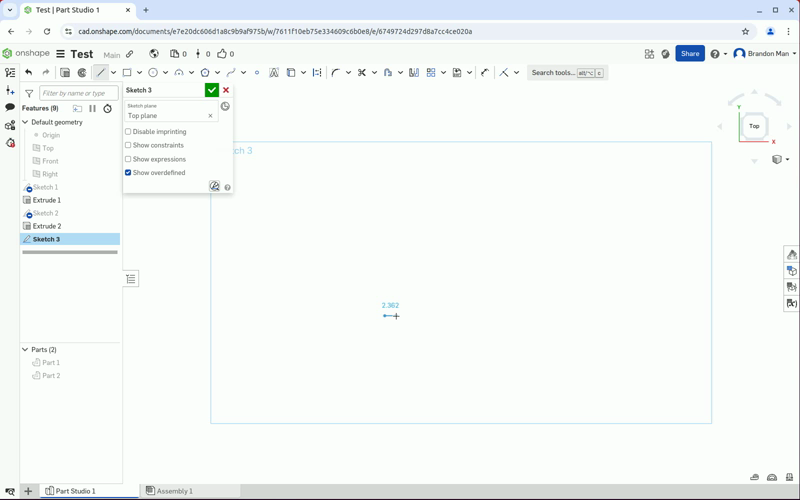
key_down(shift)
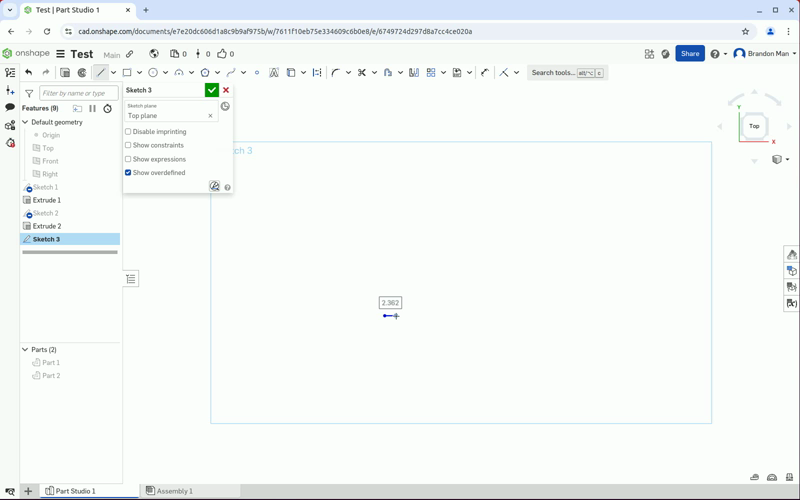
mouse_move(426, 315)
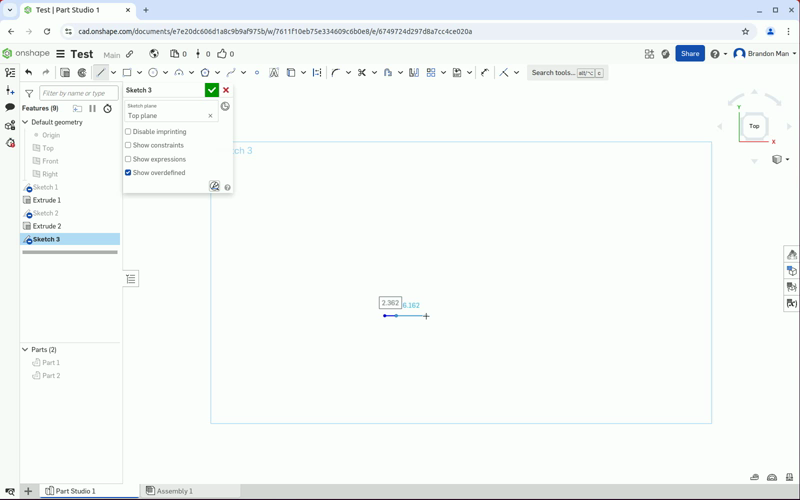
mouse_move(396, 304)
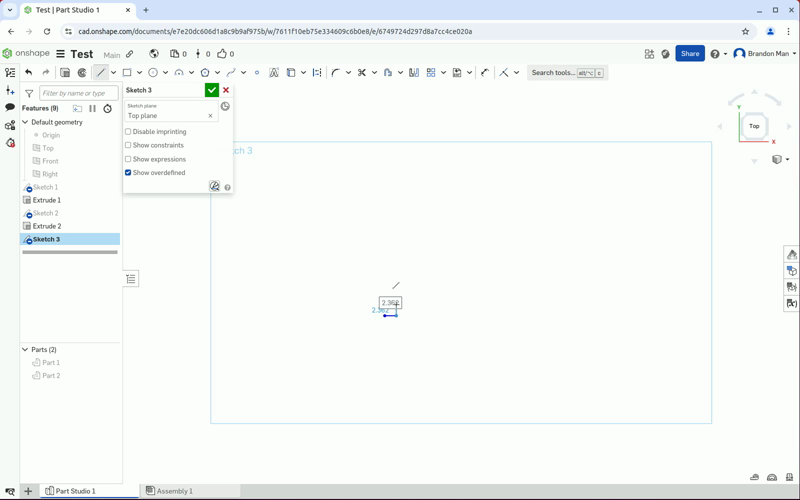
click(396, 304)
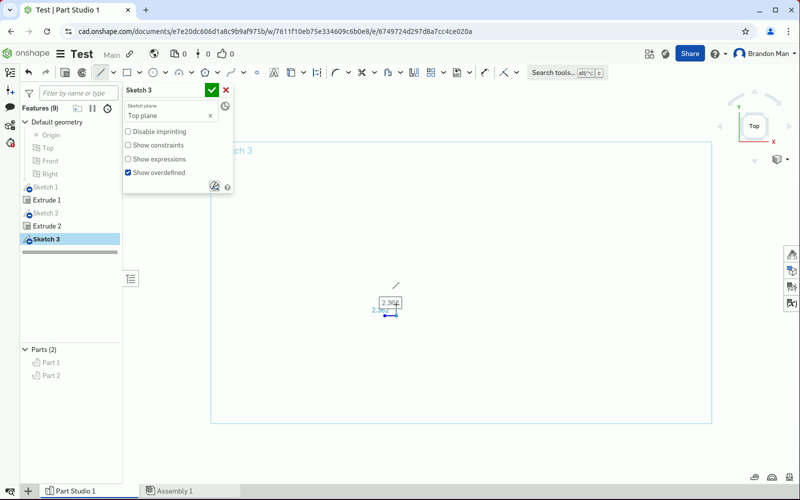
key_up(shift)
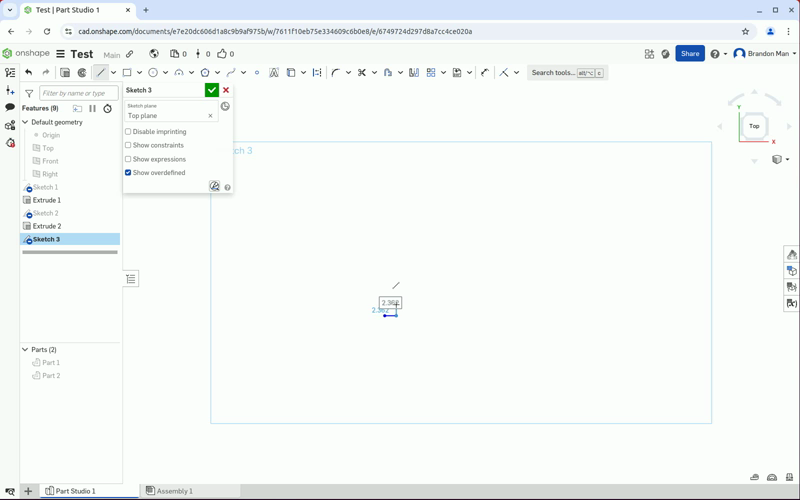
key_down(shift)
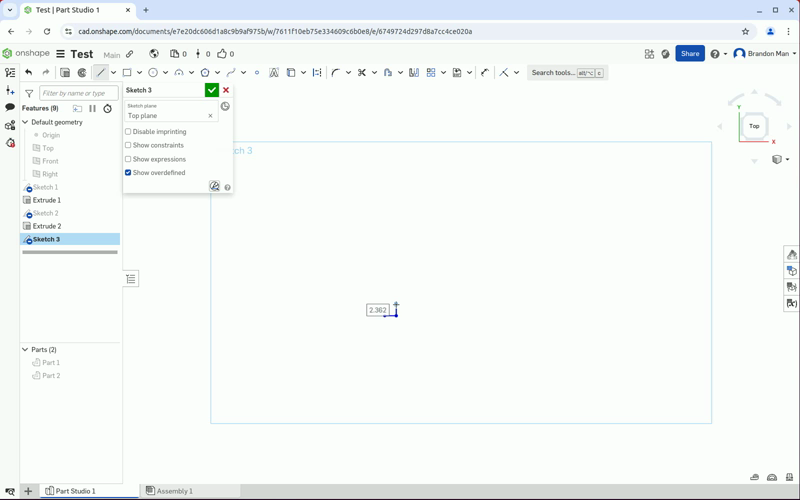
mouse_move(426, 304)
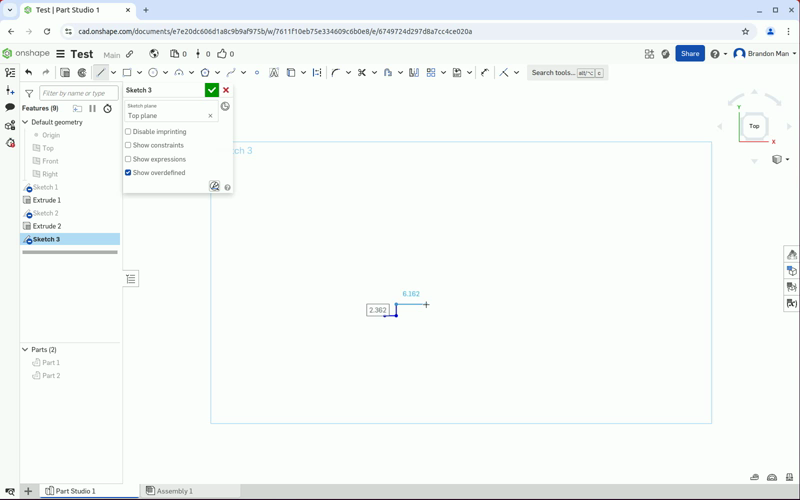
mouse_move(384, 304)
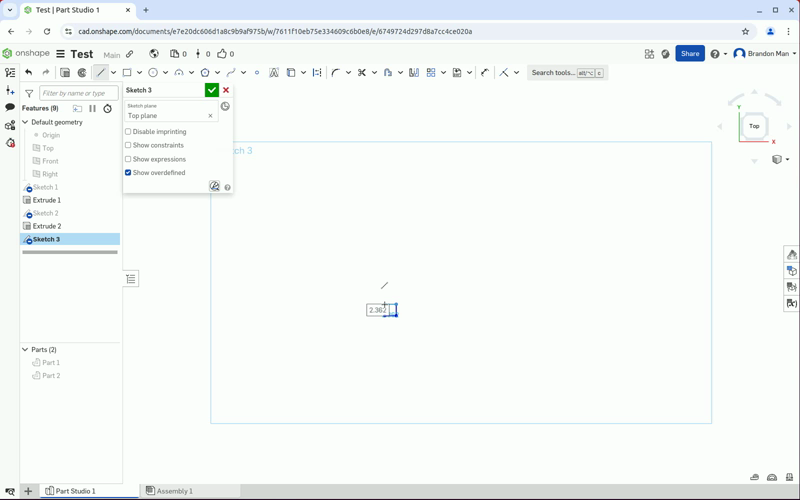
click(384, 304)
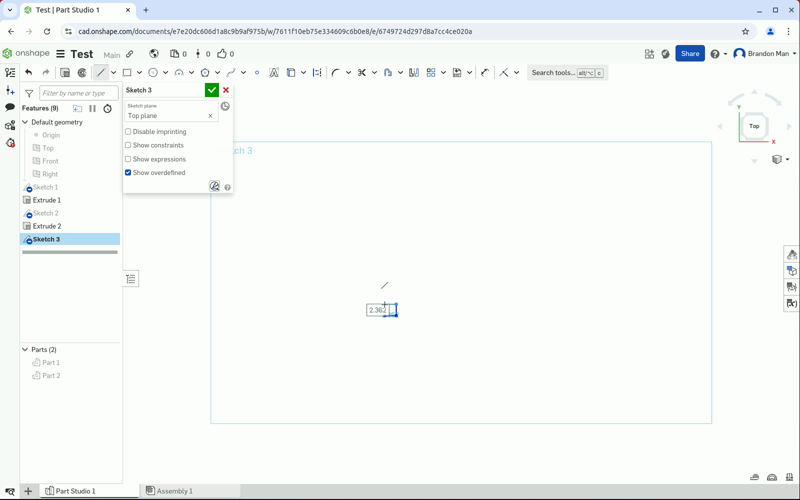
key_up(shift)
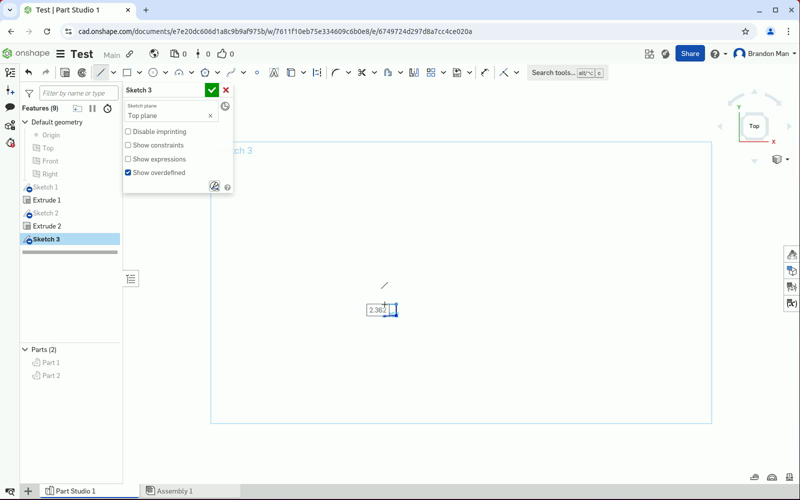
mouse_move(414, 304)
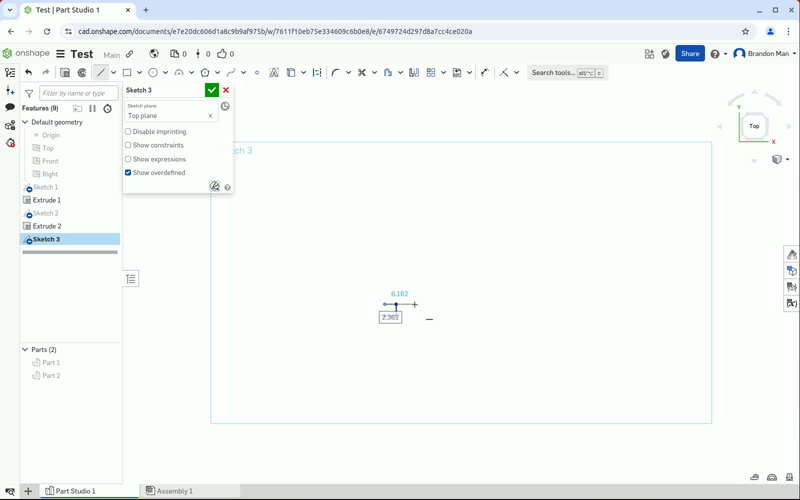
key_down(shift)
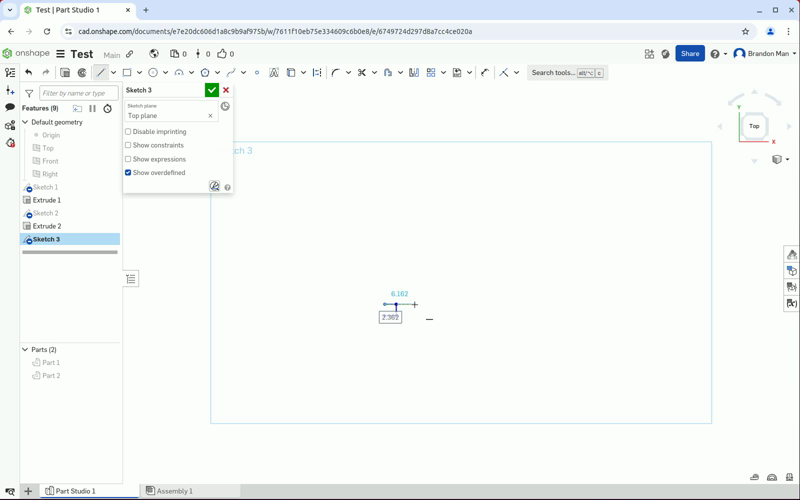
mouse_move(384, 315)
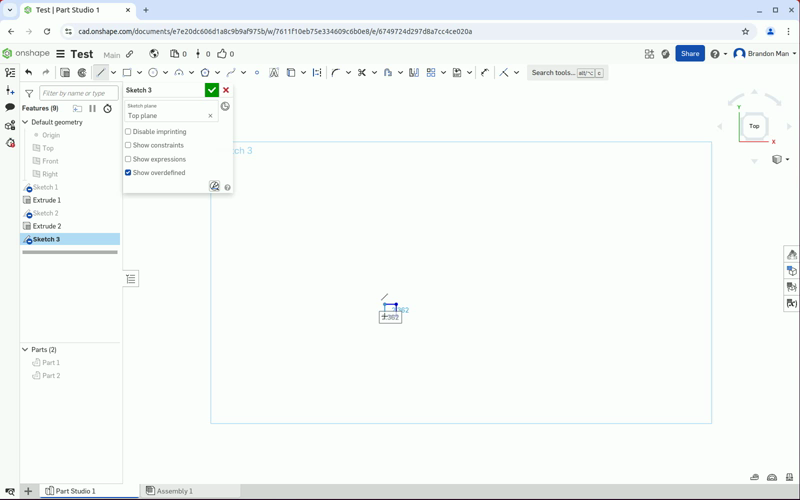
key_up(shift)
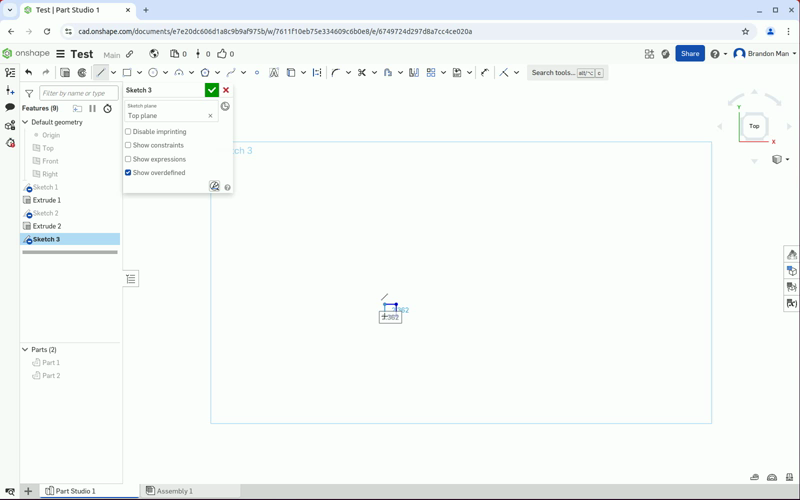
click(384, 315)
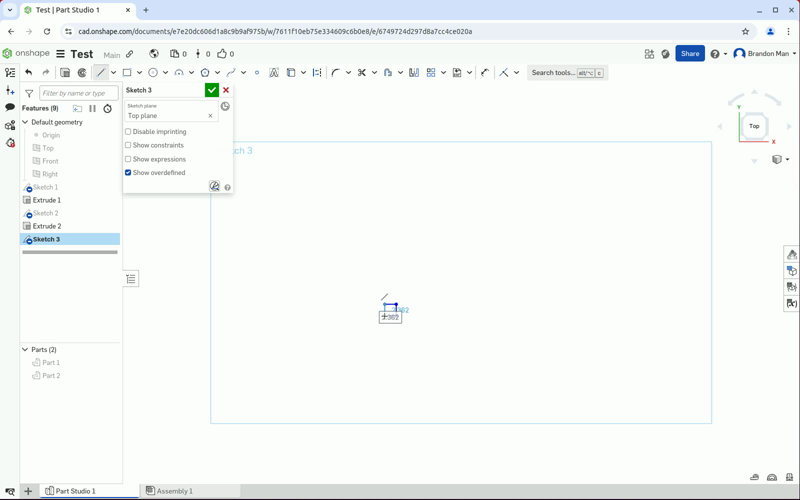
key(esc)
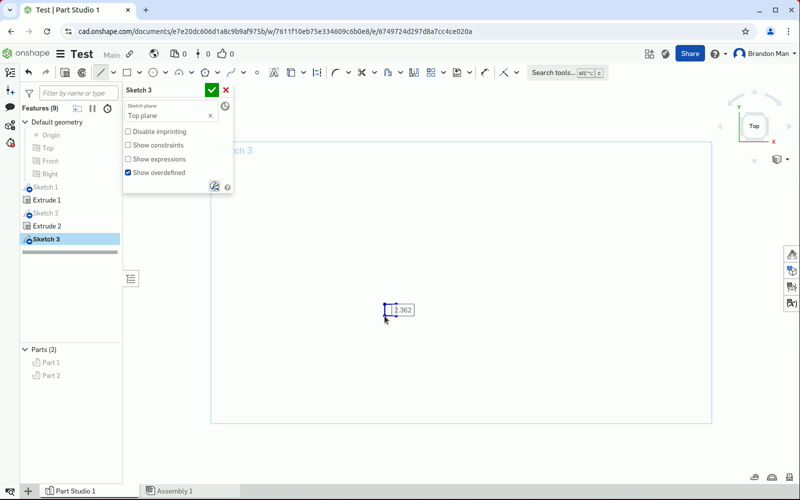
mouse_move(396, 314)
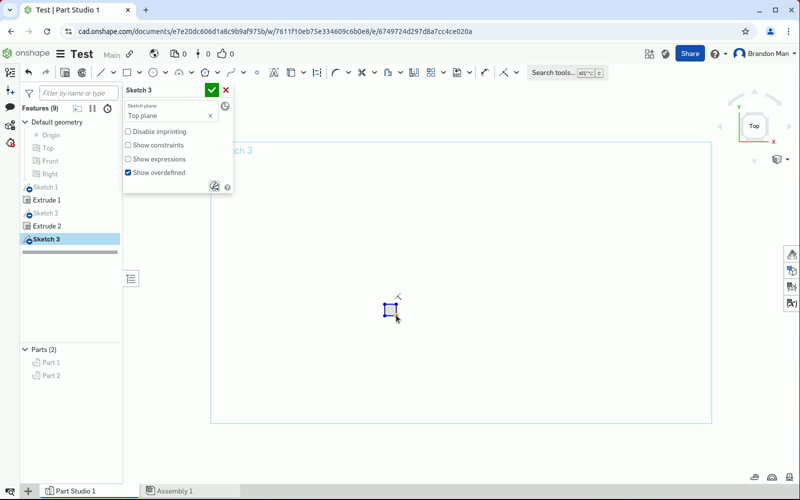
scroll(6)
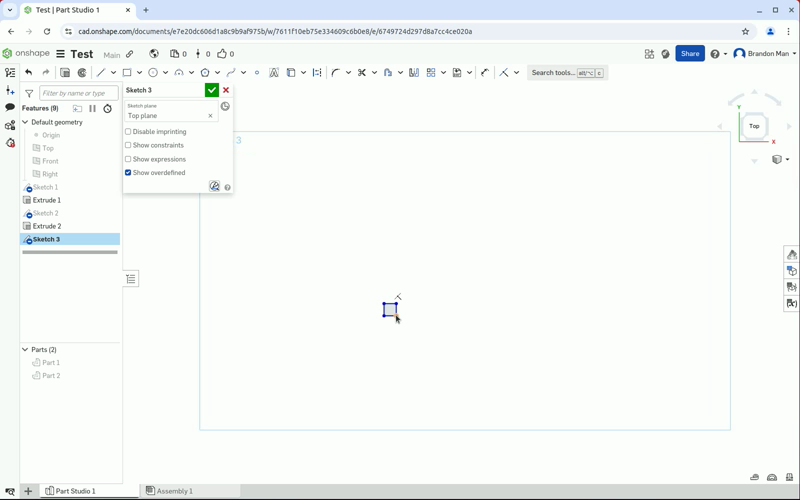
scroll(6)
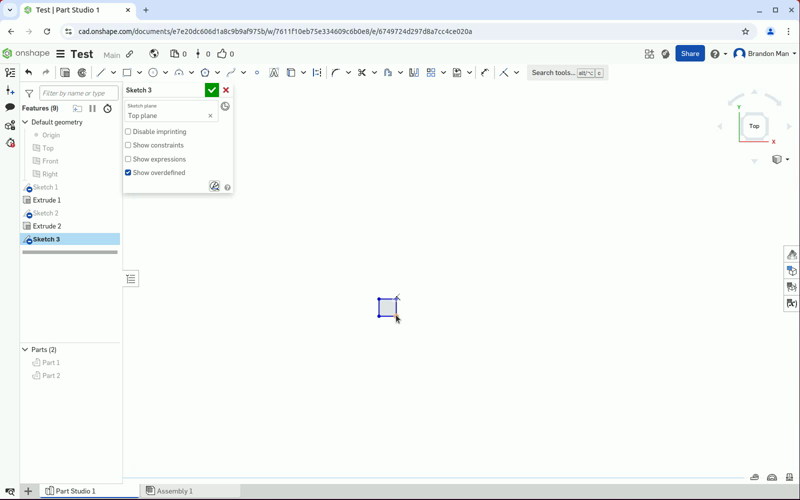
scroll(6)
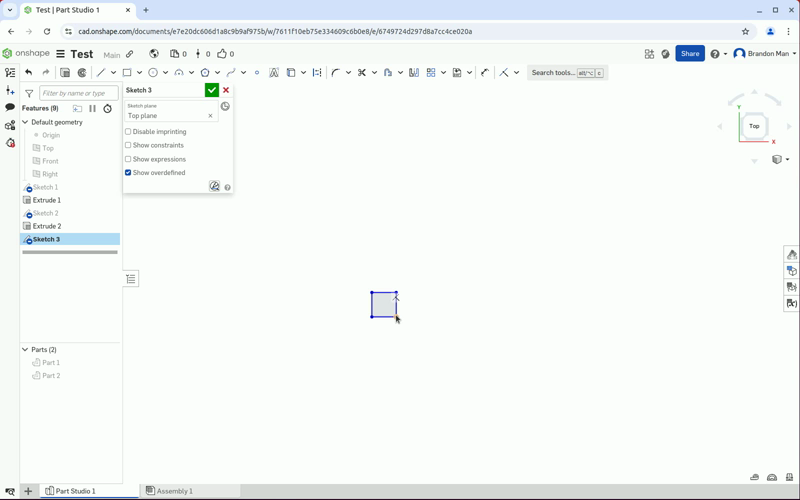
scroll(6)
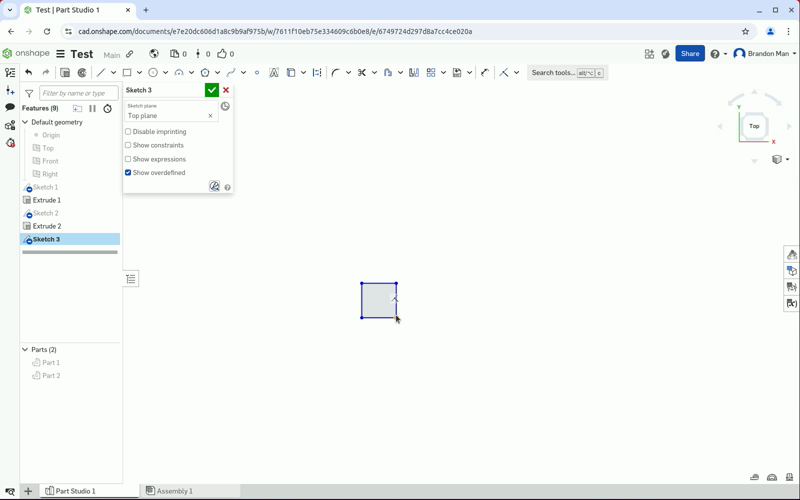
scroll(6)
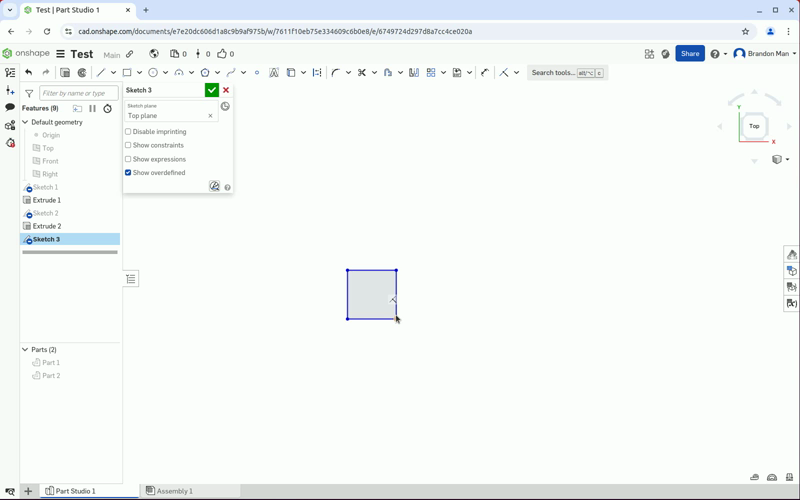
scroll(6)
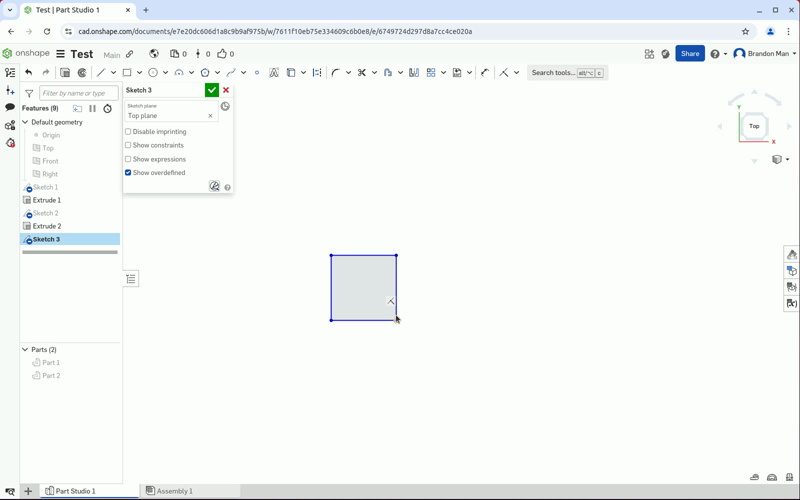
scroll(6)
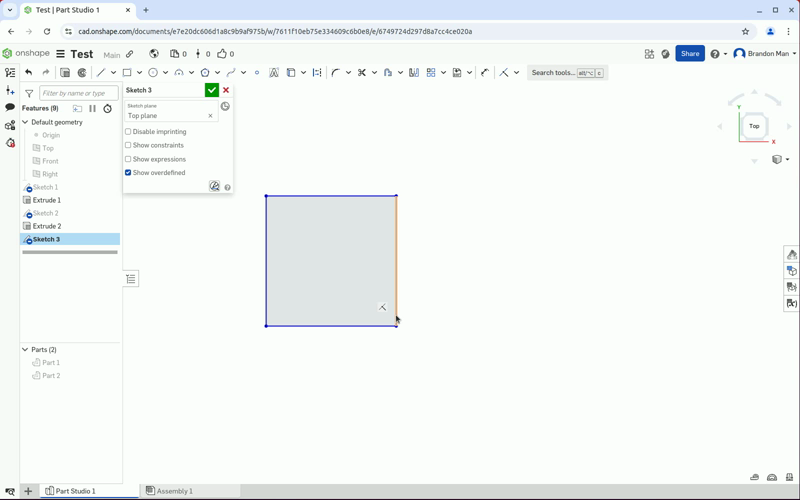
click(396, 314)
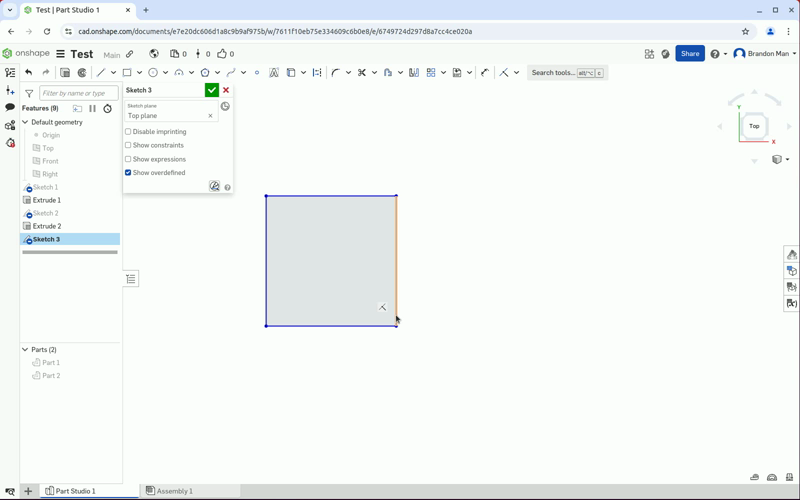
scroll(-6)
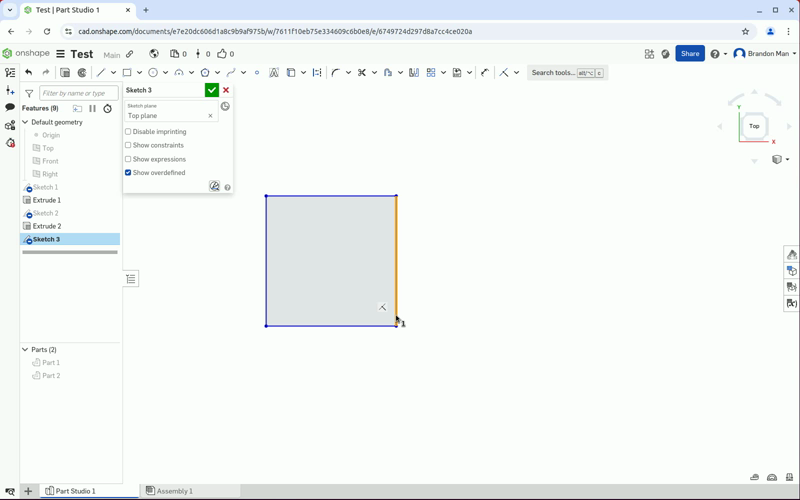
scroll(-6)
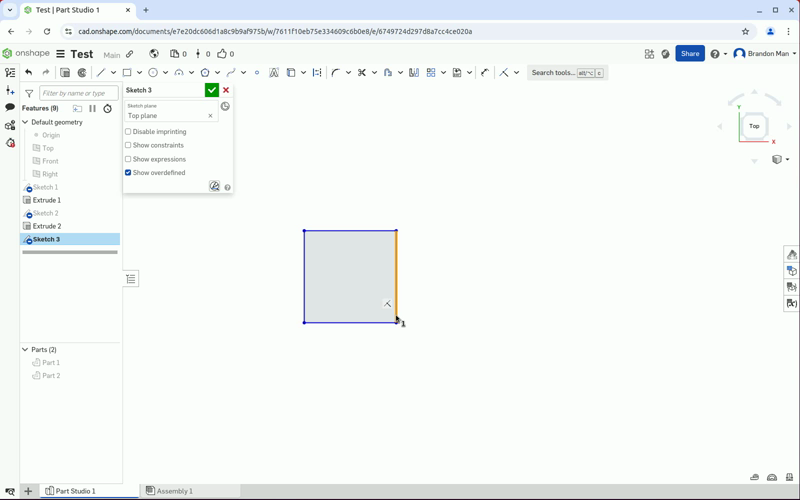
scroll(-6)
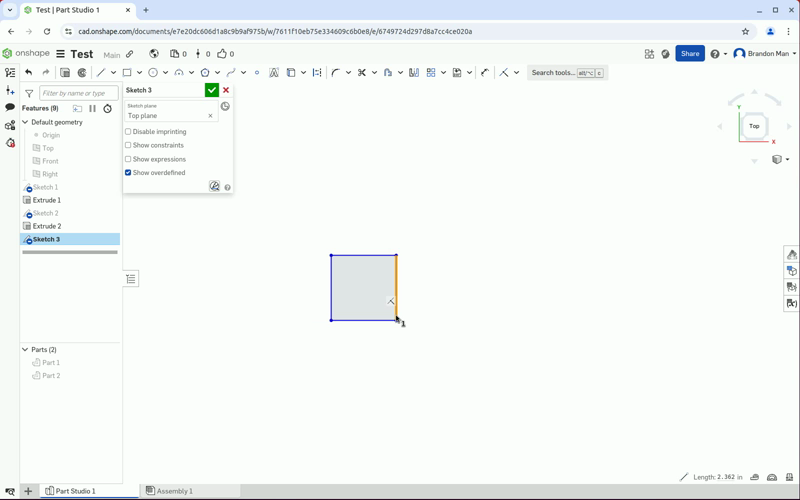
scroll(-6)
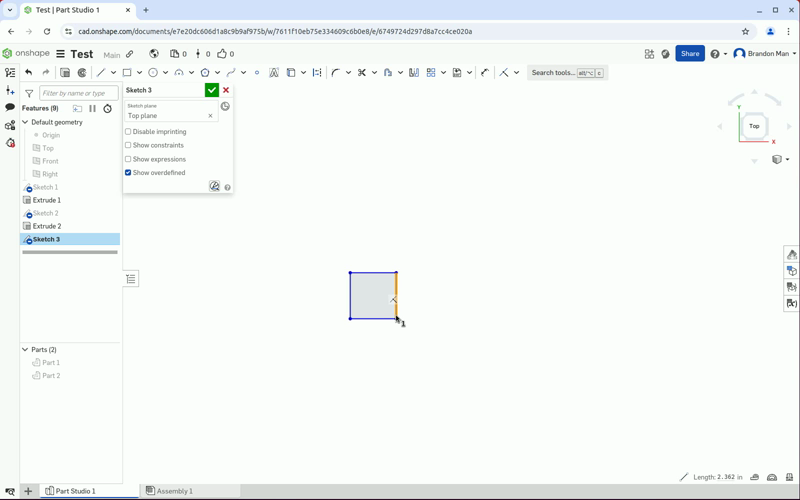
scroll(-6)
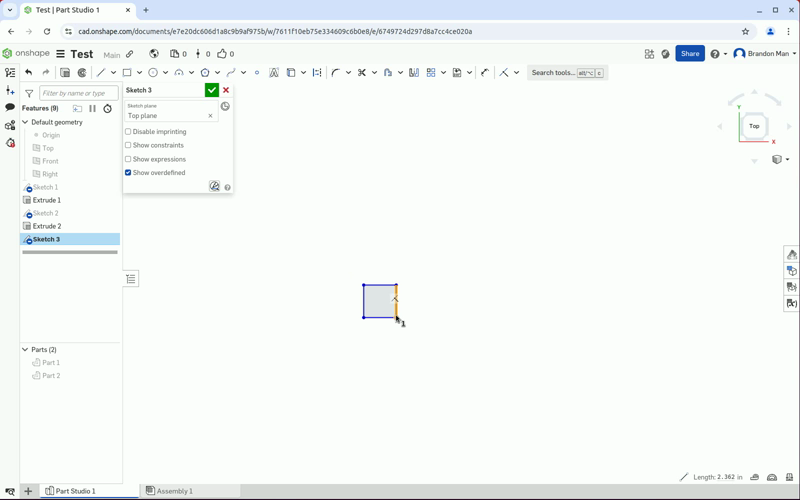
scroll(-6)
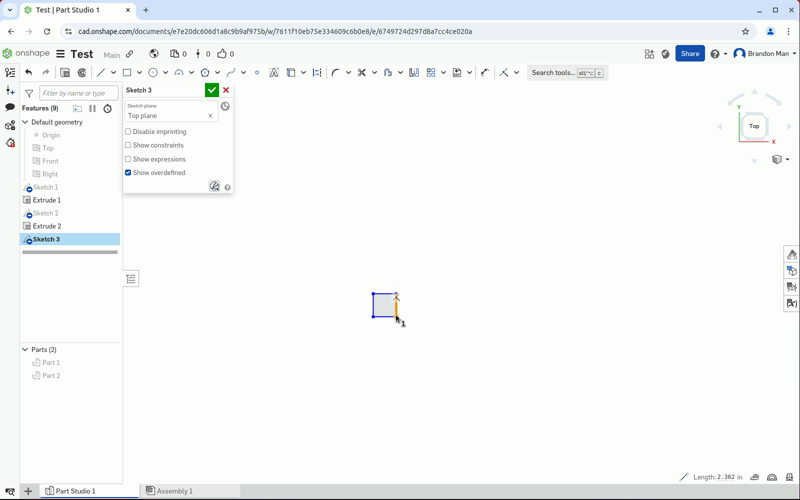
scroll(-6)
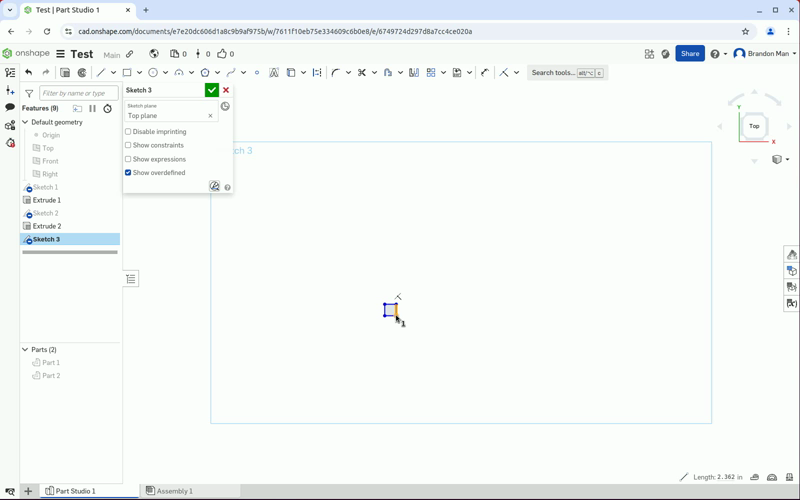
mouse_move(73, 352)
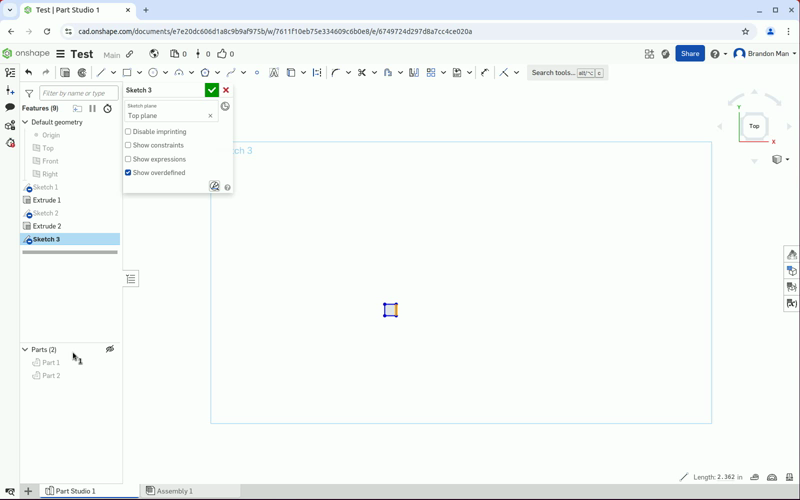
key(shift+y)
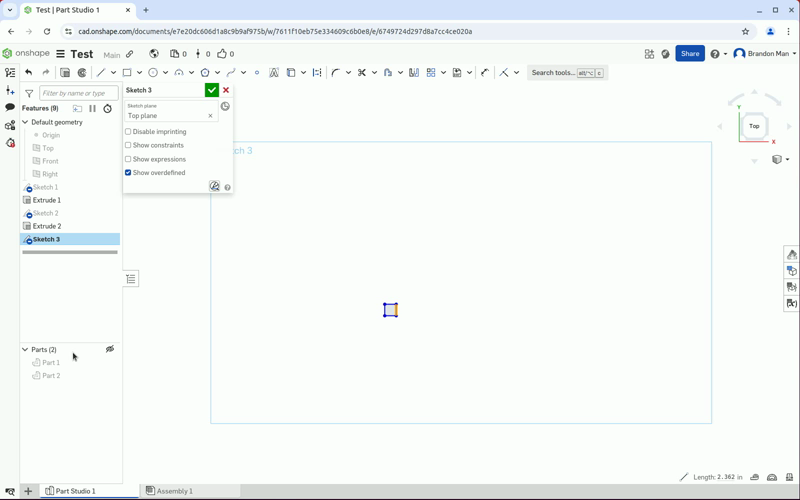
key(shift+e)
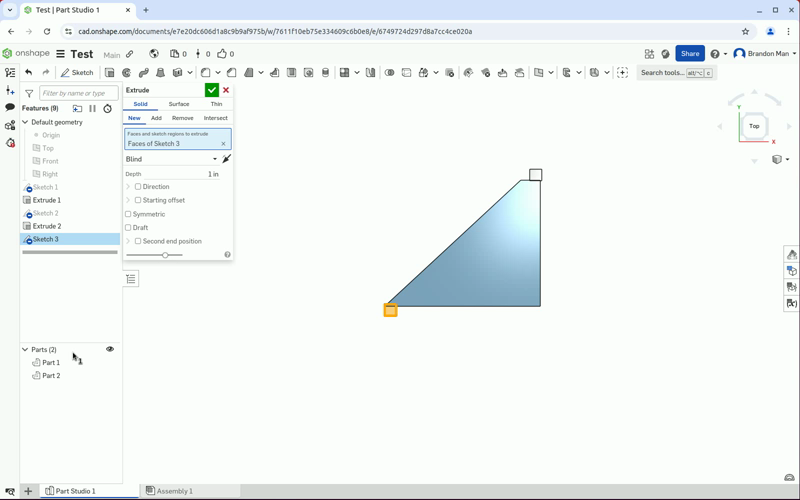
mouse_move(143, 106)
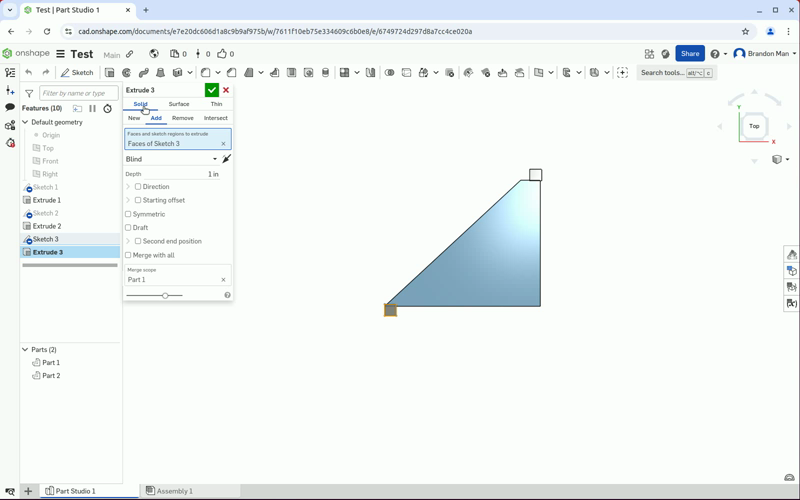
click(143, 106)
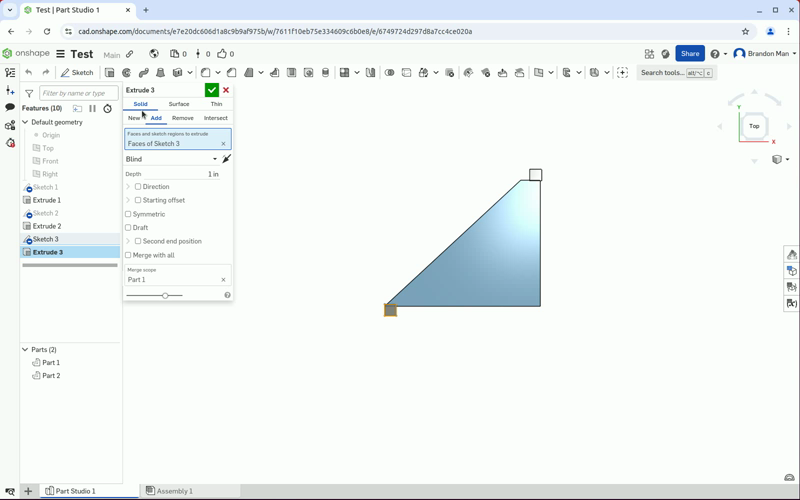
mouse_move(137, 120)
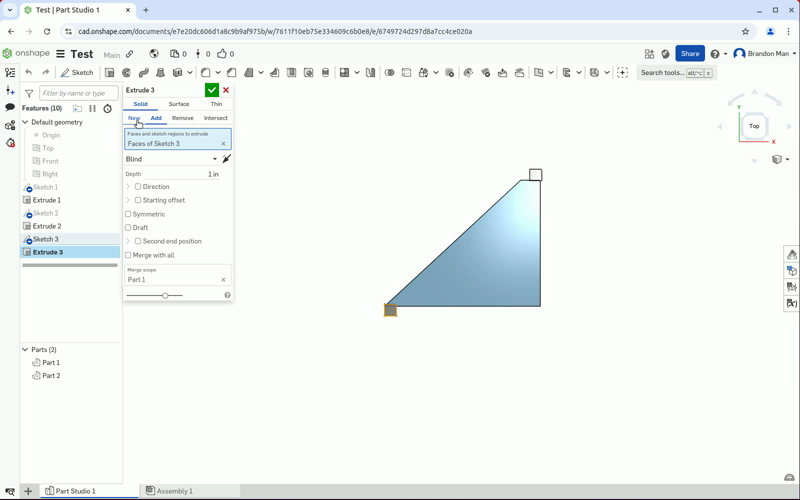
click(137, 120)
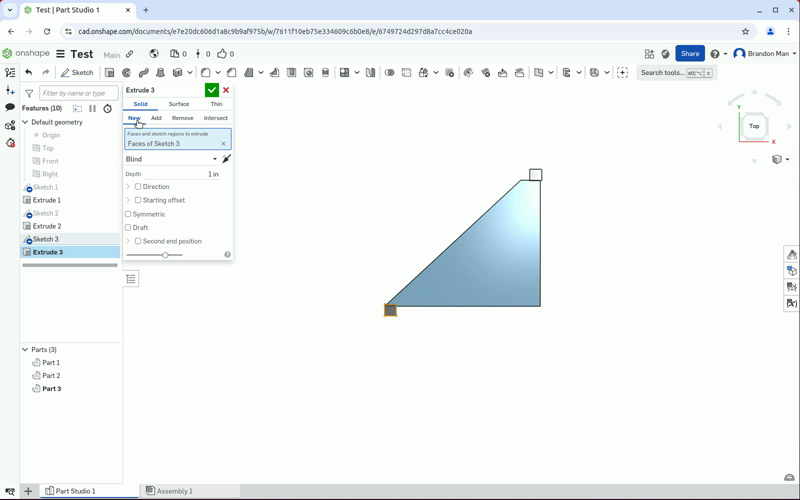
key(tab, 4)
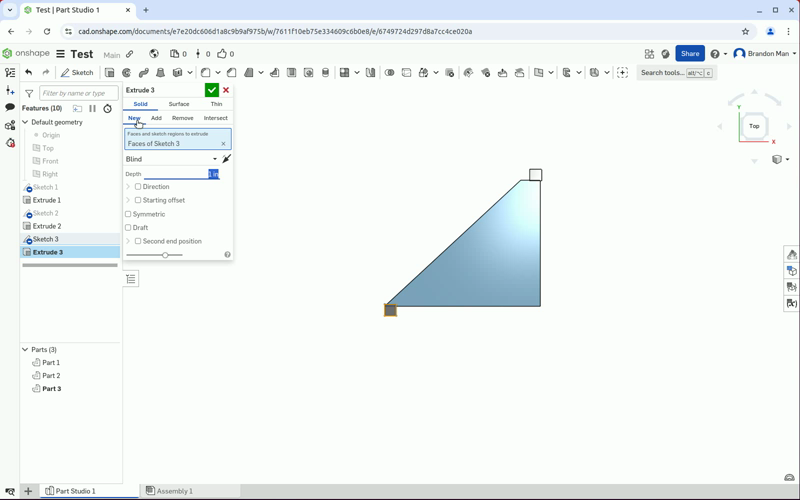
text(0.481)
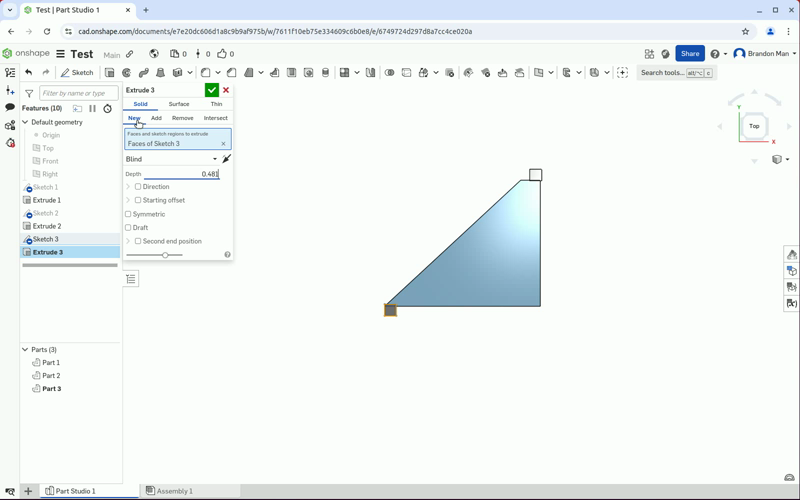
key(enter)
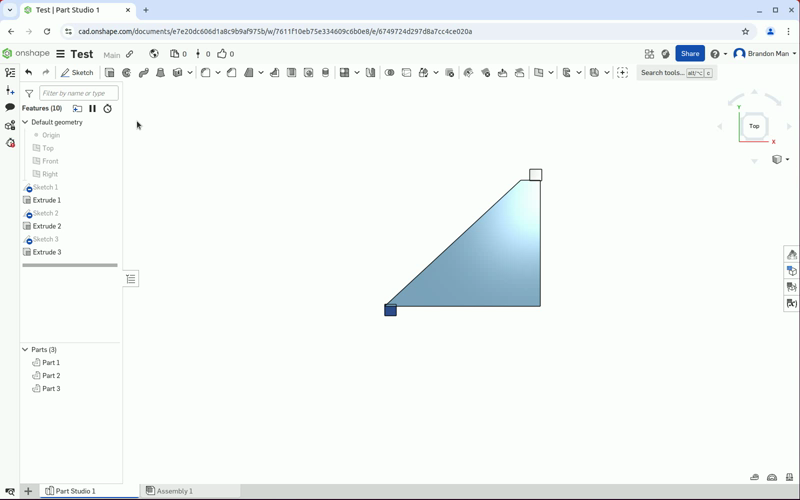
key(shift+h)
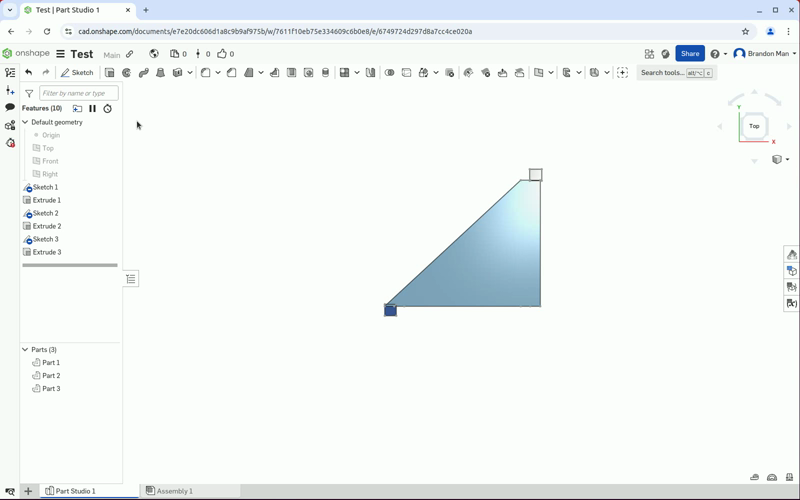
key(shift+h)
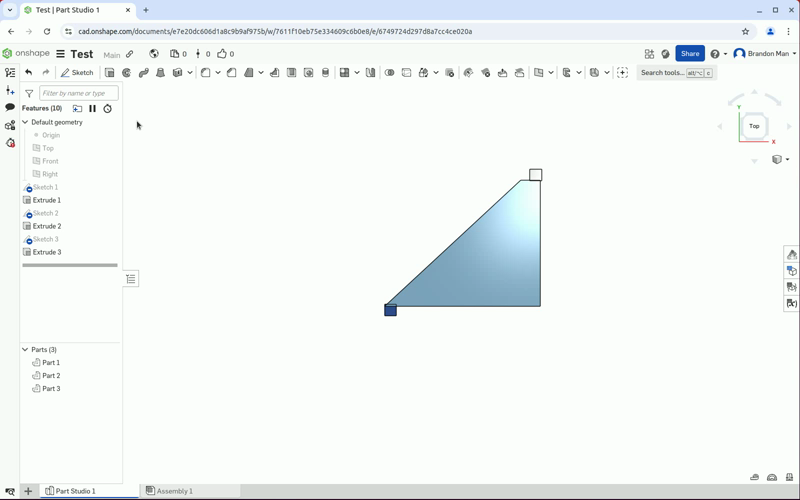
mouse_move(73, 189)
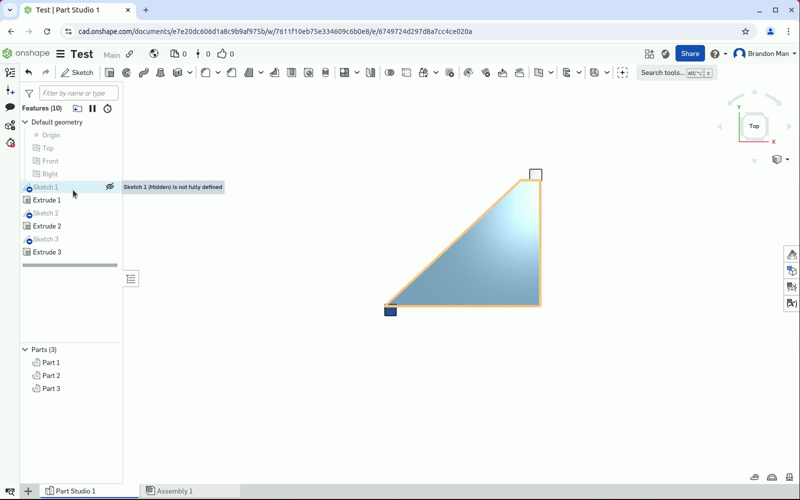
click(73, 189)
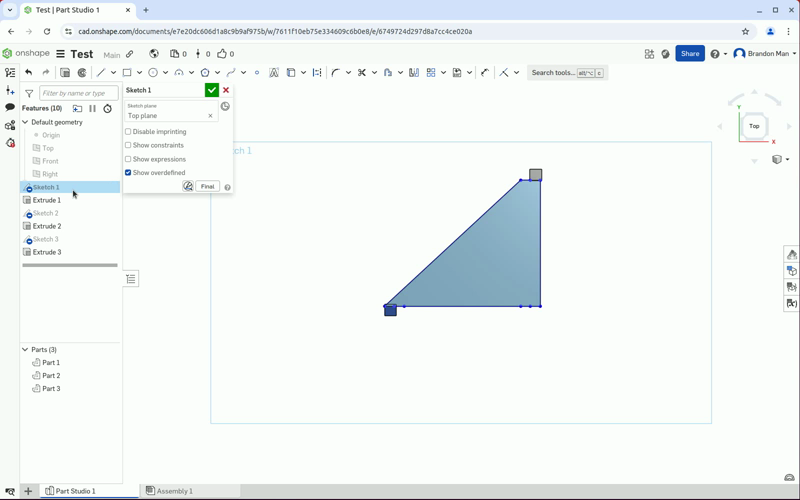
mouse_move(229, 92)
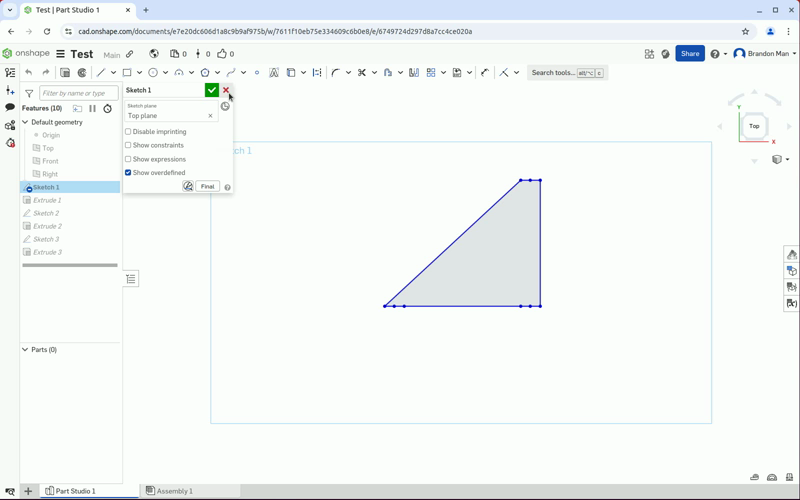
click(229, 92)
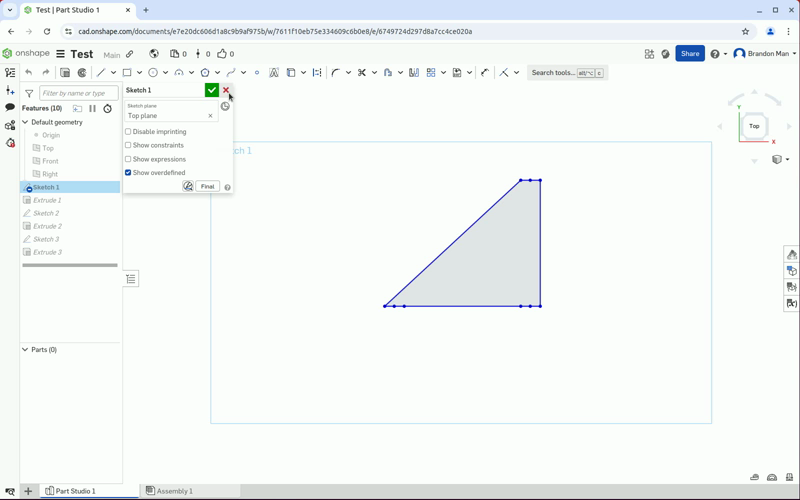
key(shift+s)
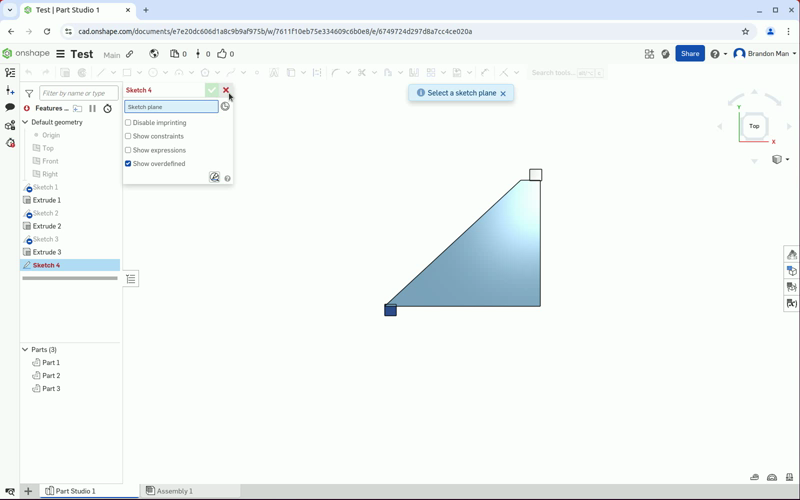
mouse_move(73, 150)
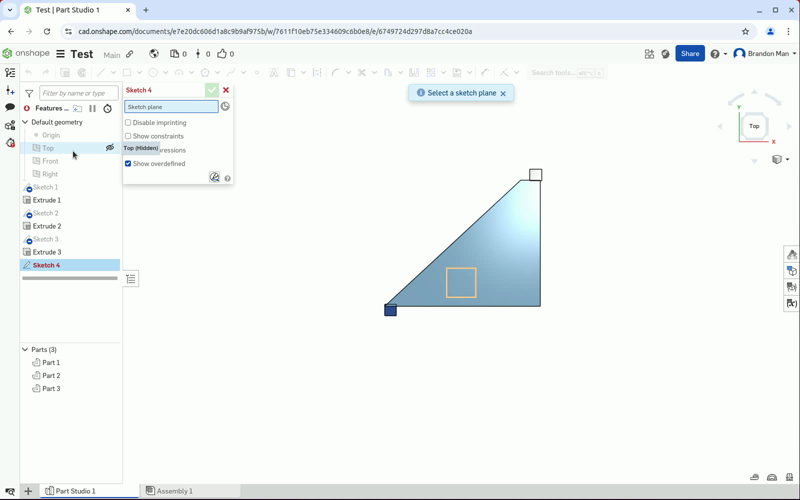
click(73, 150)
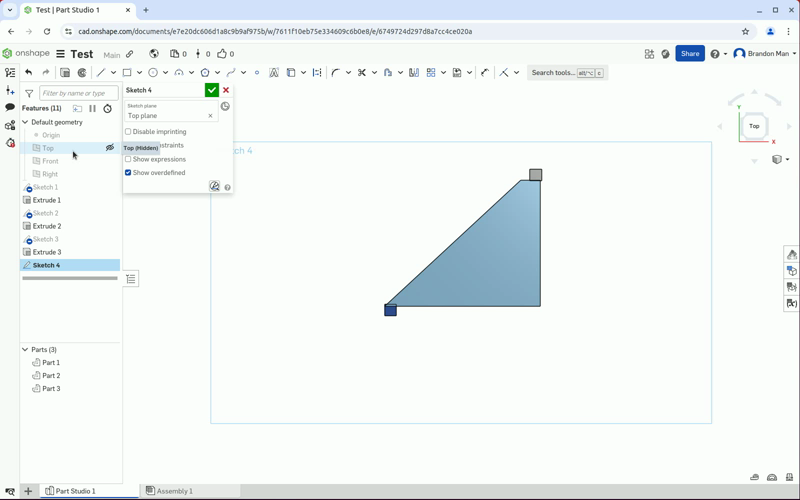
mouse_move(73, 352)
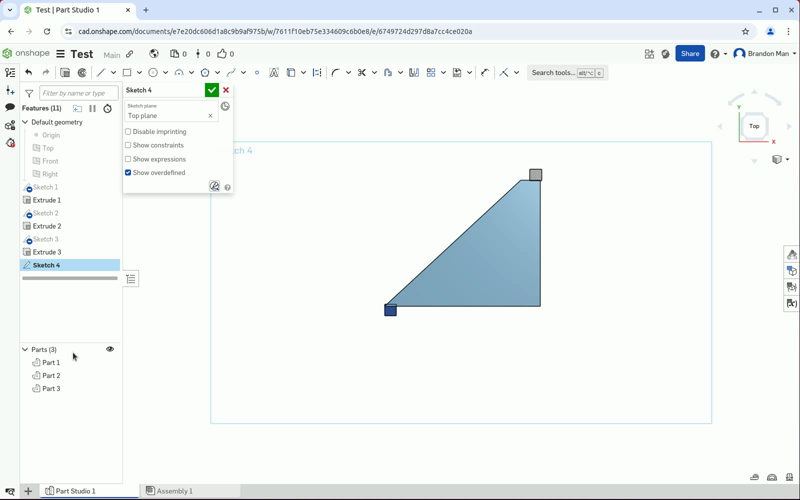
key(y)
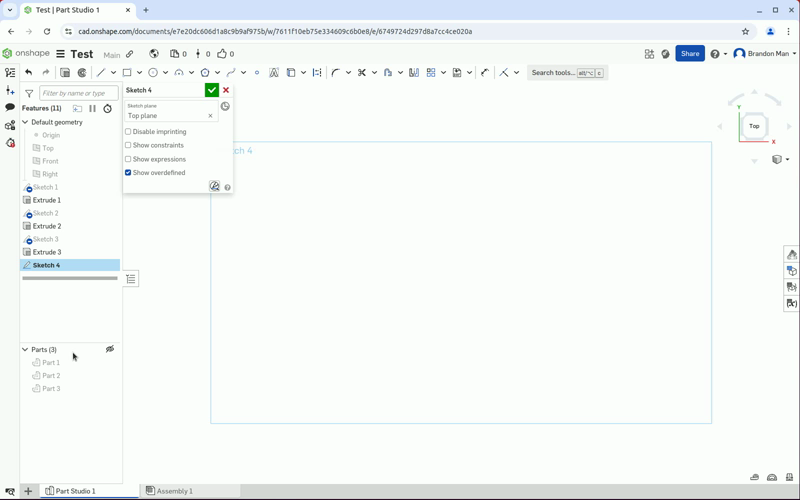
key(l)
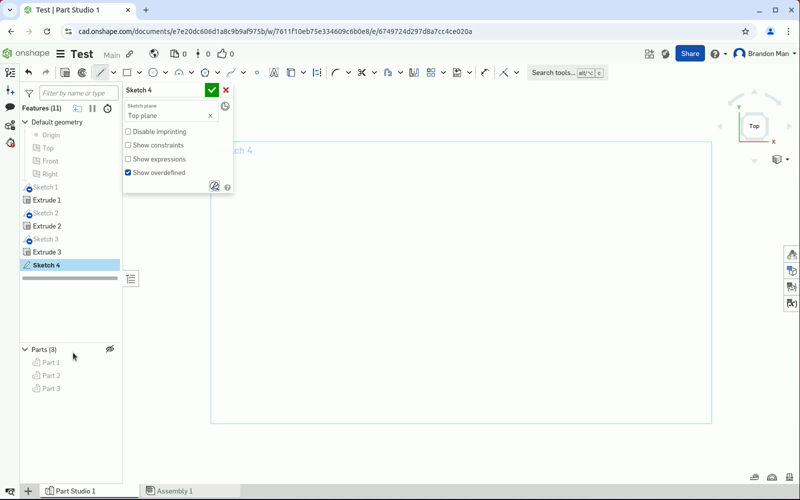
key_down(shift)
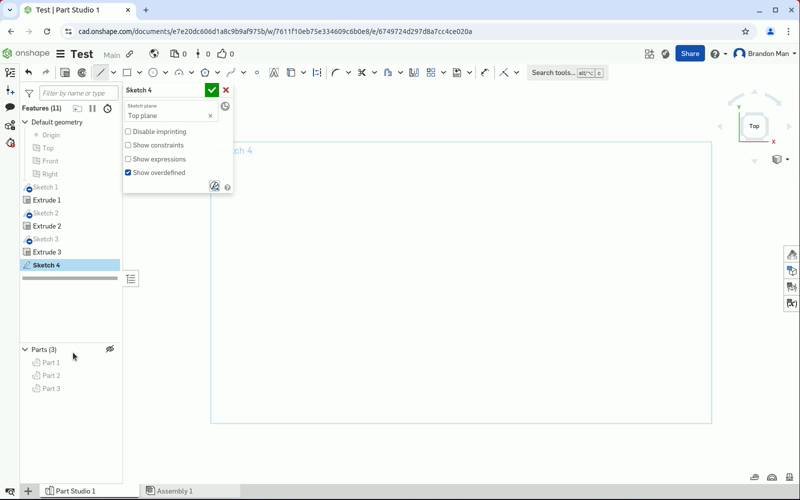
mouse_move(404, 315)
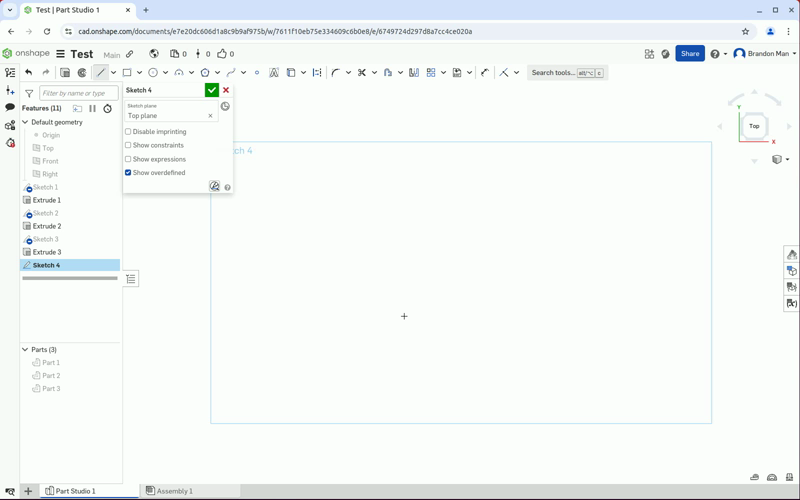
click(404, 315)
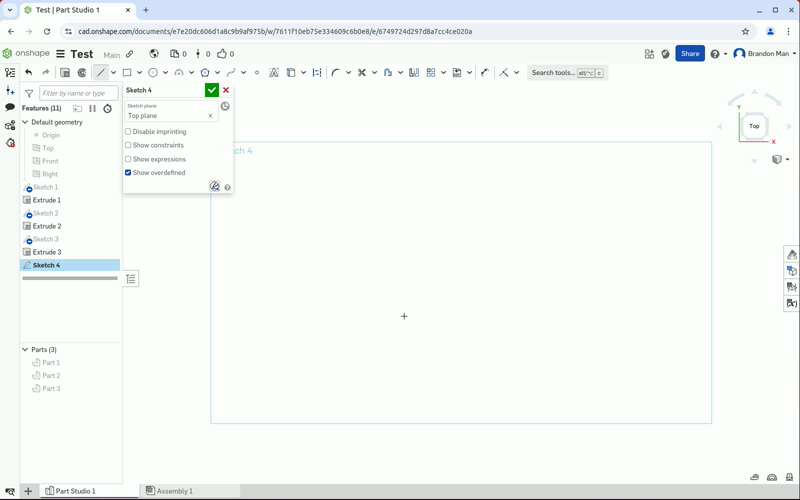
key_up(shift)
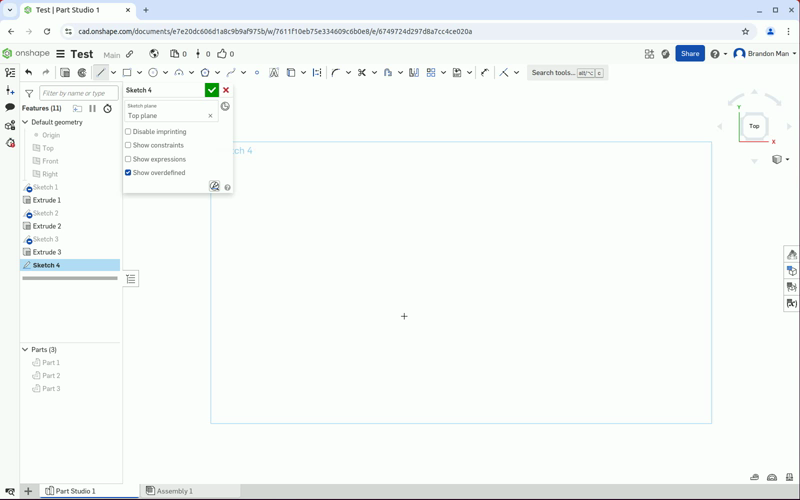
key_down(shift)
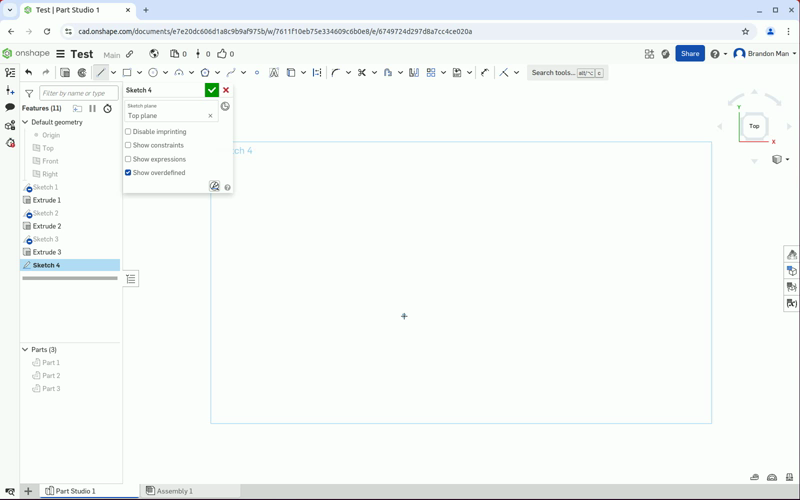
mouse_move(519, 315)
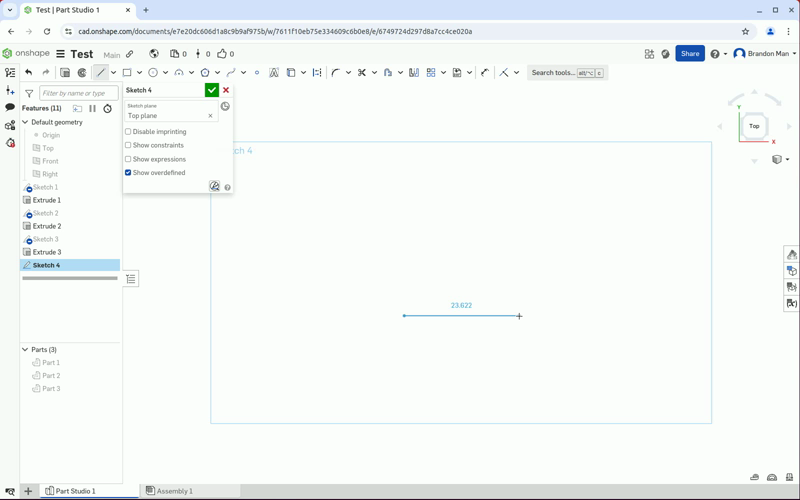
click(519, 315)
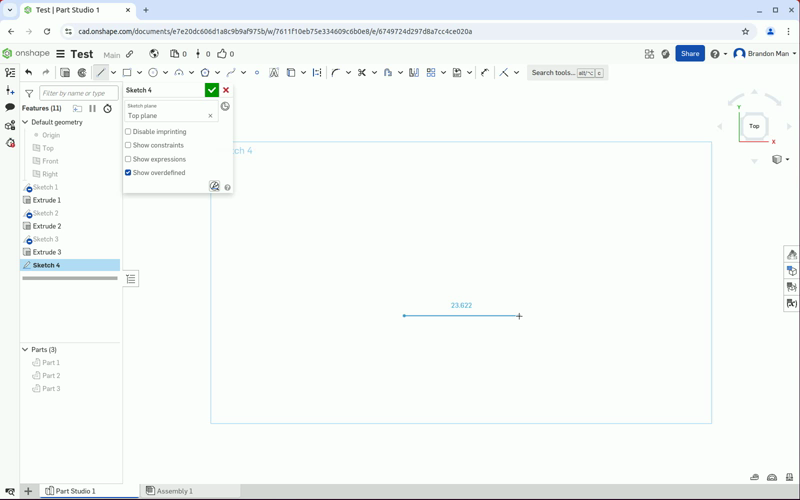
key_up(shift)
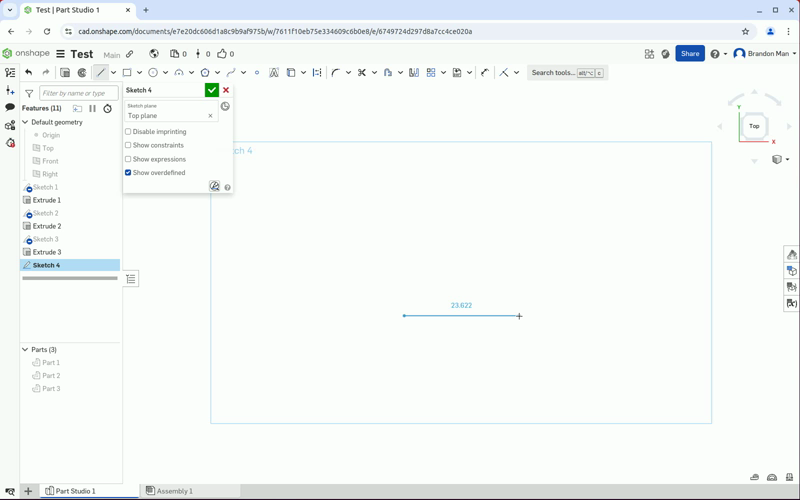
key_down(shift)
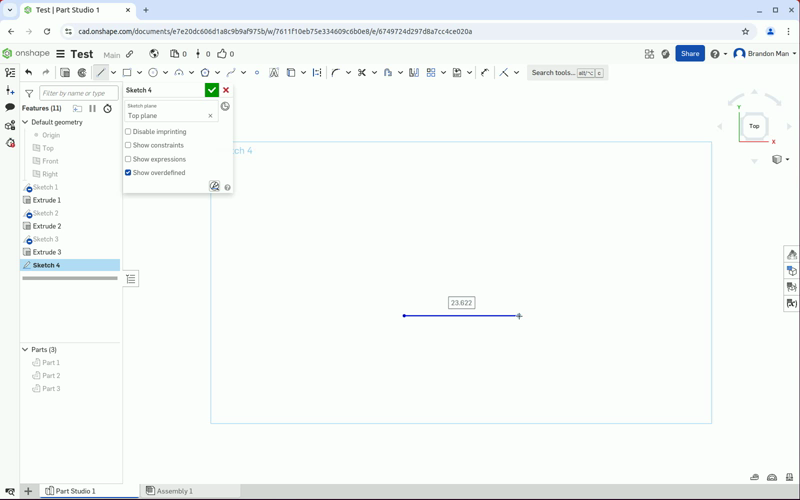
mouse_move(549, 315)
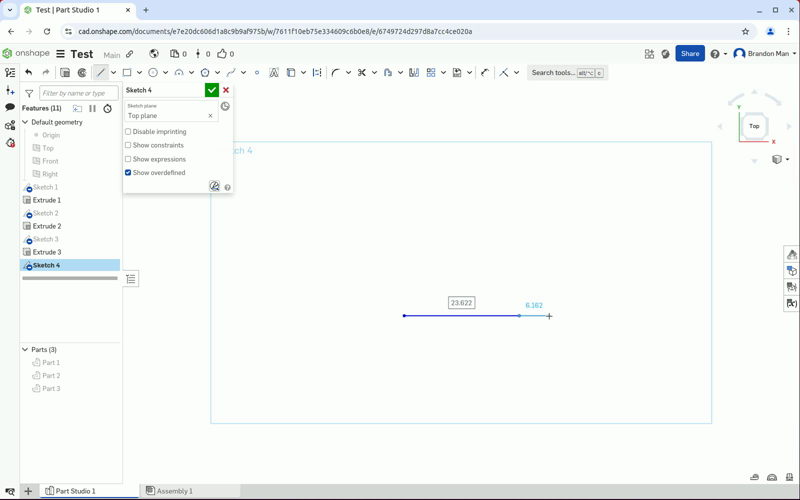
mouse_move(519, 306)
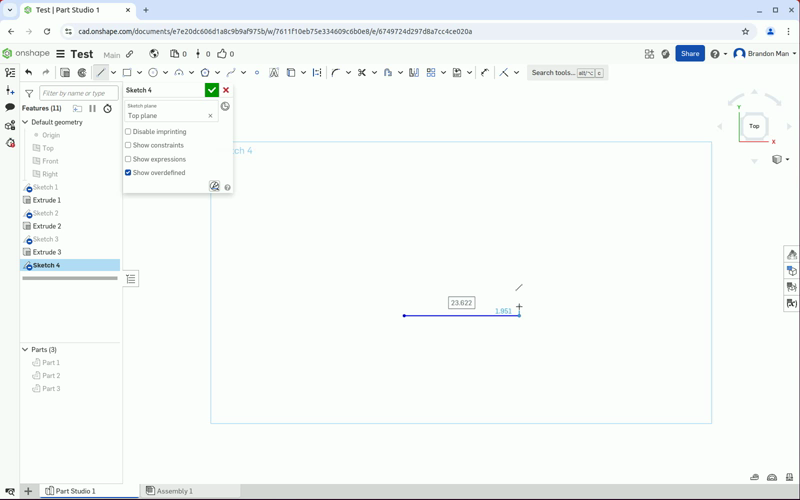
click(519, 306)
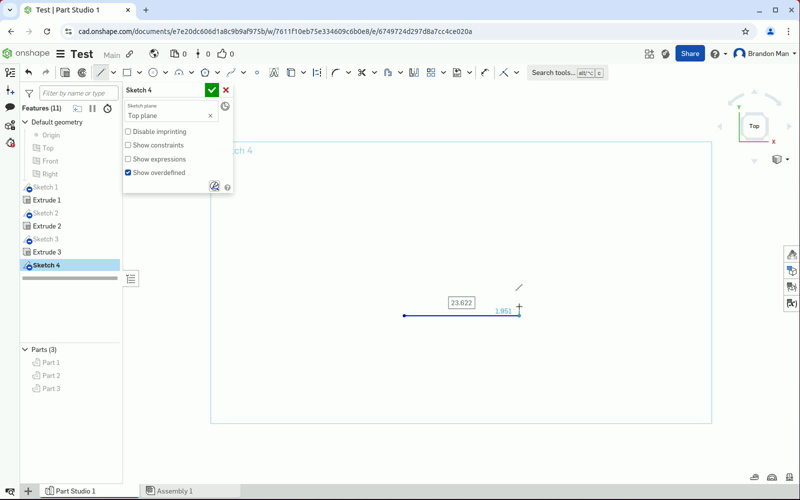
key_up(shift)
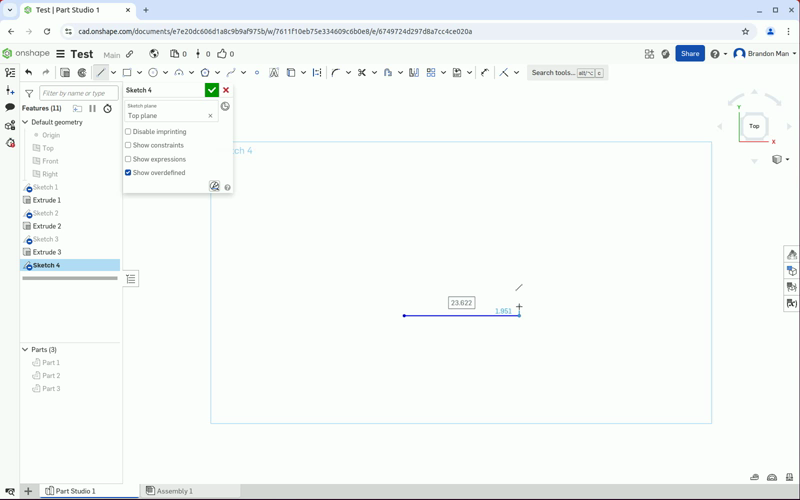
key_down(shift)
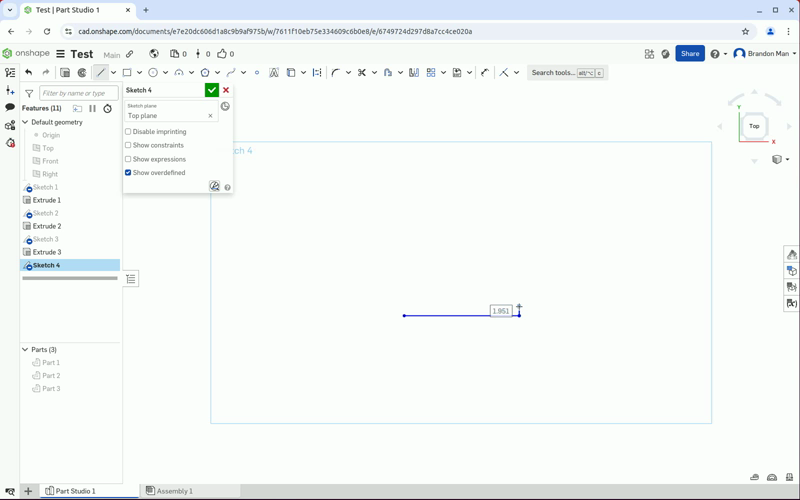
mouse_move(404, 306)
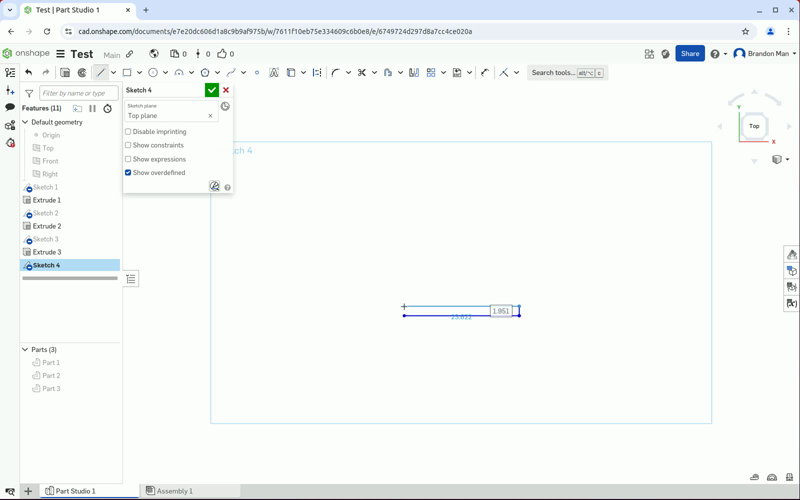
click(404, 306)
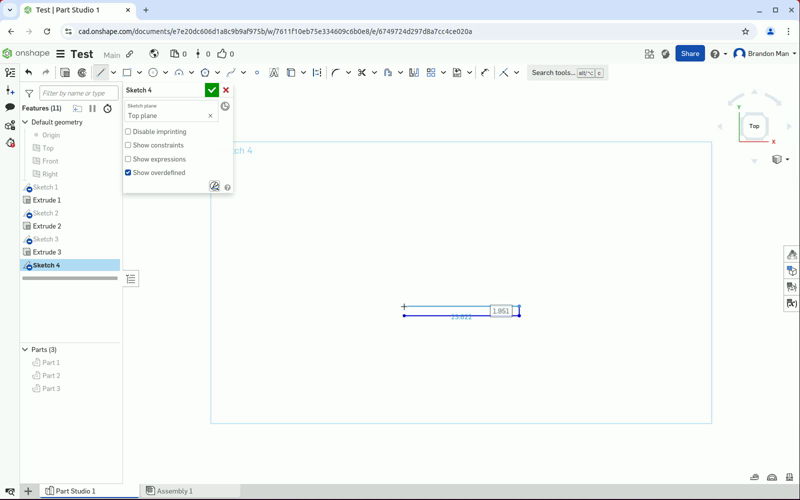
key_up(shift)
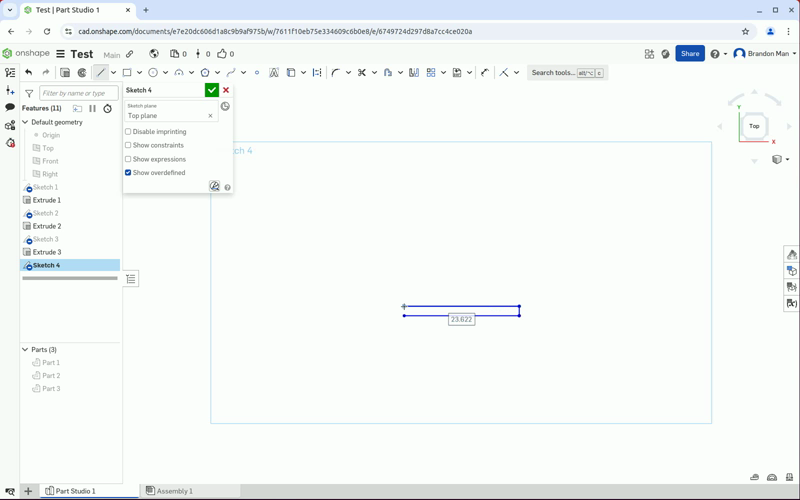
mouse_move(434, 306)
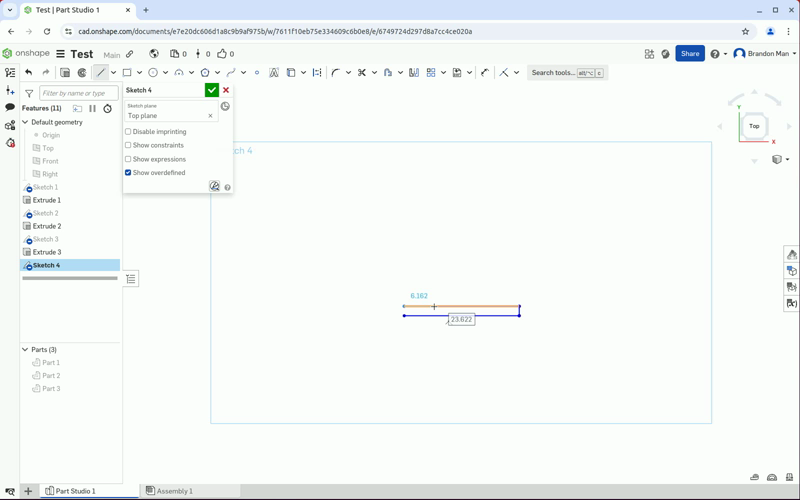
key_down(shift)
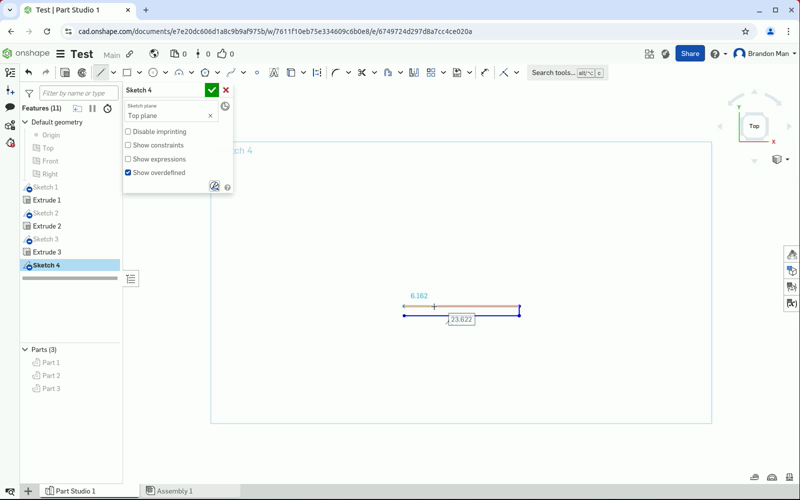
mouse_move(404, 315)
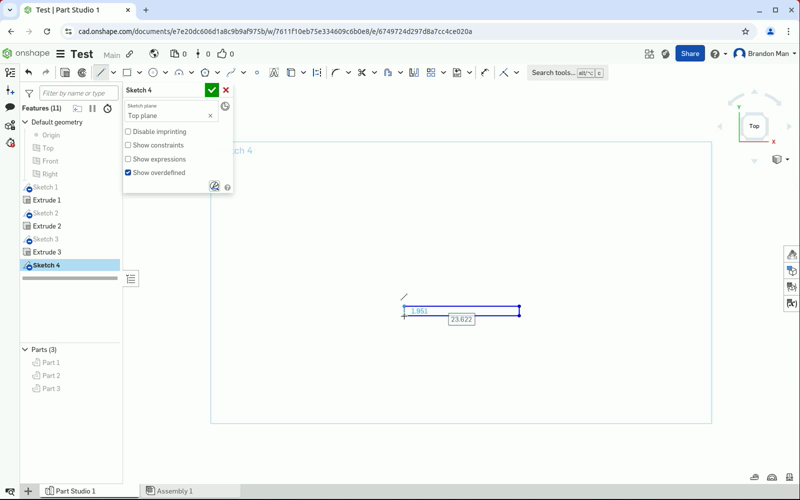
key_up(shift)
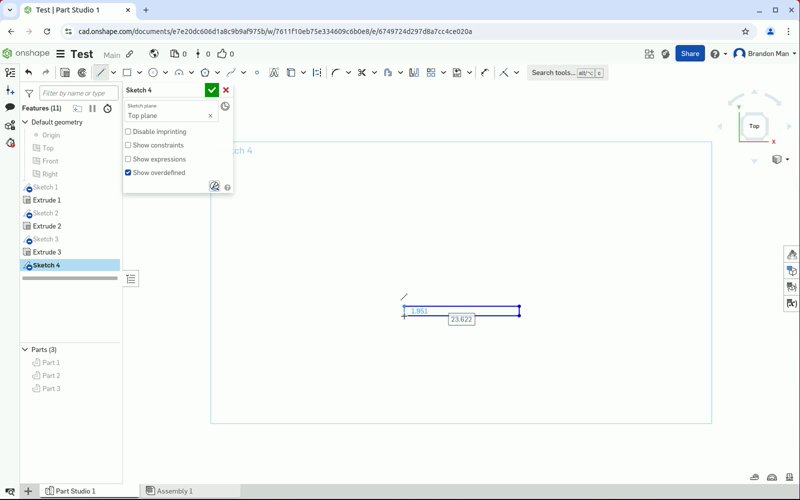
click(404, 315)
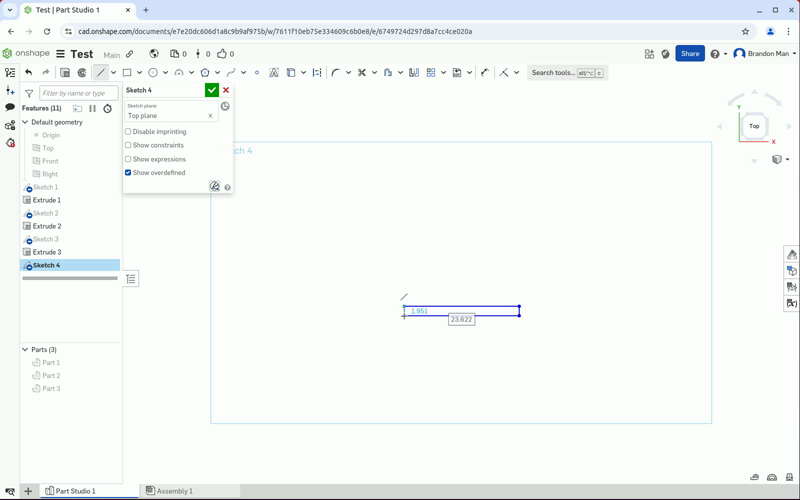
key(esc)
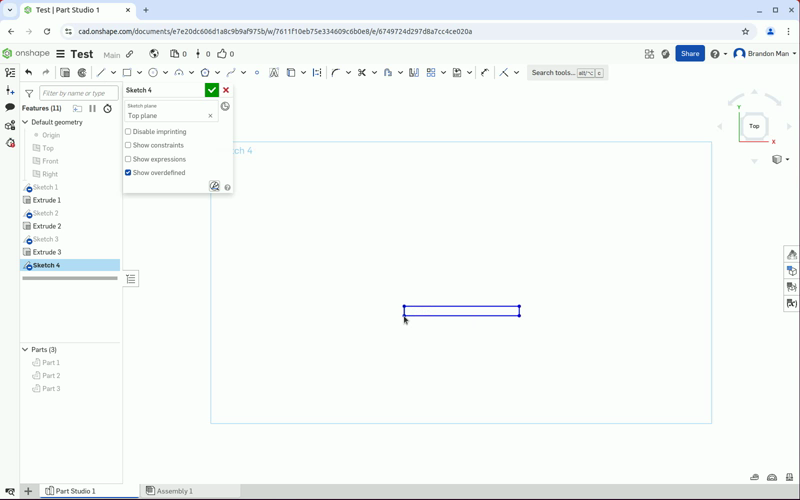
mouse_move(429, 308)
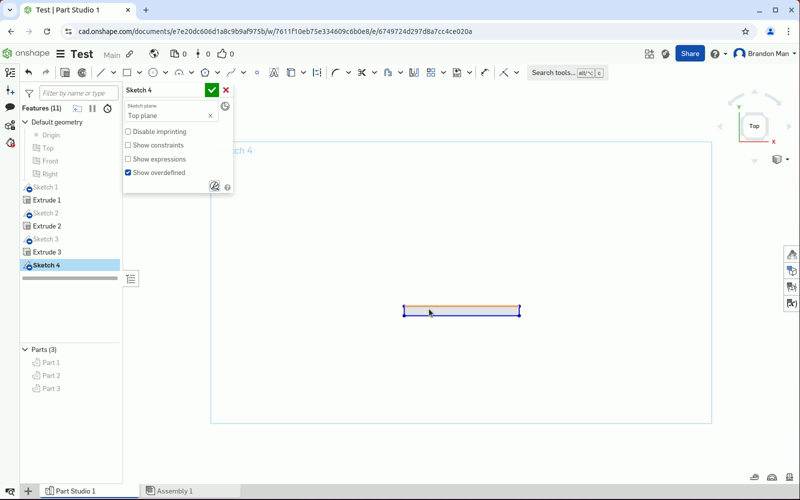
scroll(6)
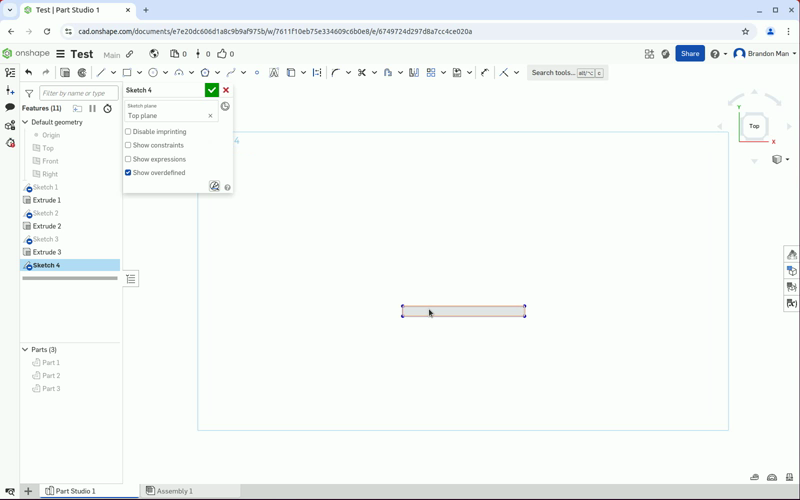
scroll(6)
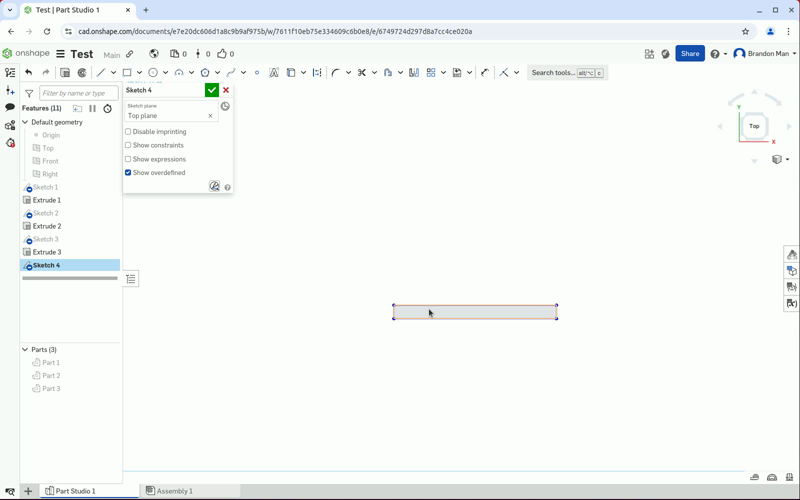
scroll(6)
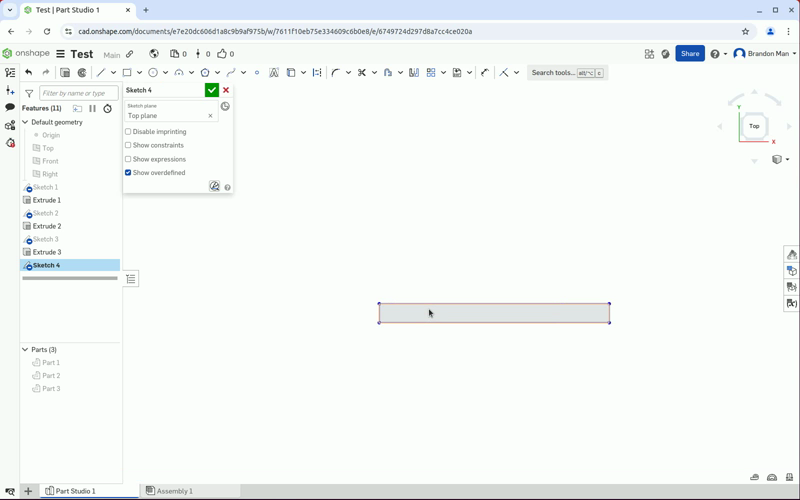
scroll(6)
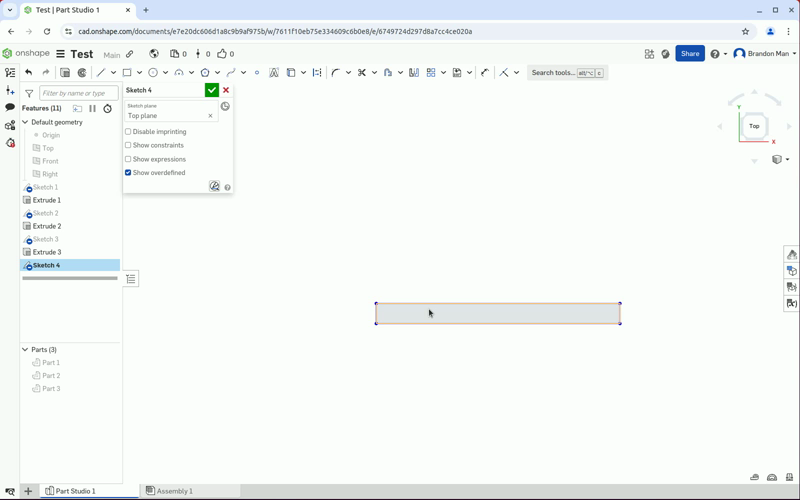
scroll(6)
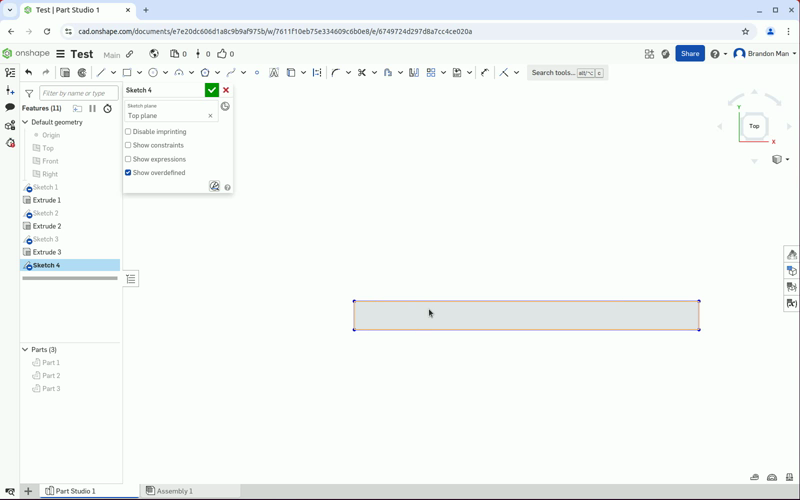
scroll(6)
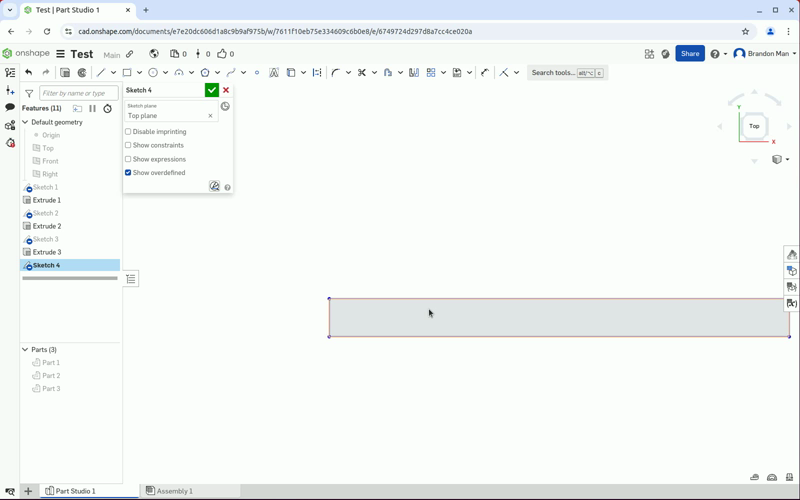
scroll(6)
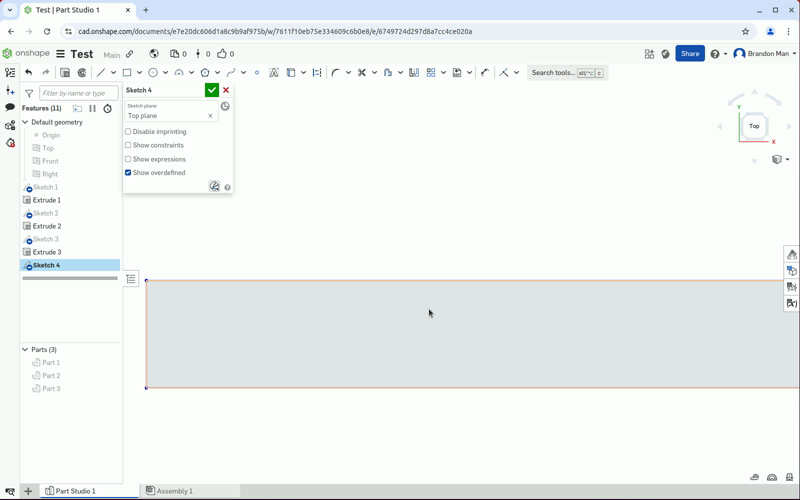
click(429, 308)
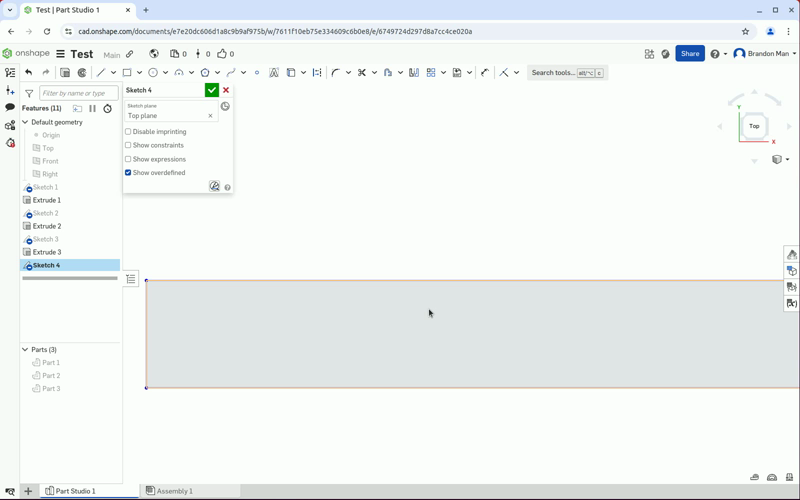
scroll(-6)
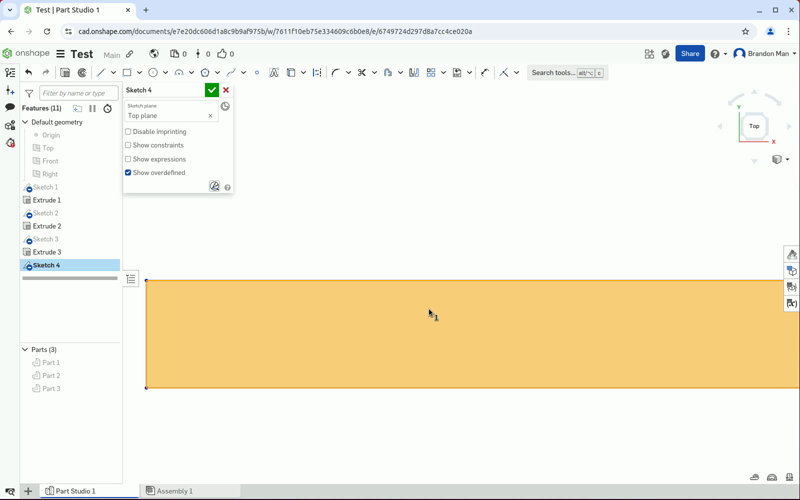
scroll(-6)
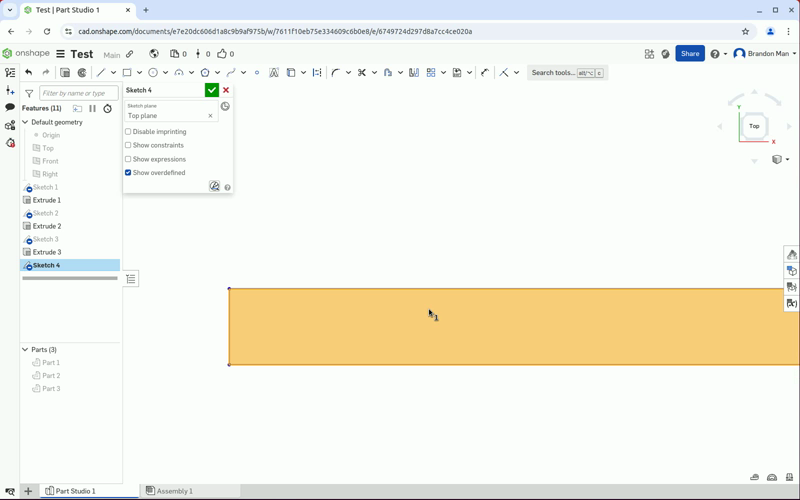
scroll(-6)
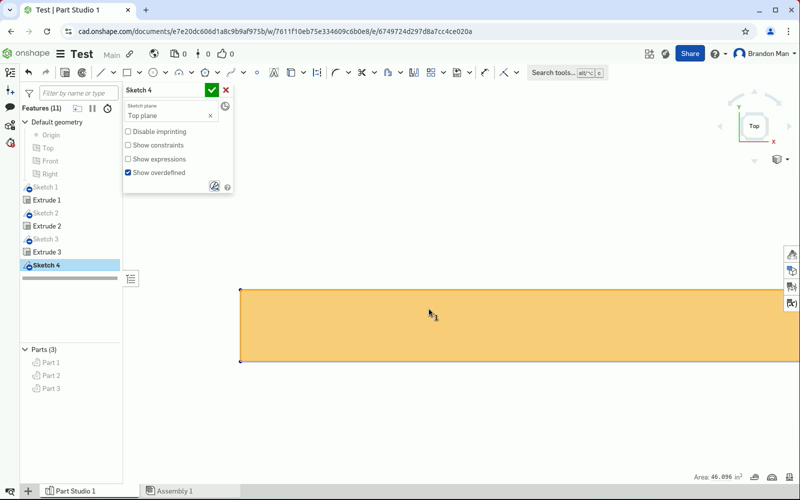
scroll(-6)
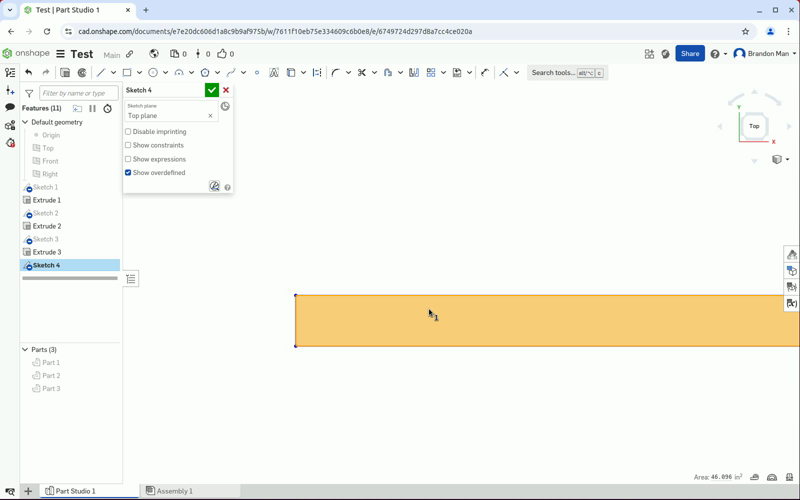
scroll(-6)
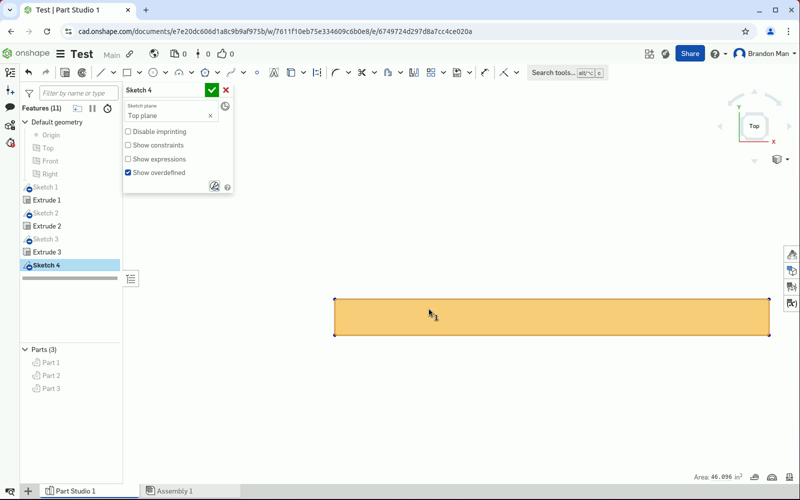
scroll(-6)
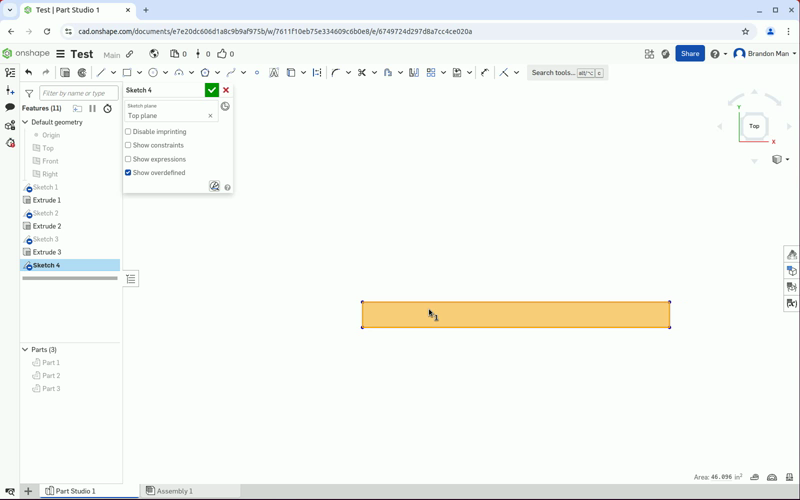
scroll(-6)
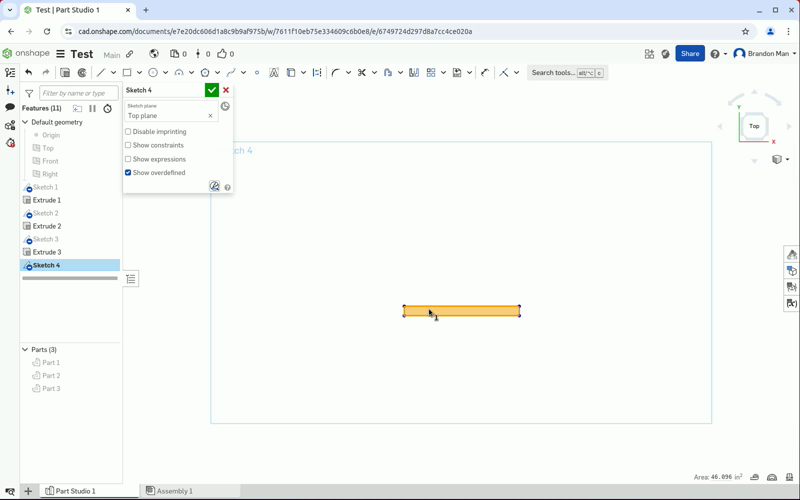
mouse_move(73, 352)
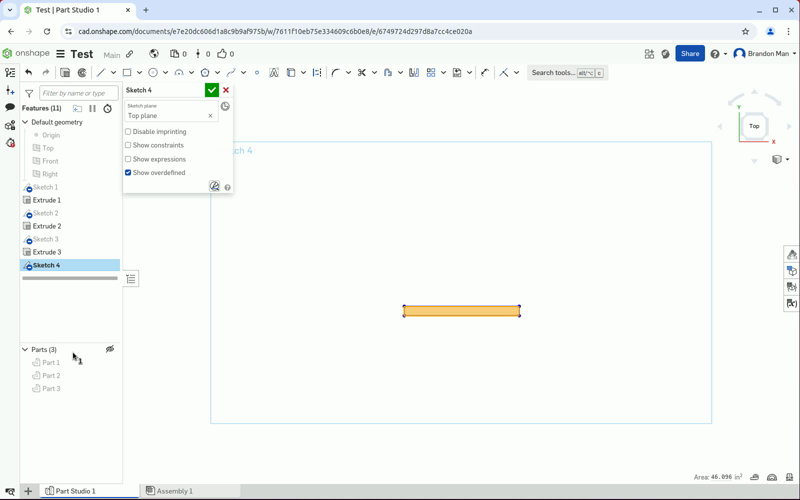
key(shift+y)
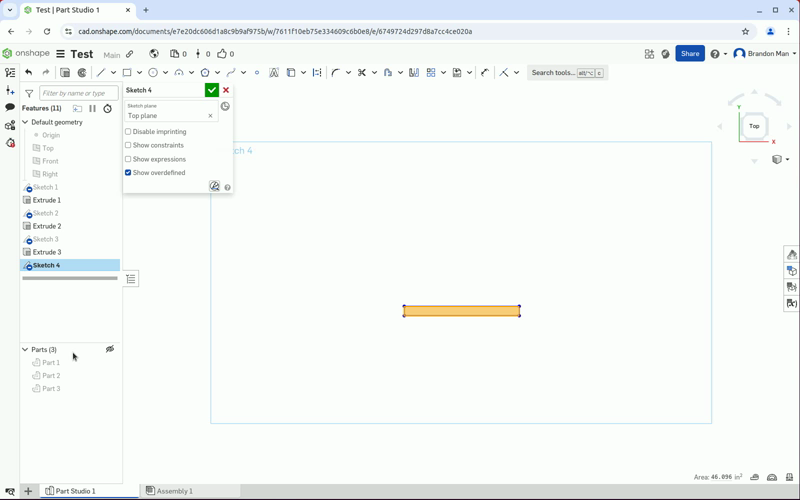
key(shift+e)
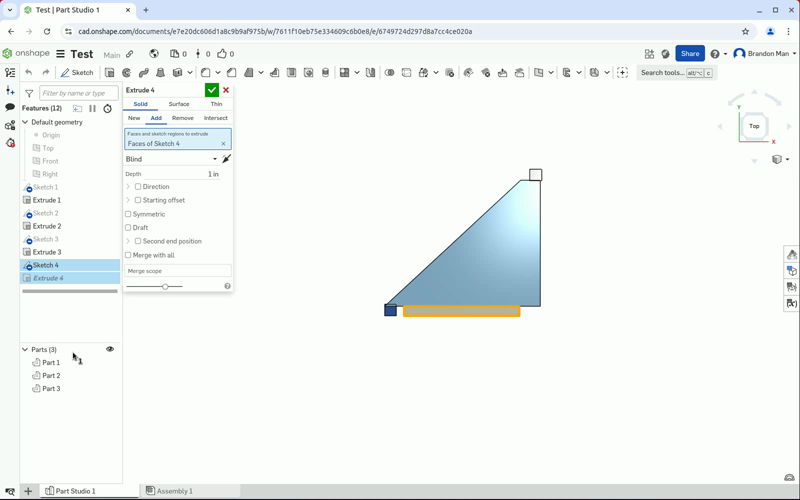
mouse_move(143, 106)
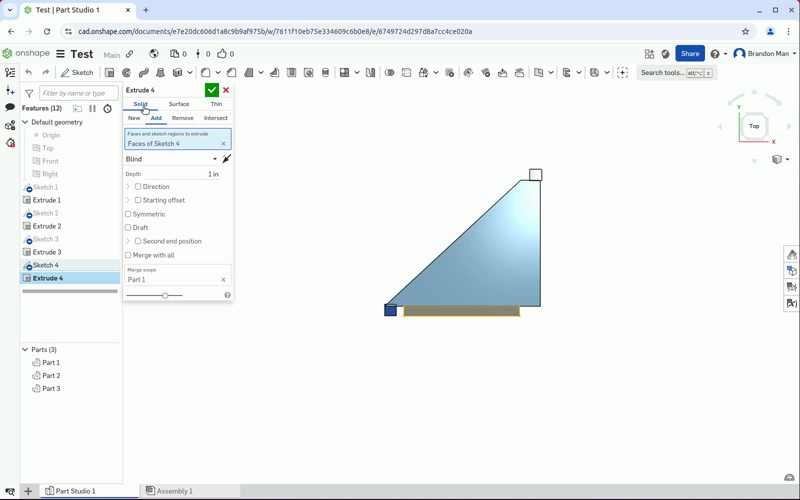
click(143, 106)
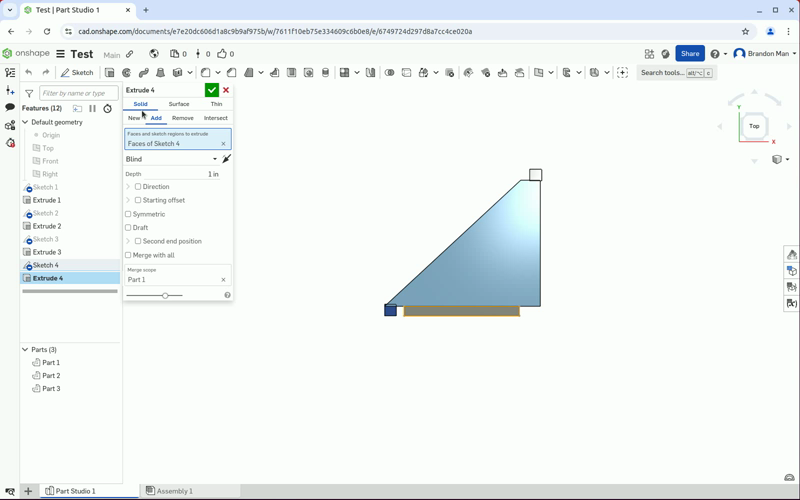
mouse_move(137, 120)
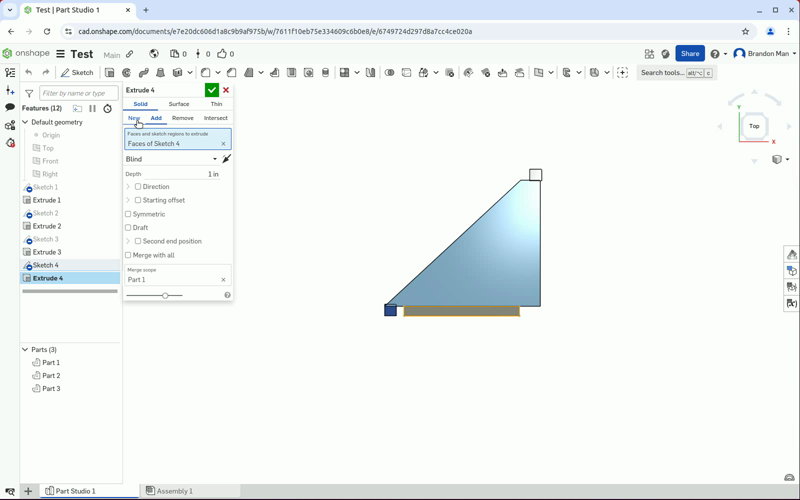
click(137, 120)
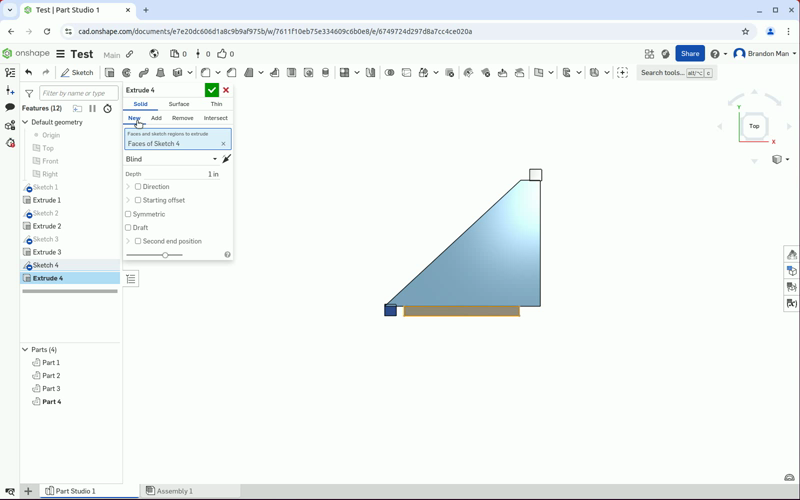
key(tab, 4)
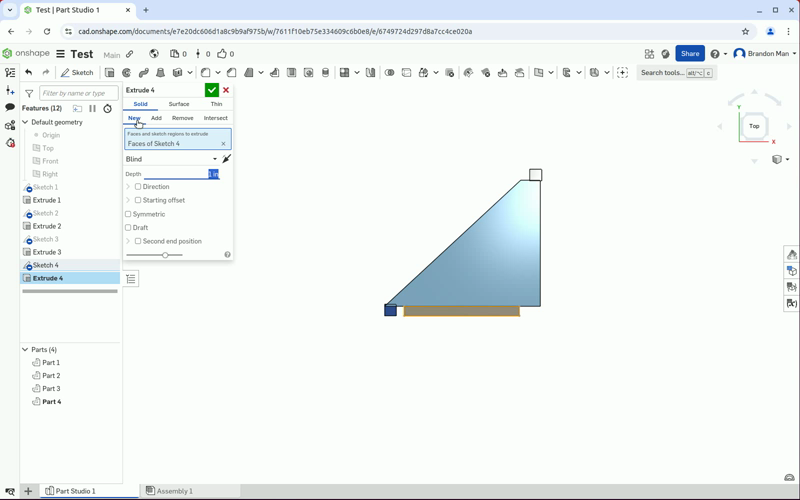
text(0.481)
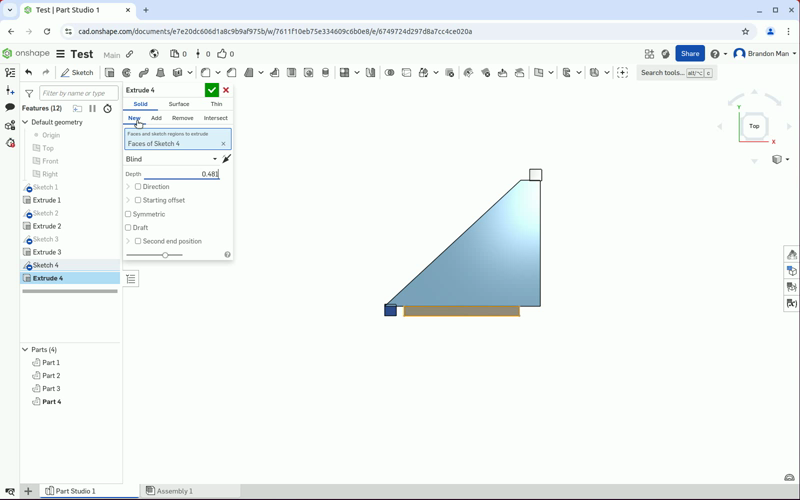
key(enter)
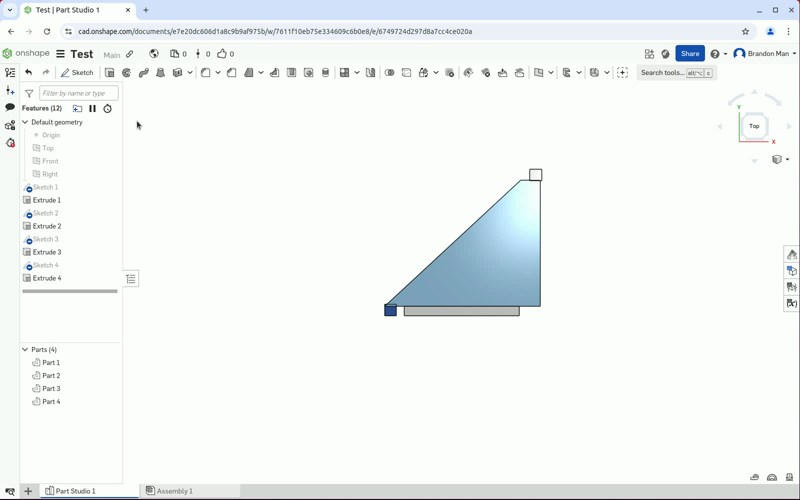
key(shift+h)
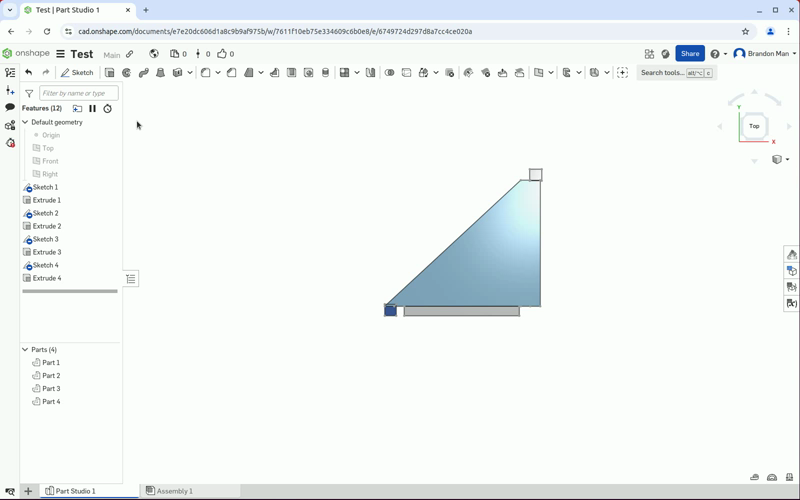
key(shift+h)
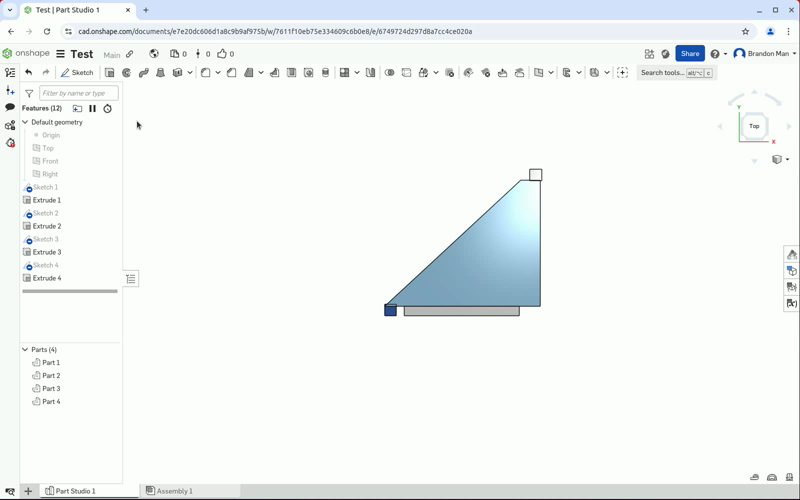
mouse_move(73, 189)
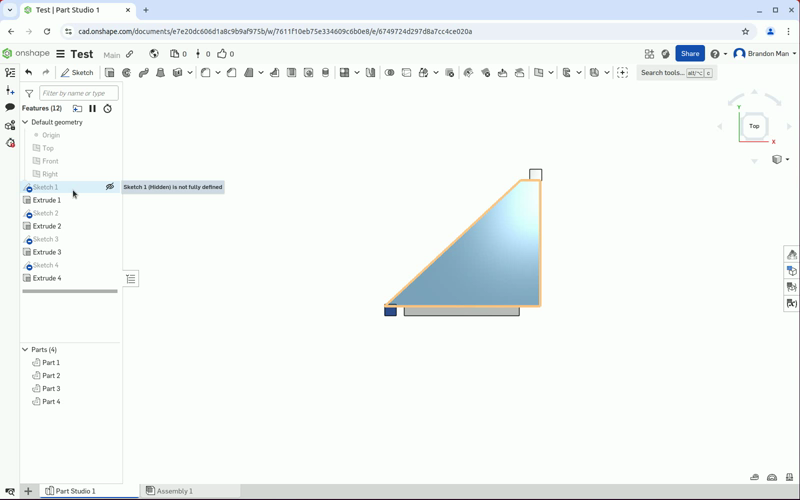
click(73, 189)
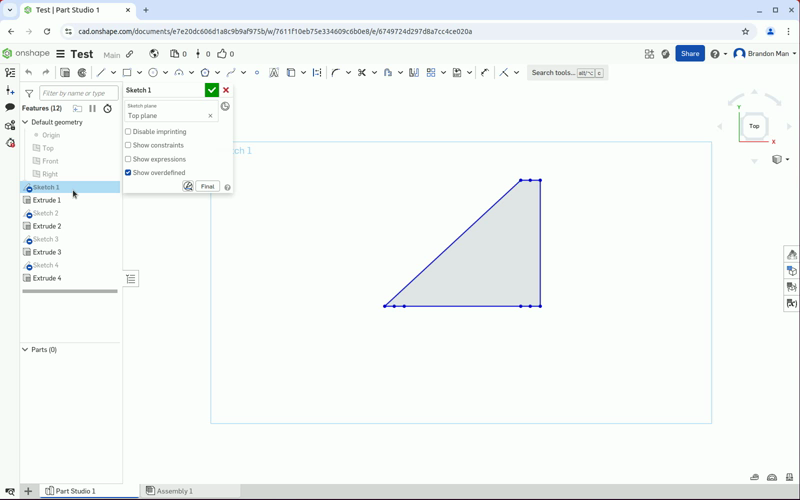
mouse_move(229, 92)
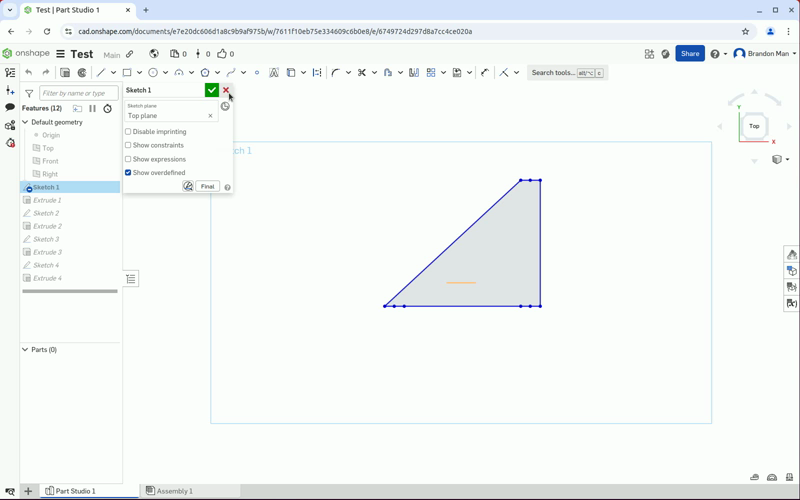
click(229, 92)
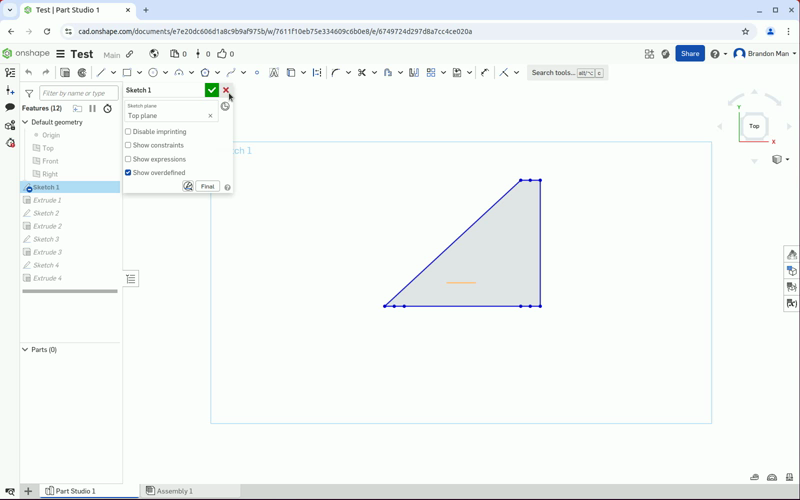
key(shift+s)
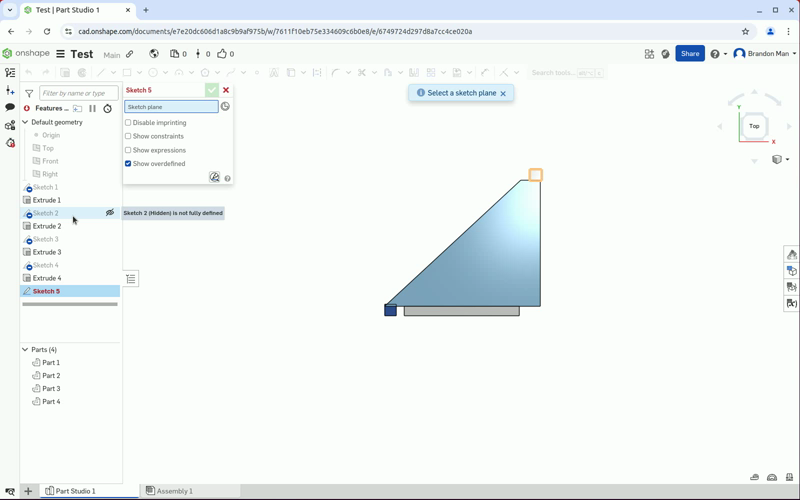
scroll(3)
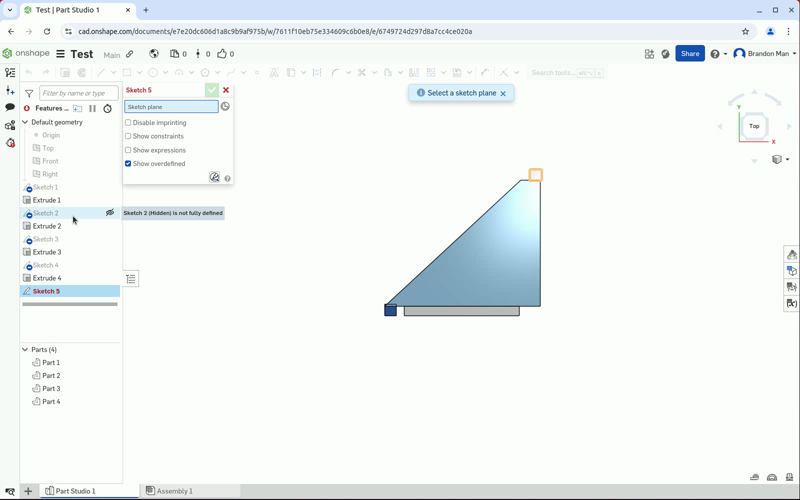
mouse_move(73, 150)
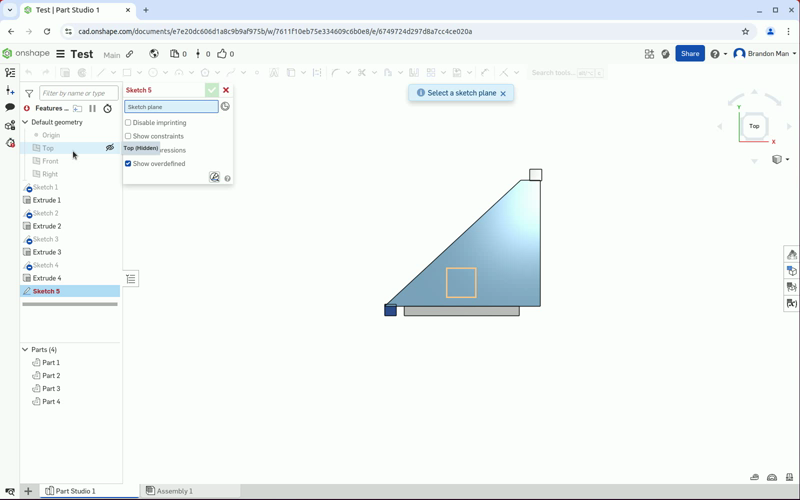
click(73, 150)
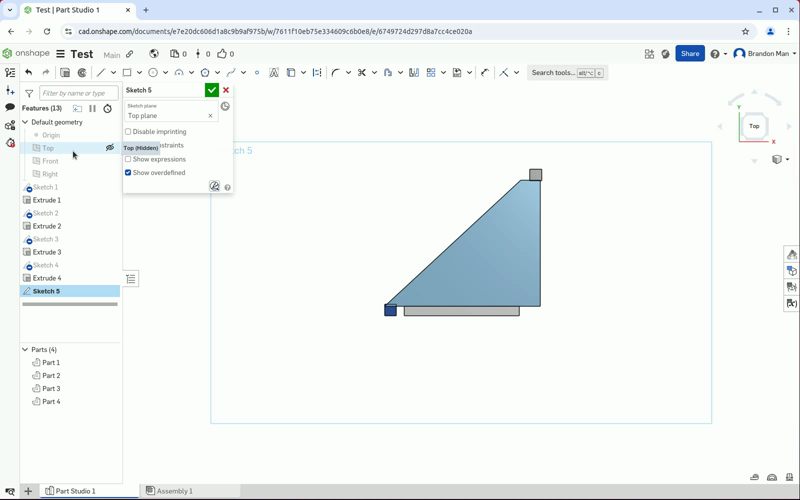
mouse_move(73, 352)
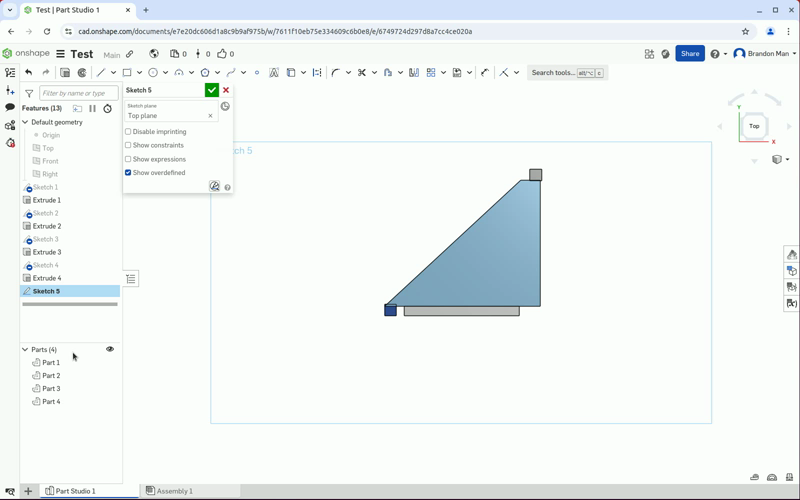
key(y)
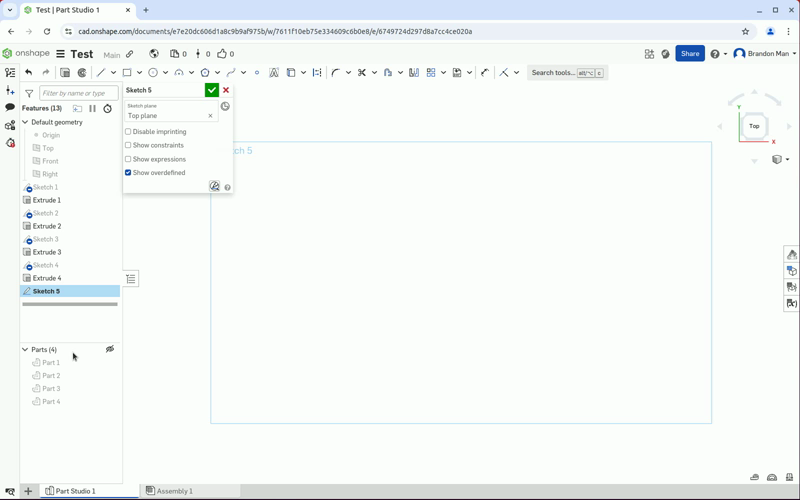
key(l)
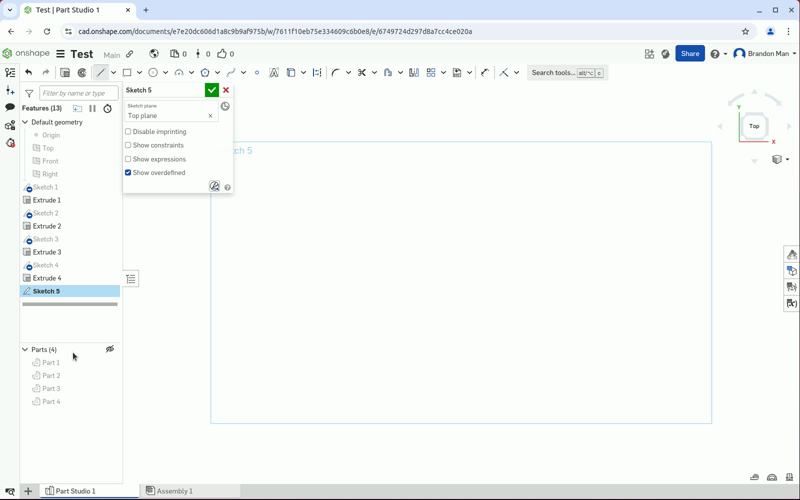
key_down(shift)
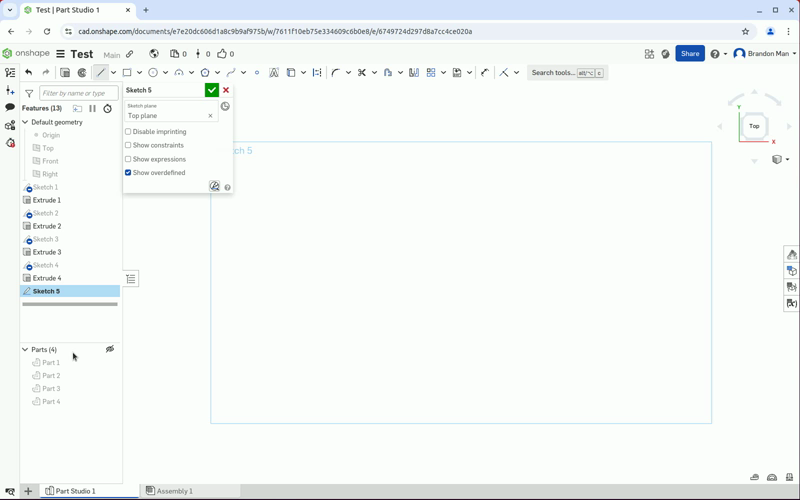
mouse_move(529, 315)
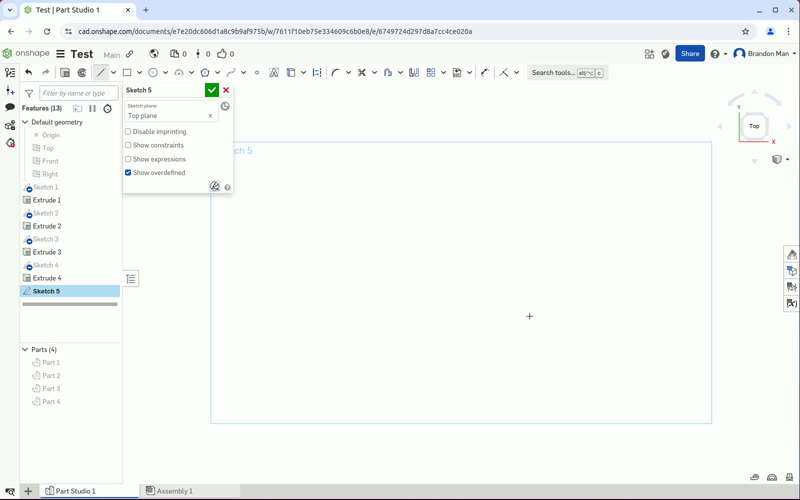
click(529, 315)
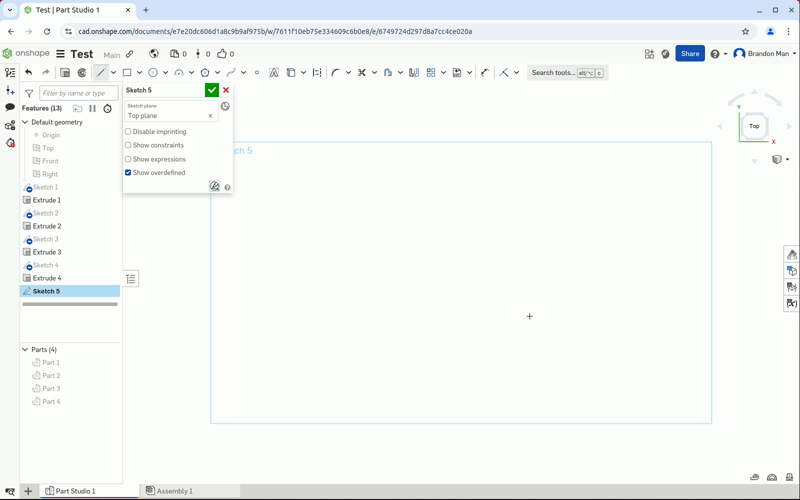
key_up(shift)
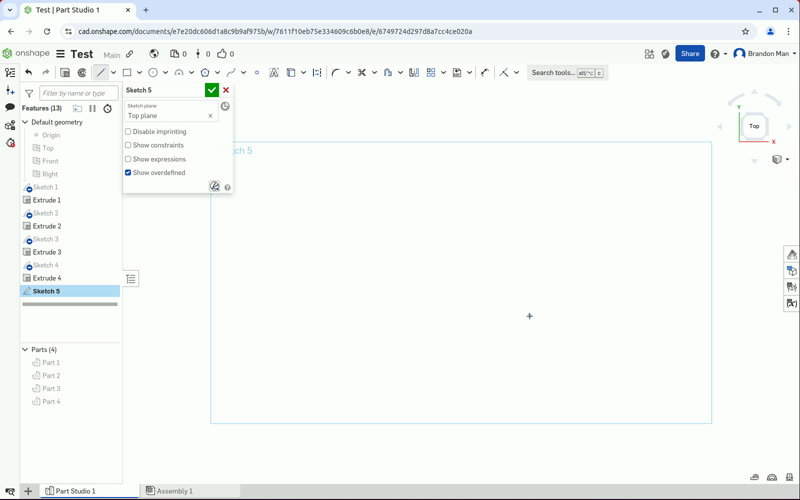
key_down(shift)
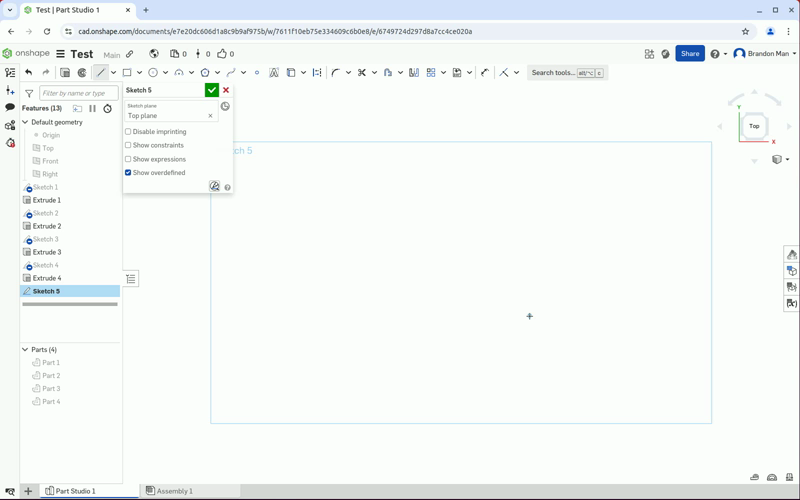
mouse_move(559, 315)
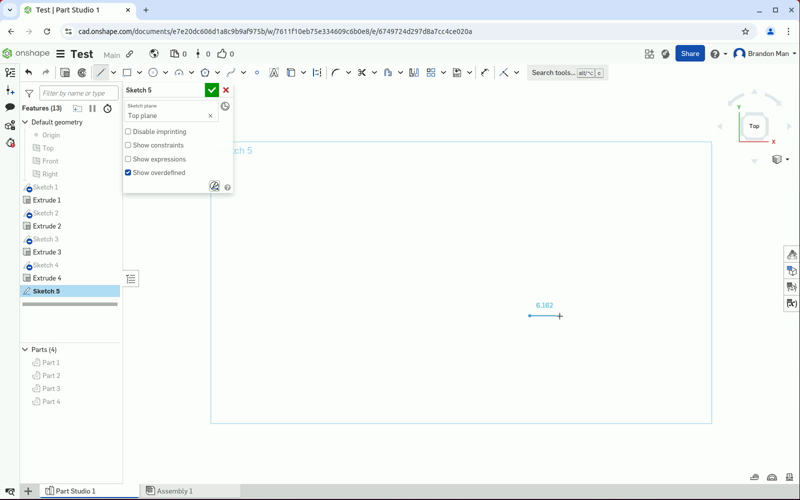
mouse_move(541, 315)
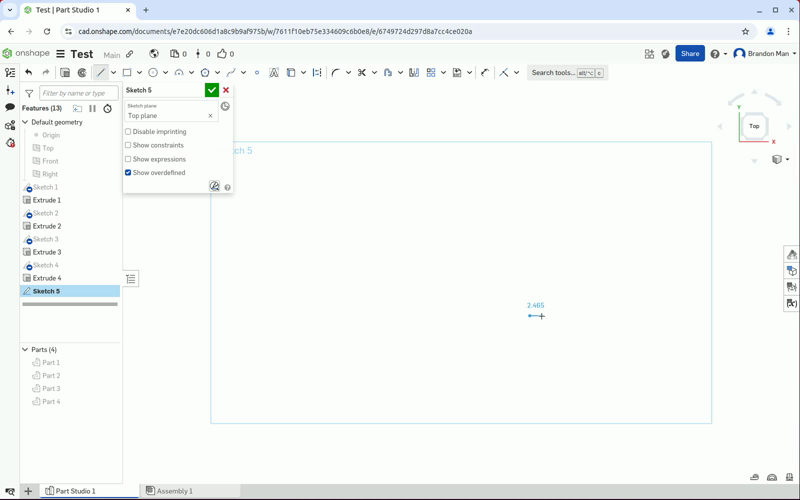
click(541, 315)
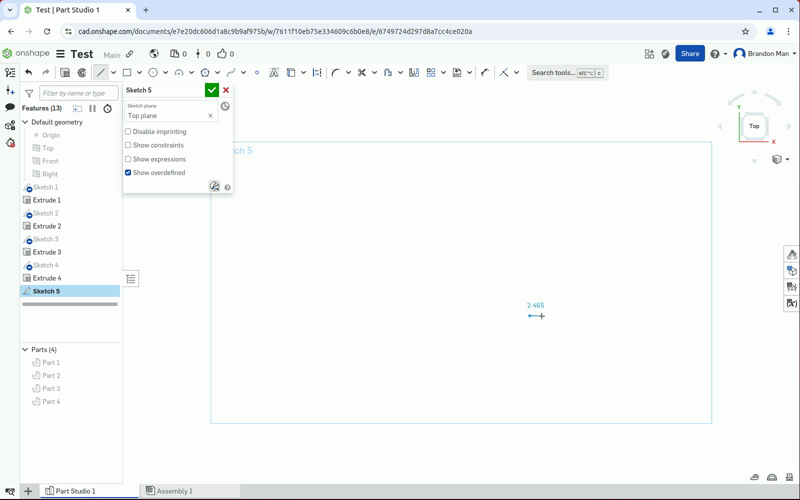
key_up(shift)
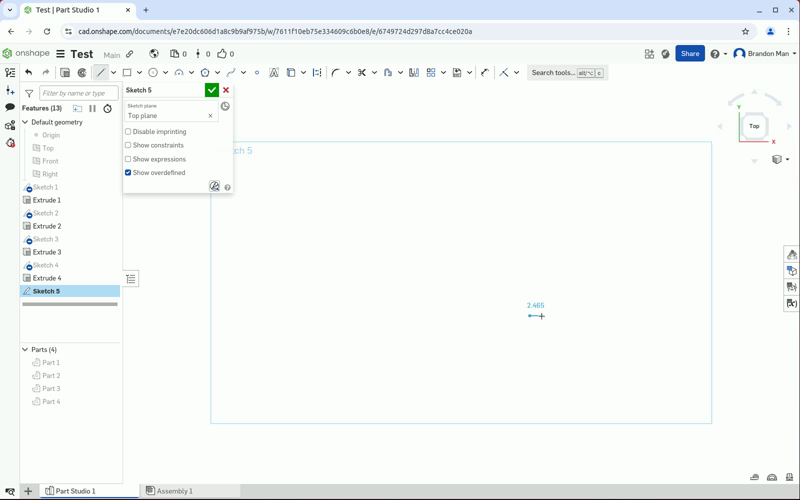
key_down(shift)
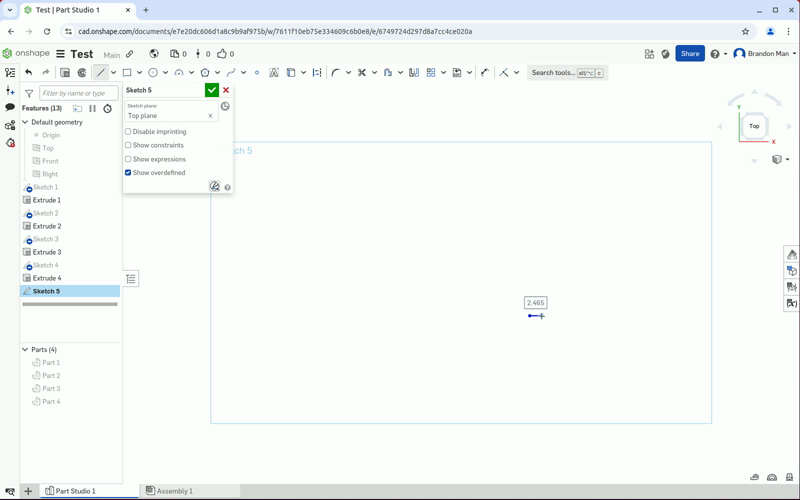
mouse_move(571, 315)
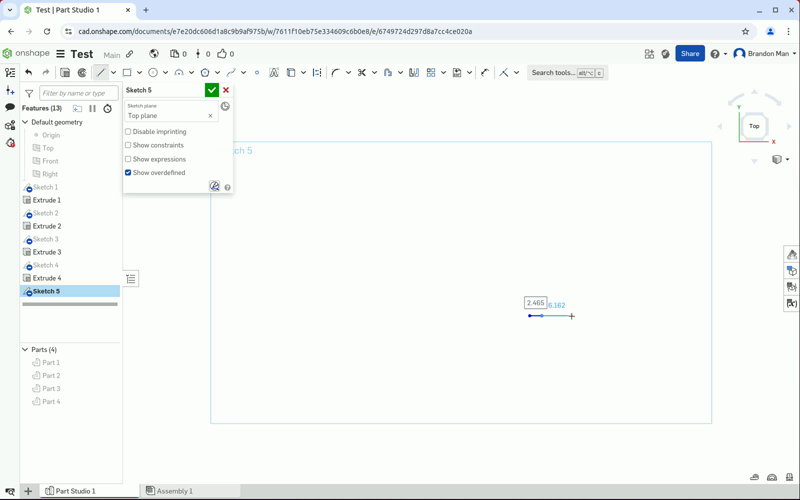
mouse_move(541, 304)
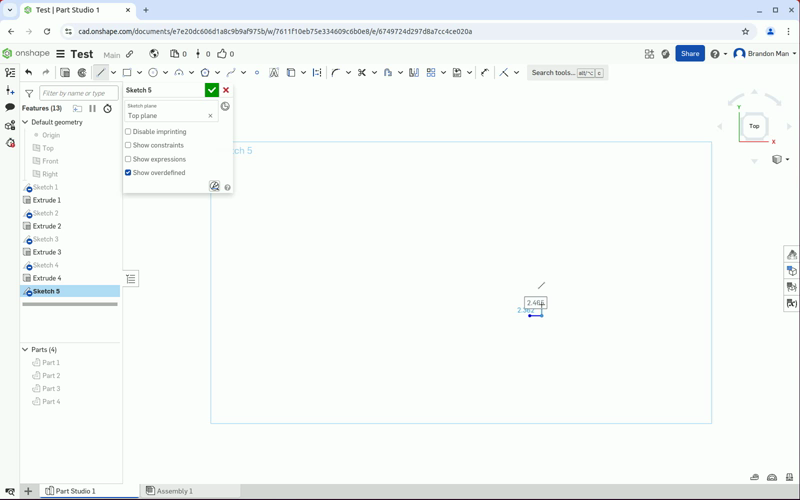
click(541, 304)
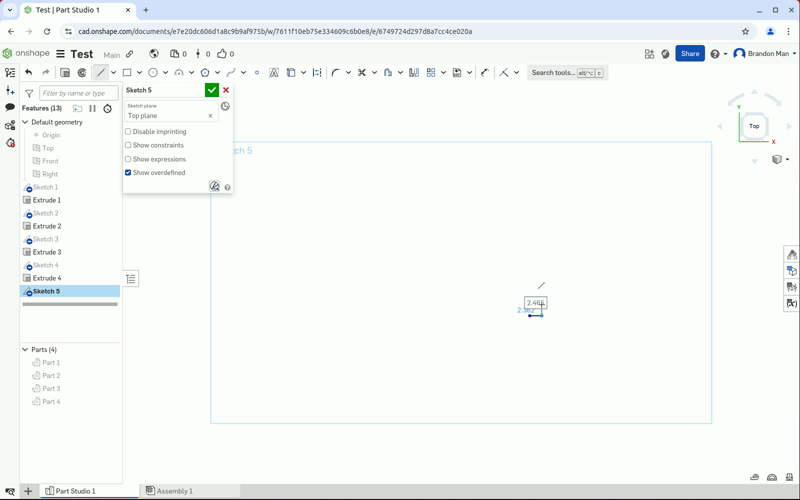
key_up(shift)
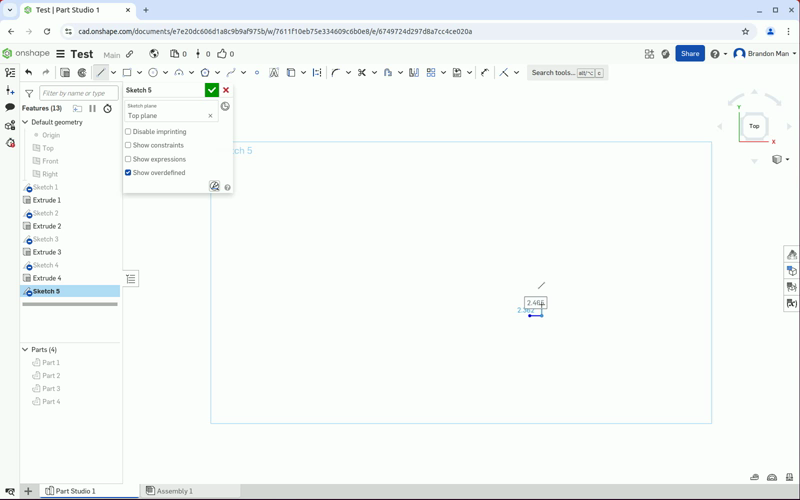
key_down(shift)
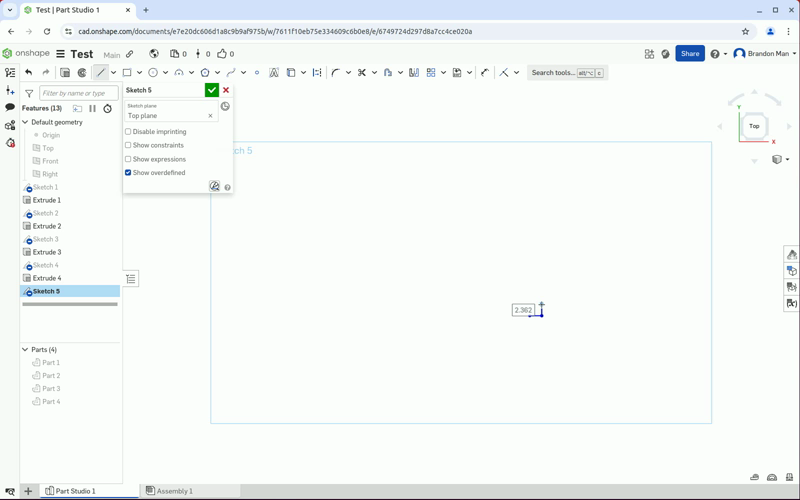
mouse_move(571, 304)
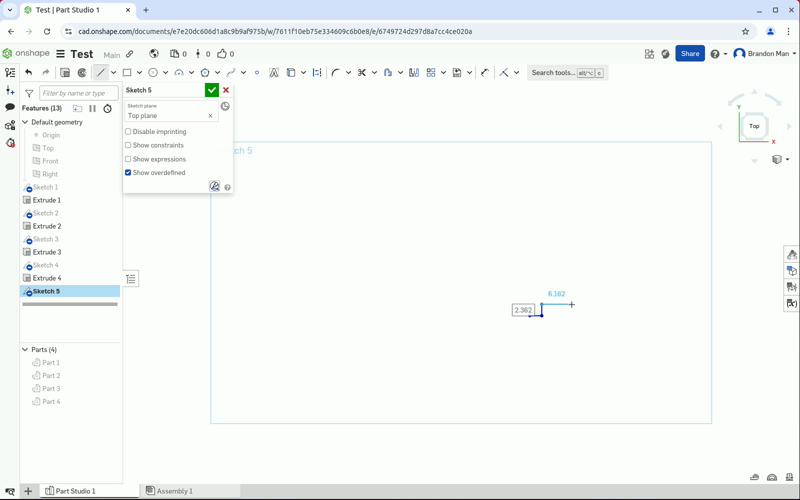
mouse_move(529, 304)
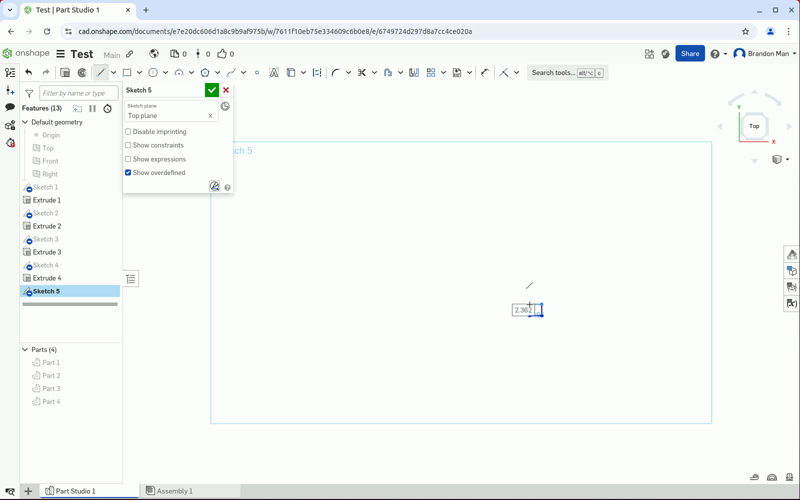
click(529, 304)
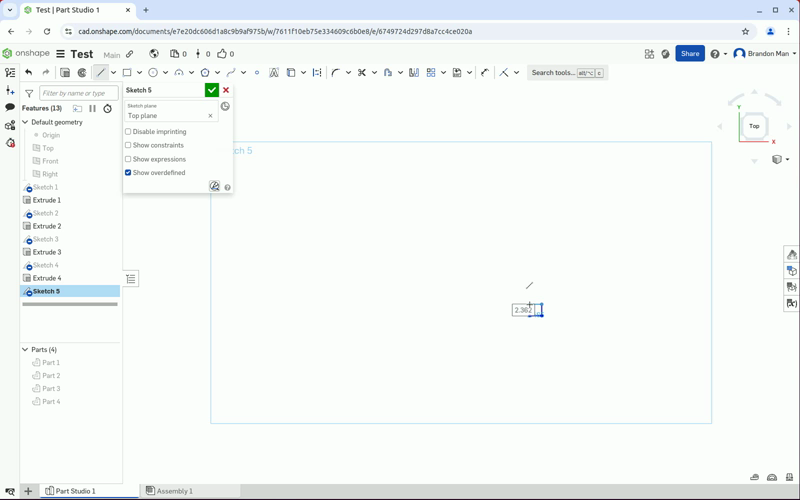
key_up(shift)
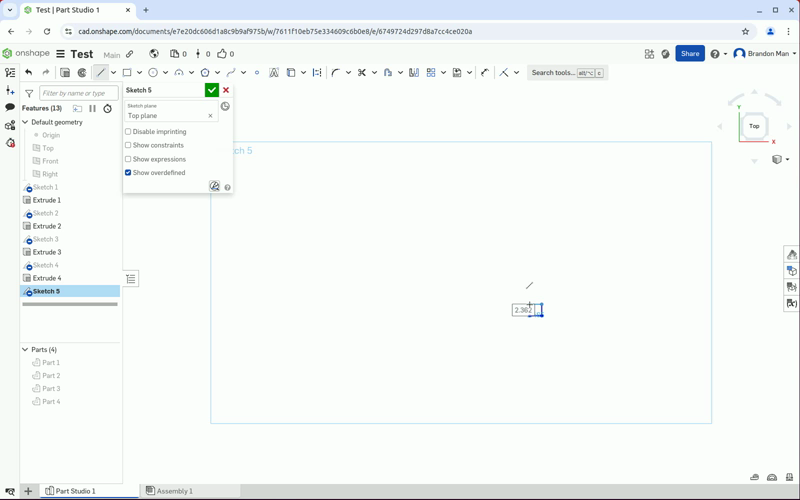
mouse_move(559, 304)
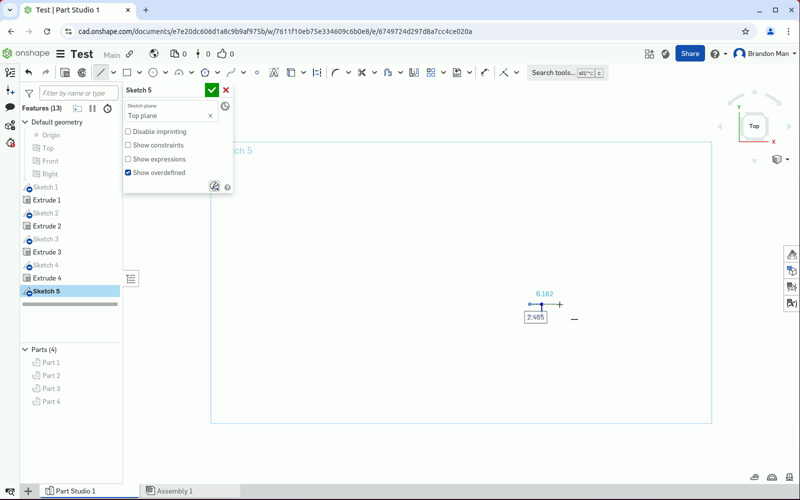
key_down(shift)
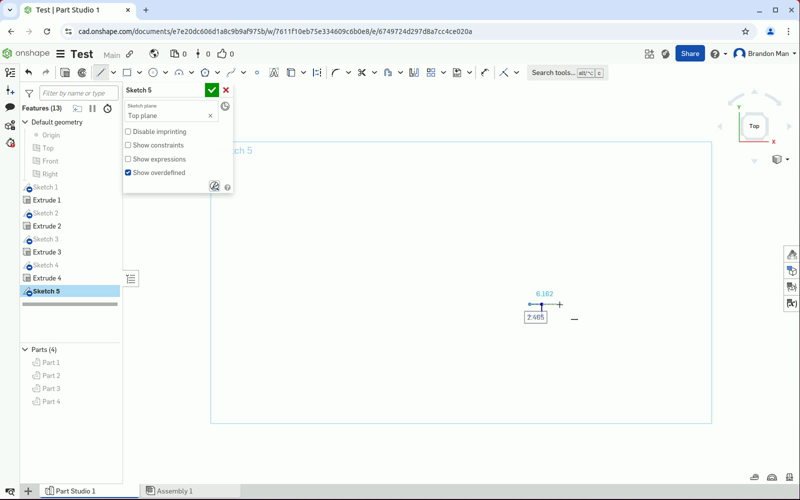
mouse_move(529, 315)
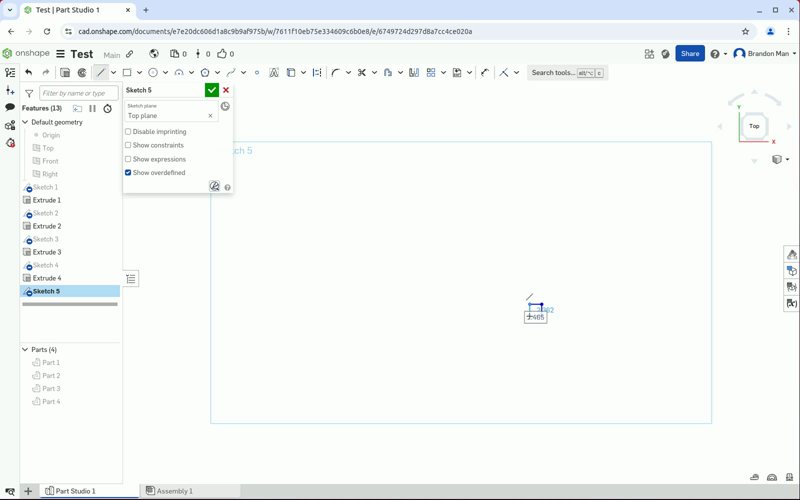
key_up(shift)
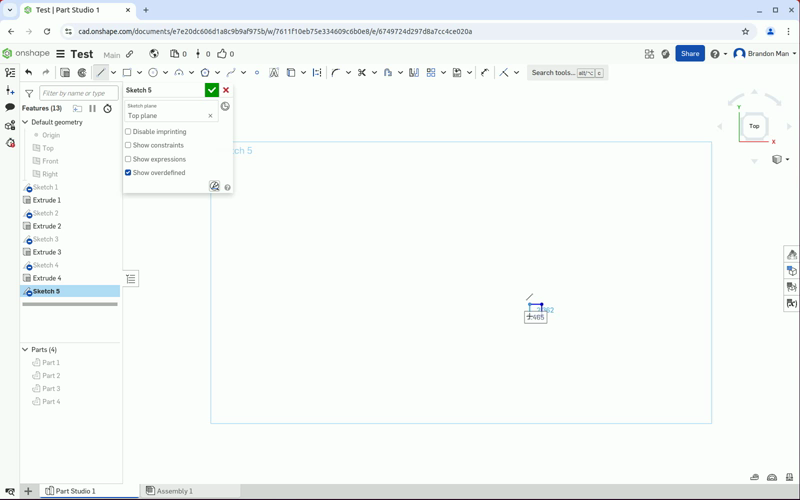
click(529, 315)
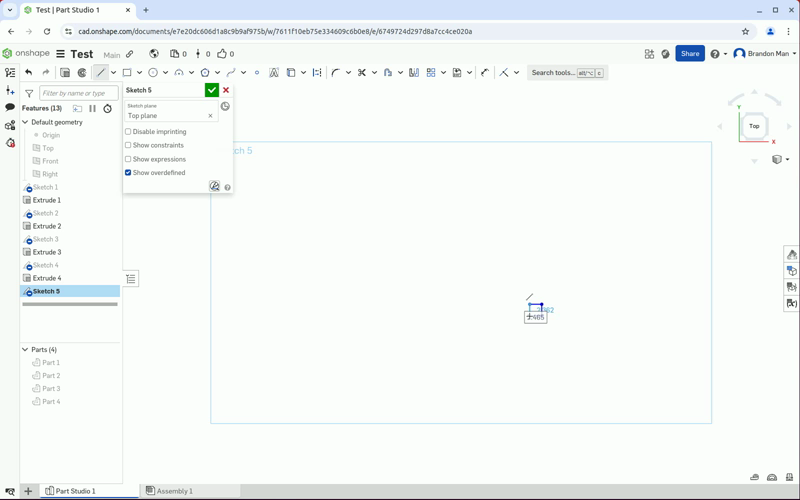
key(esc)
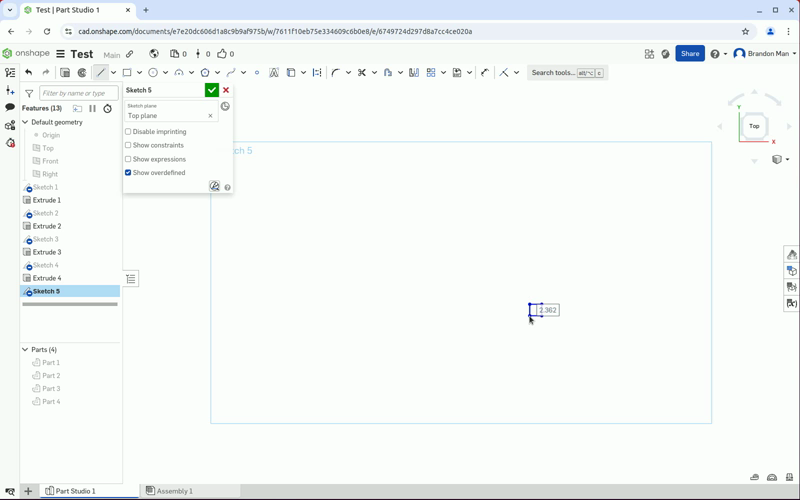
mouse_move(532, 312)
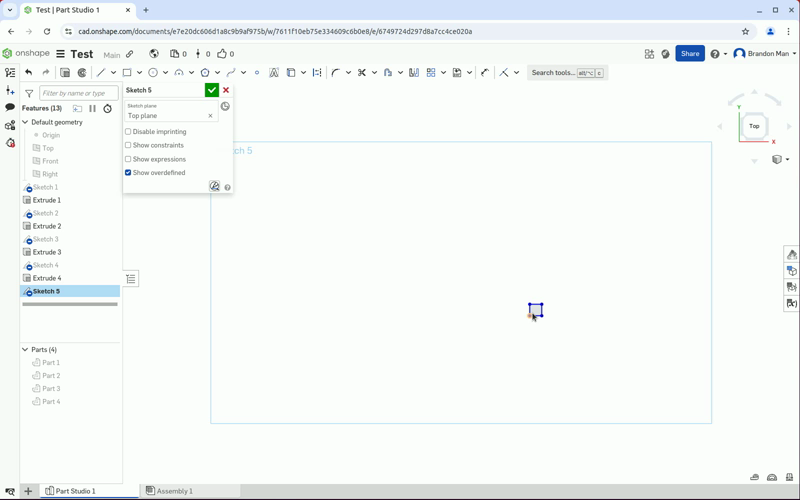
scroll(6)
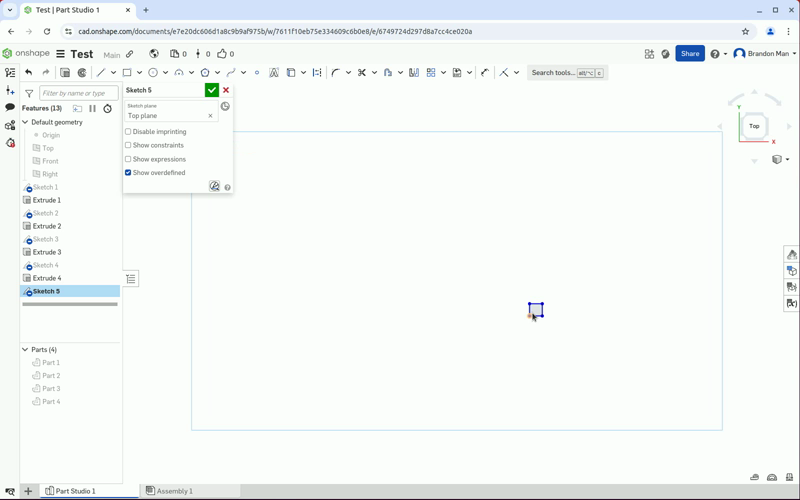
scroll(6)
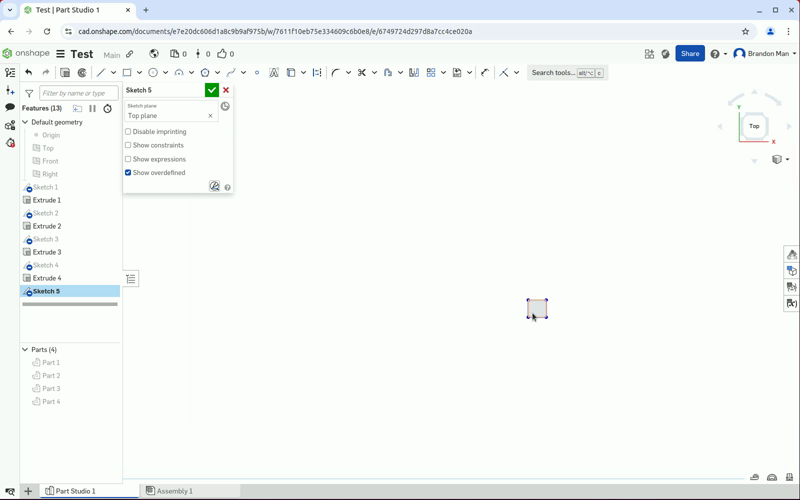
scroll(6)
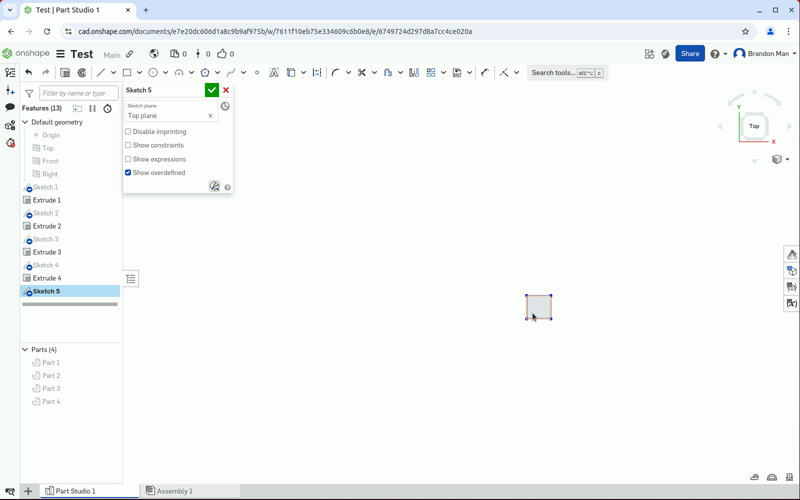
scroll(6)
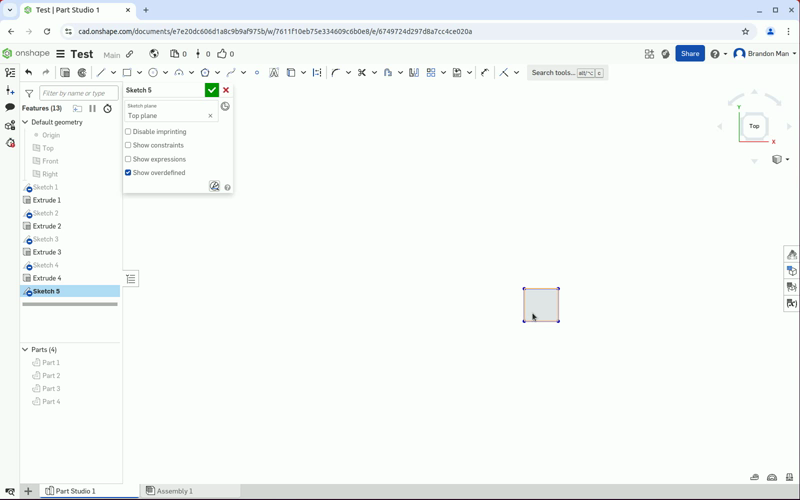
scroll(6)
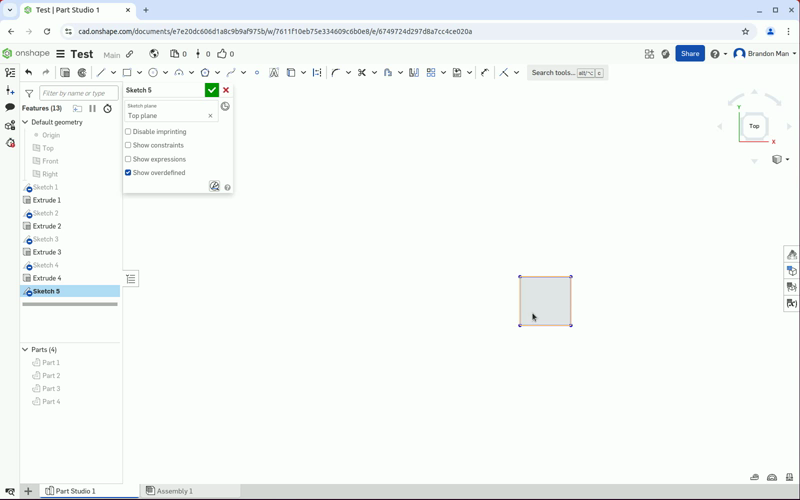
scroll(6)
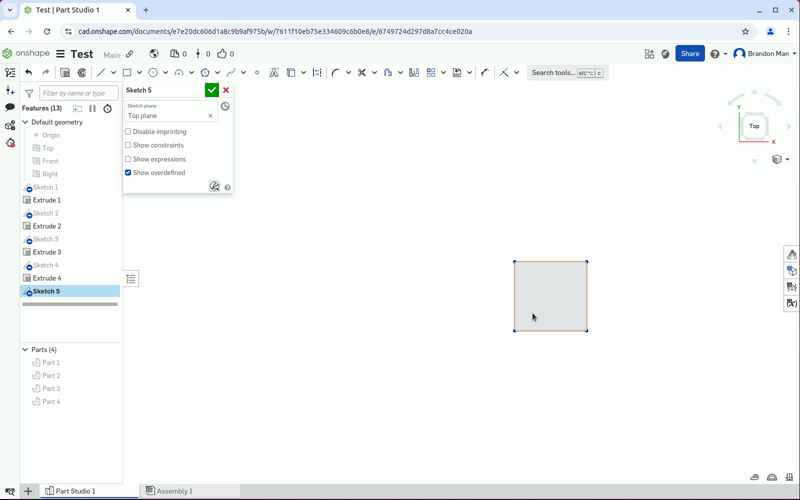
scroll(6)
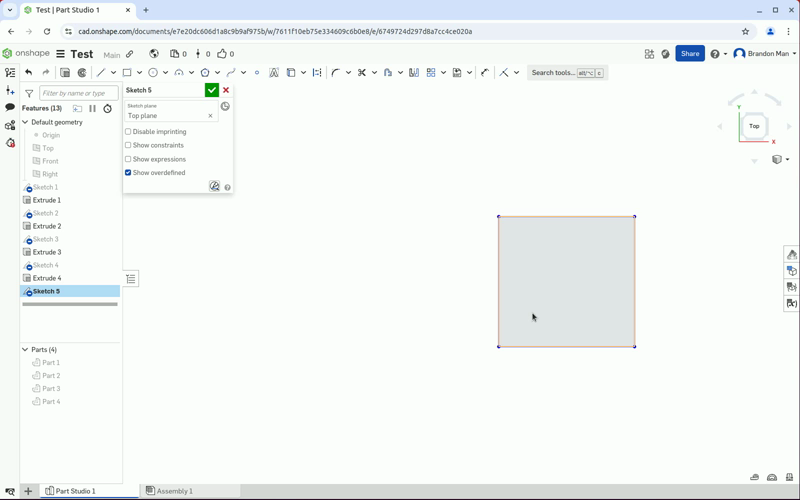
click(532, 312)
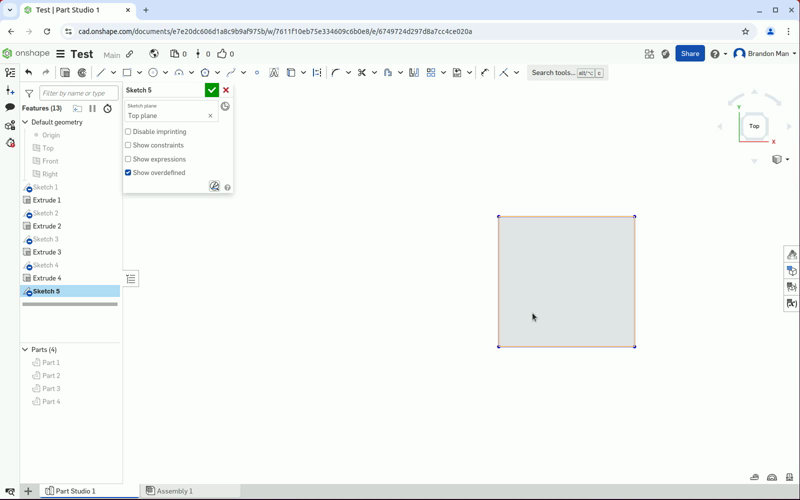
scroll(-6)
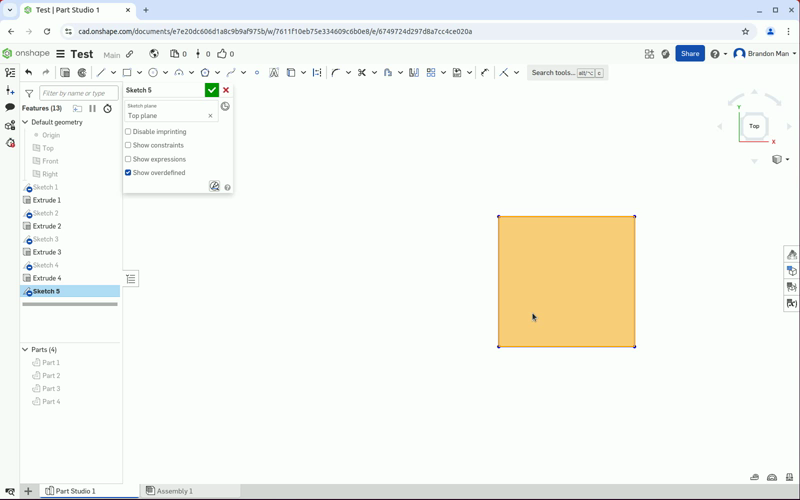
scroll(-6)
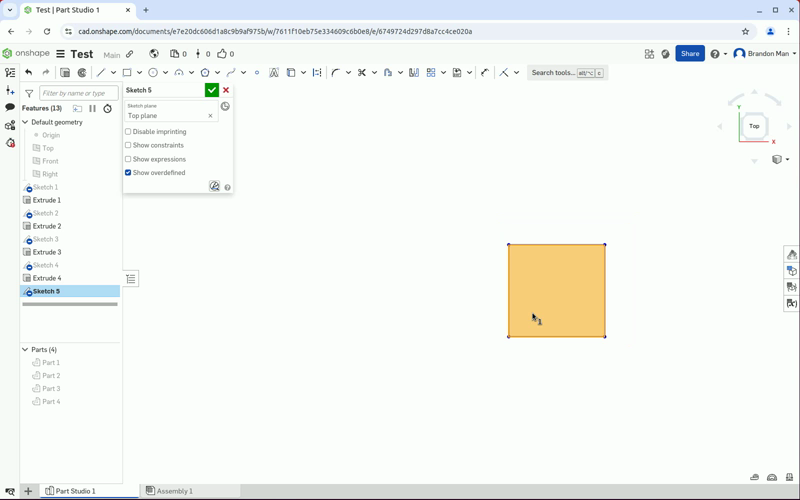
scroll(-6)
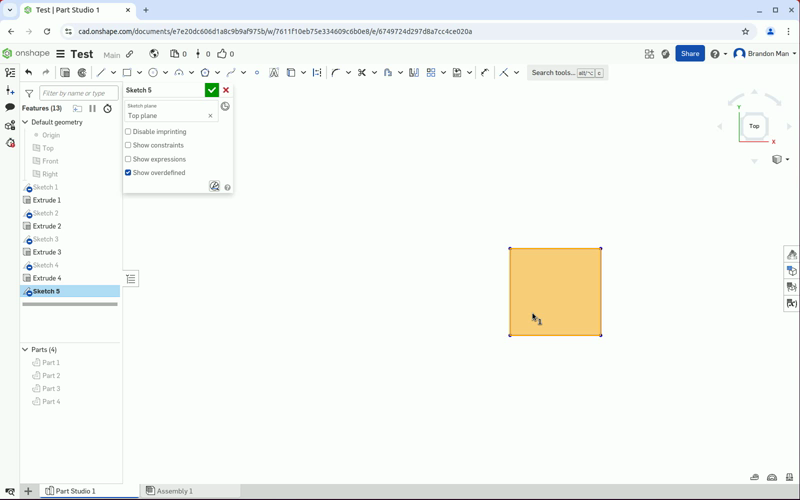
scroll(-6)
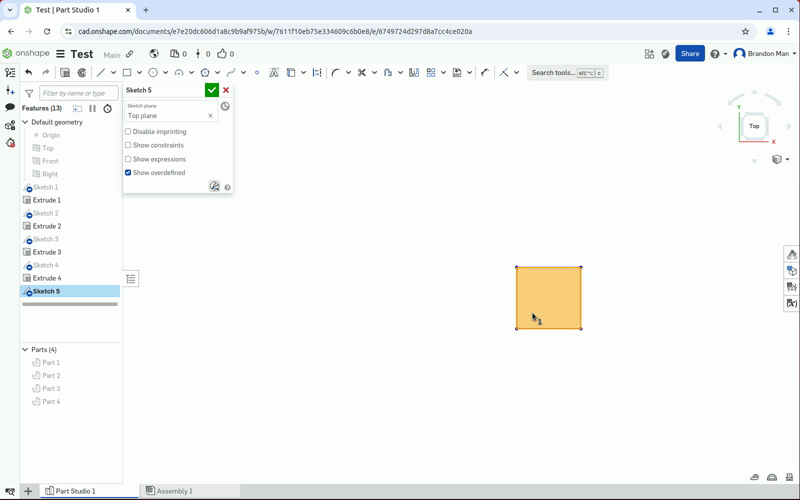
scroll(-6)
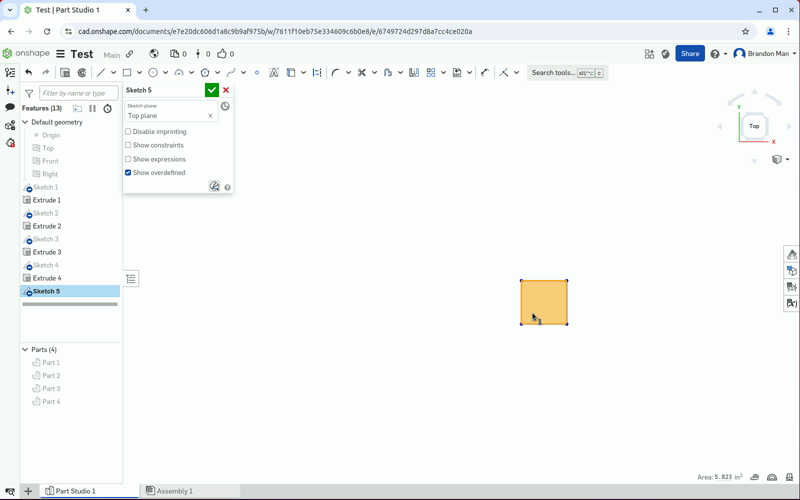
scroll(-6)
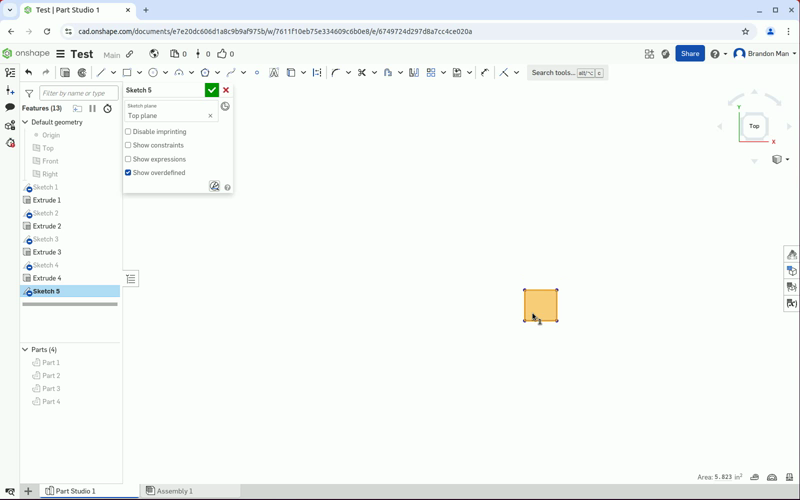
scroll(-6)
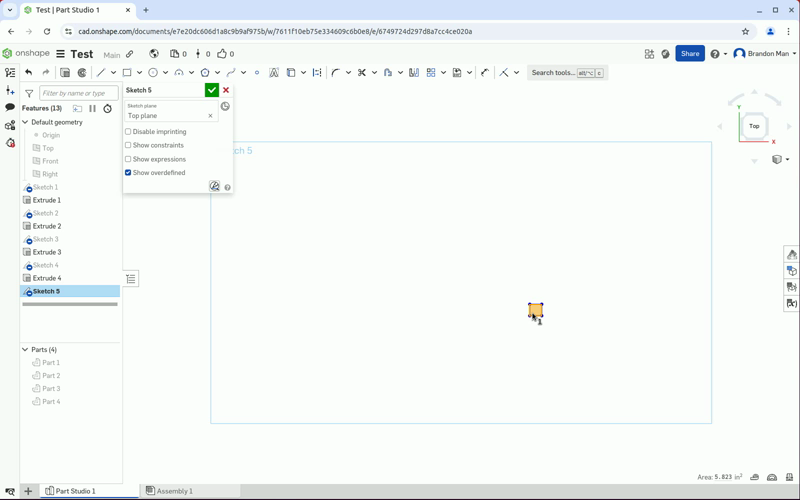
mouse_move(73, 352)
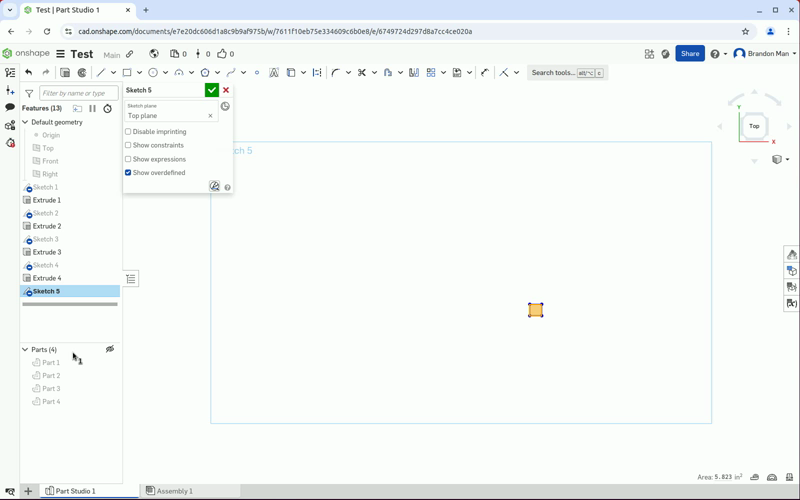
key(shift+y)
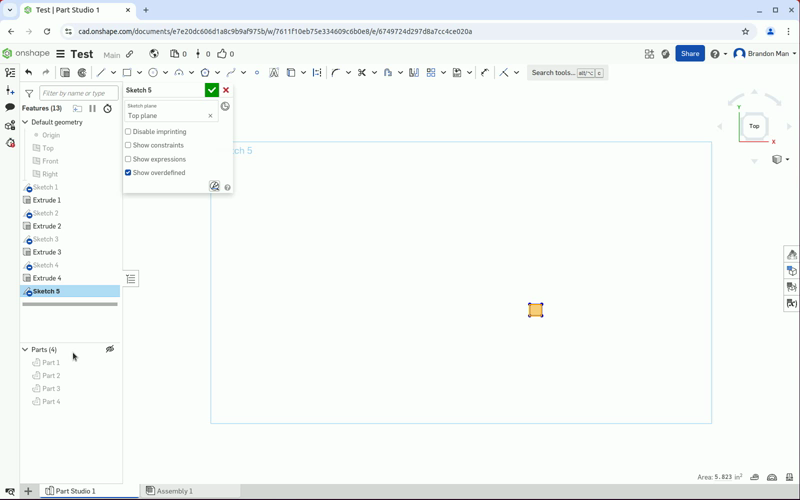
key(shift+e)
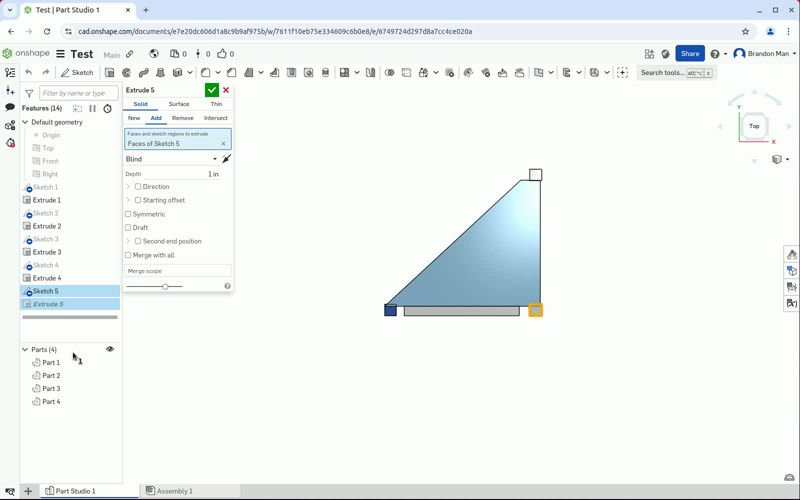
mouse_move(143, 106)
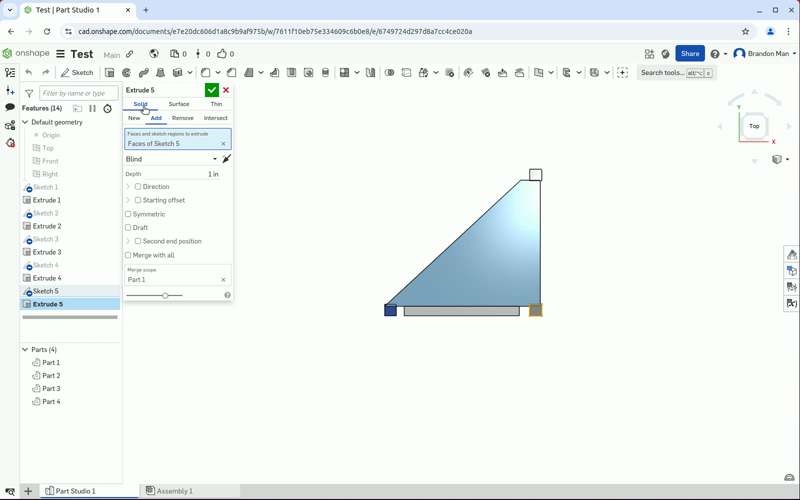
click(143, 106)
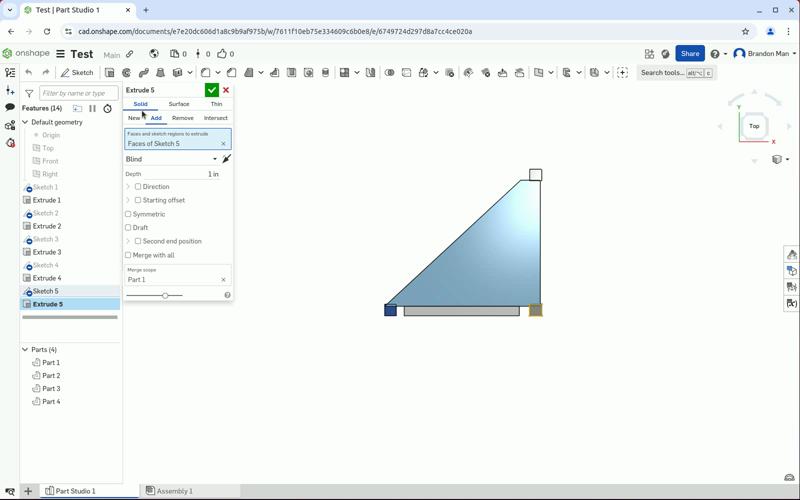
mouse_move(137, 120)
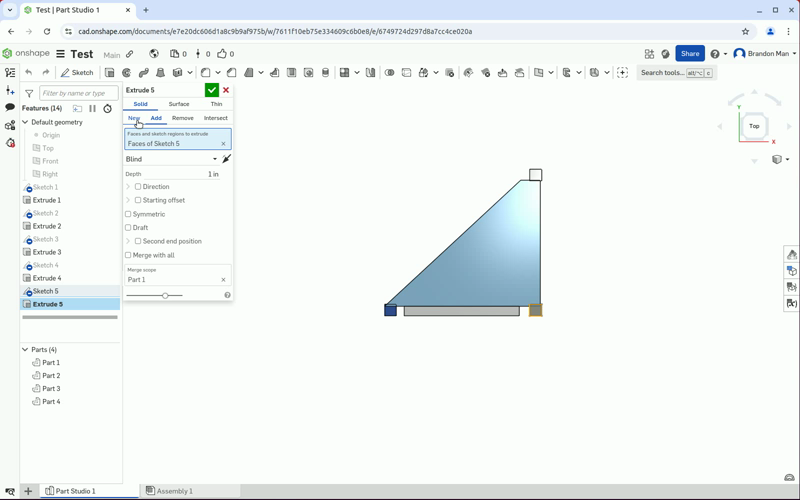
click(137, 120)
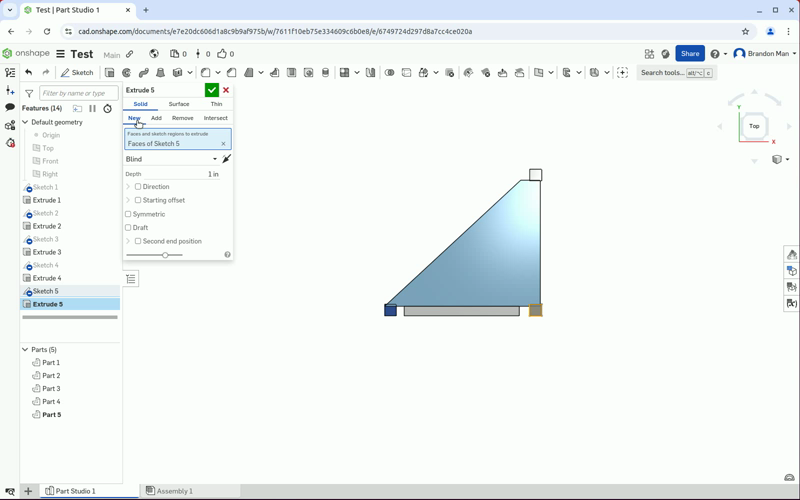
key(tab, 4)
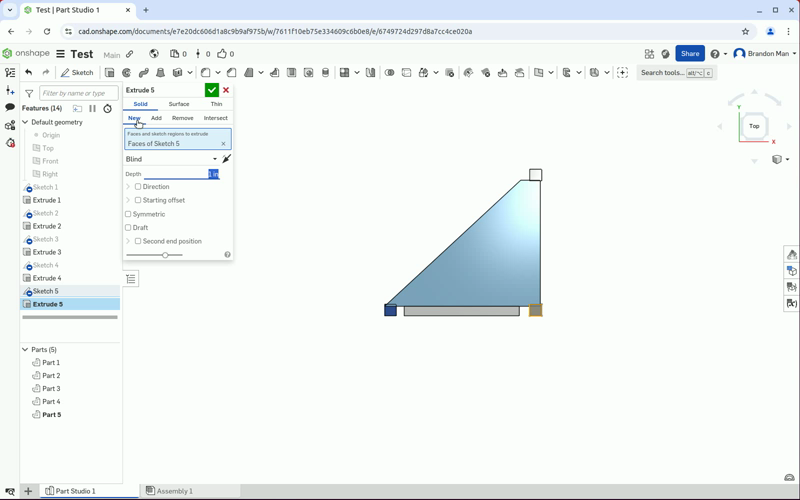
text(0.481)
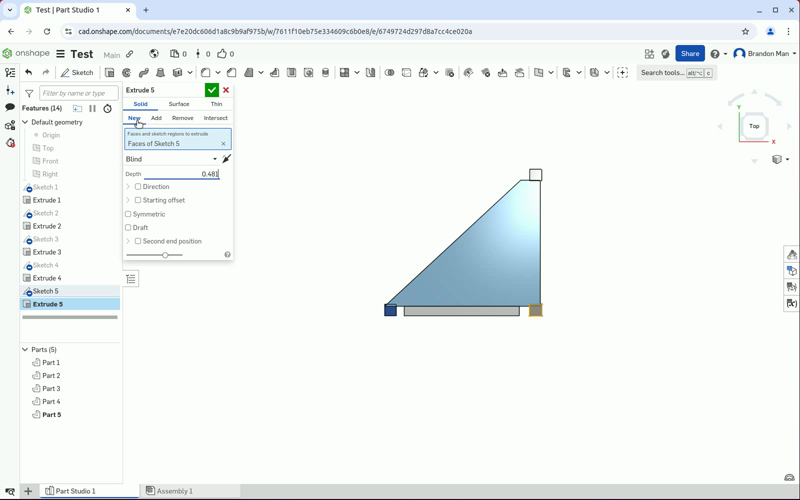
key(enter)
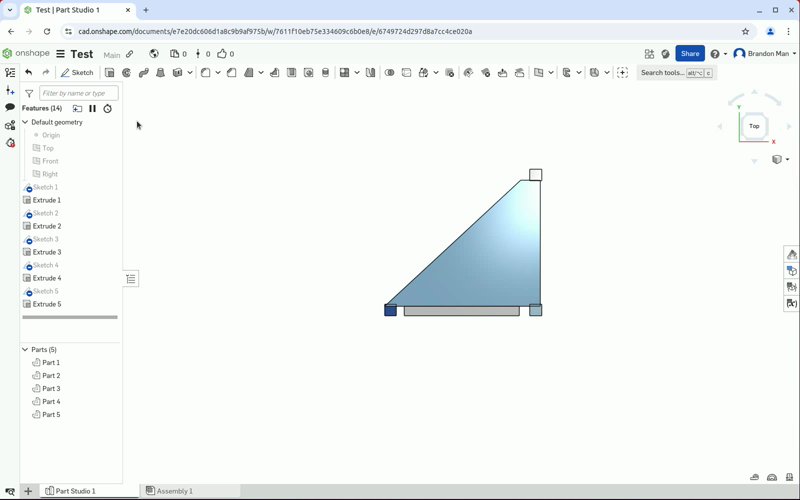
key(shift+h)
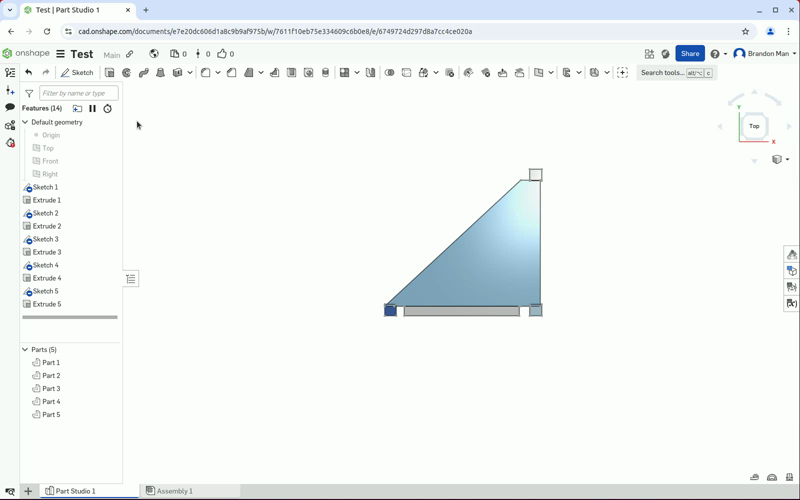
key(shift+h)
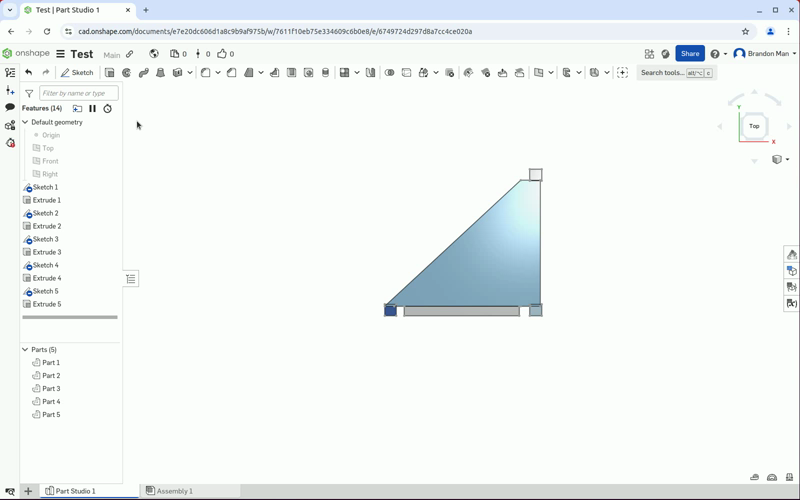
key(shift+7)
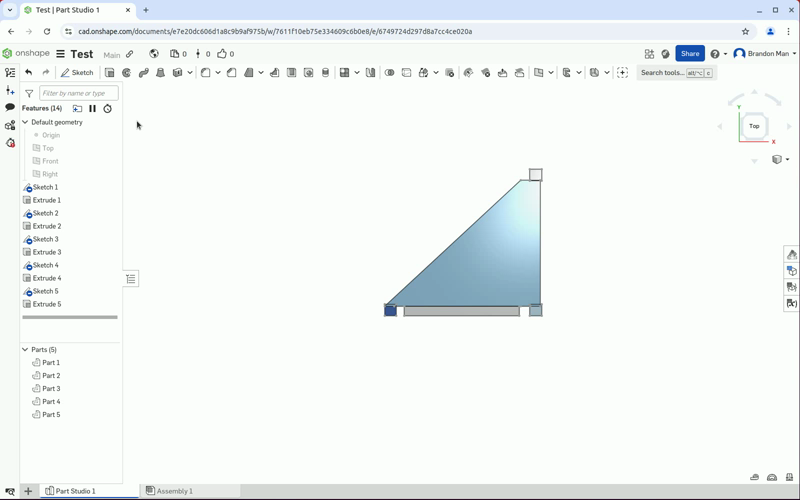
key(up, 3)
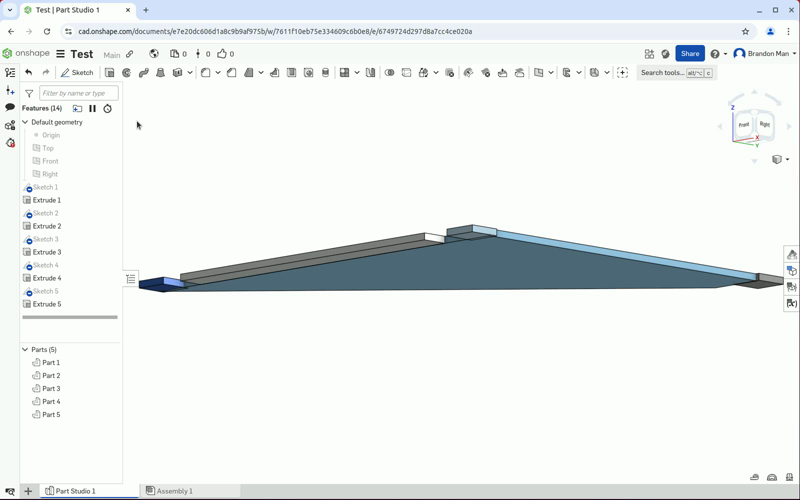
key(left, 3)
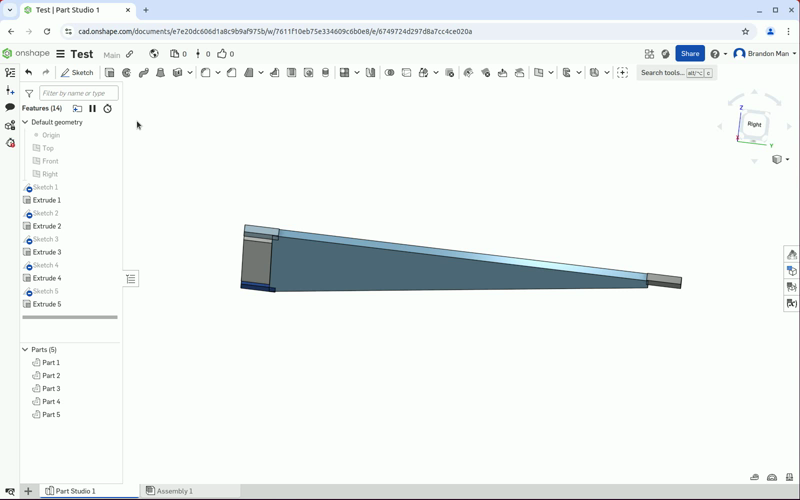
key(right, 3)
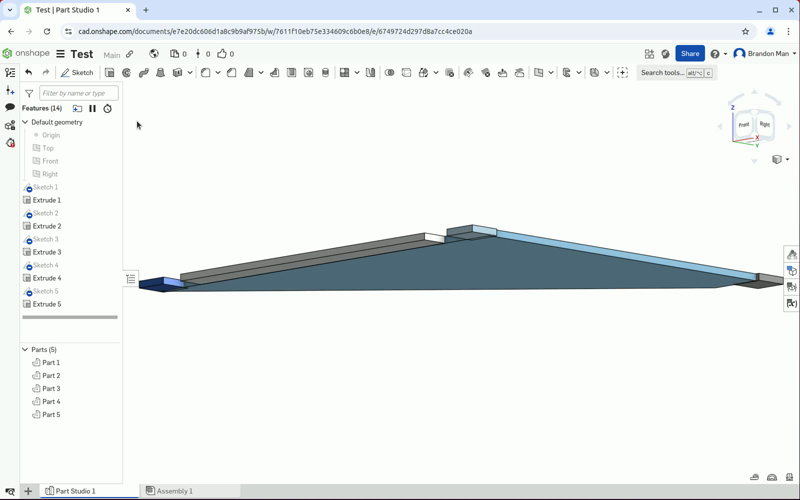
key(down, 3)
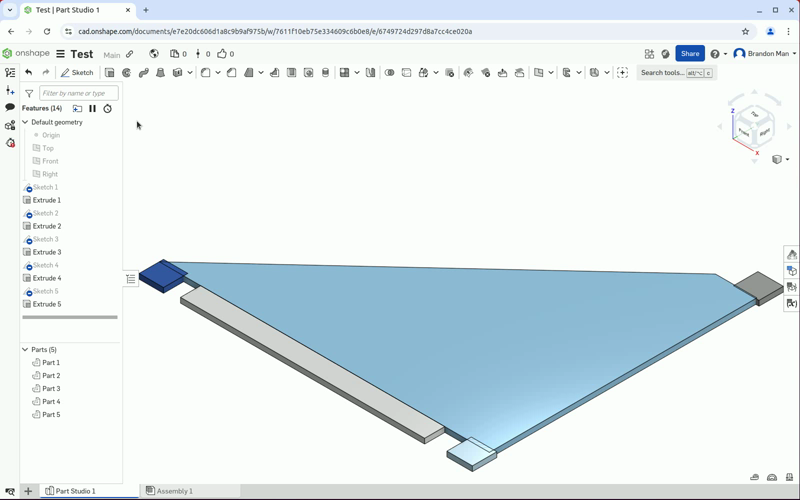
mouse_move(73, 189)
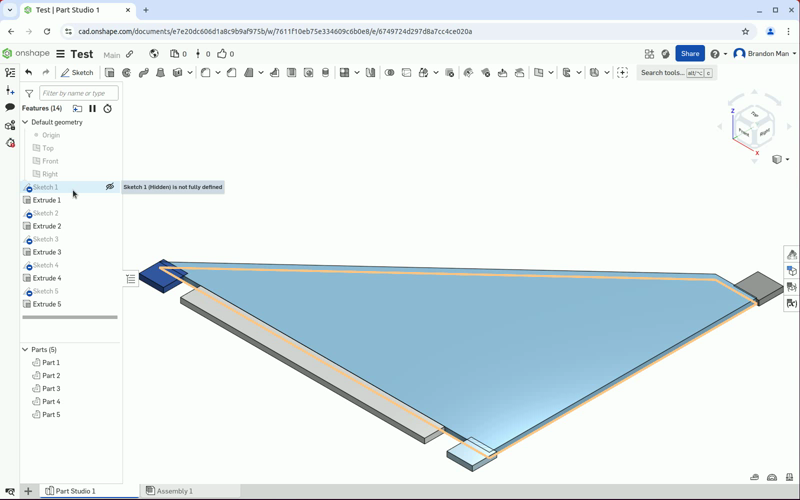
click(73, 189)